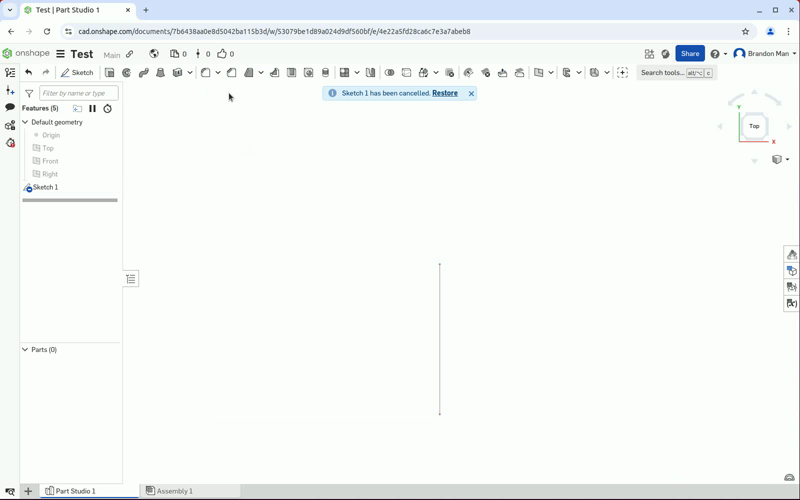
key(shift+h)
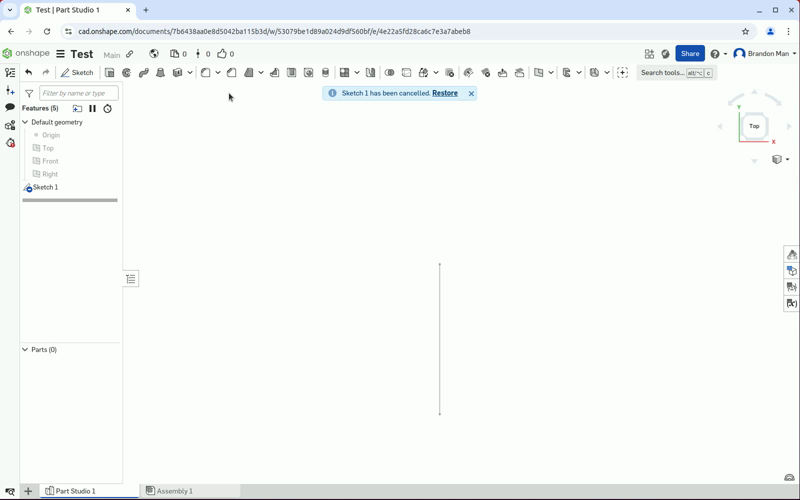
key(shift+s)
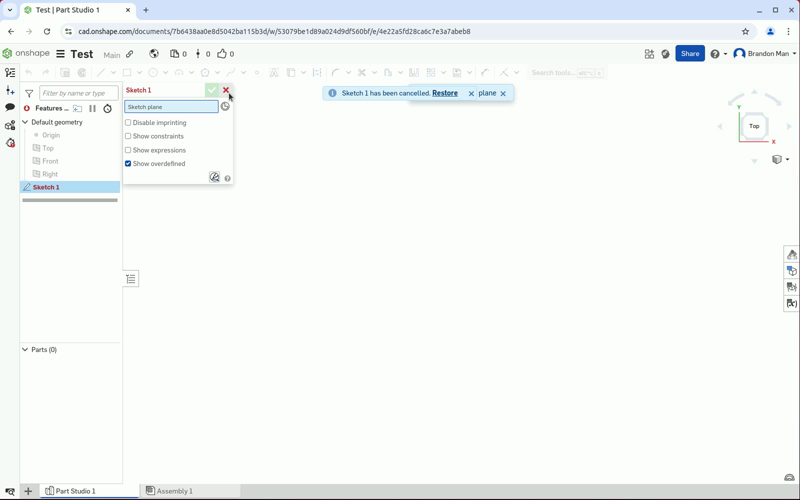
mouse_move(73, 150)
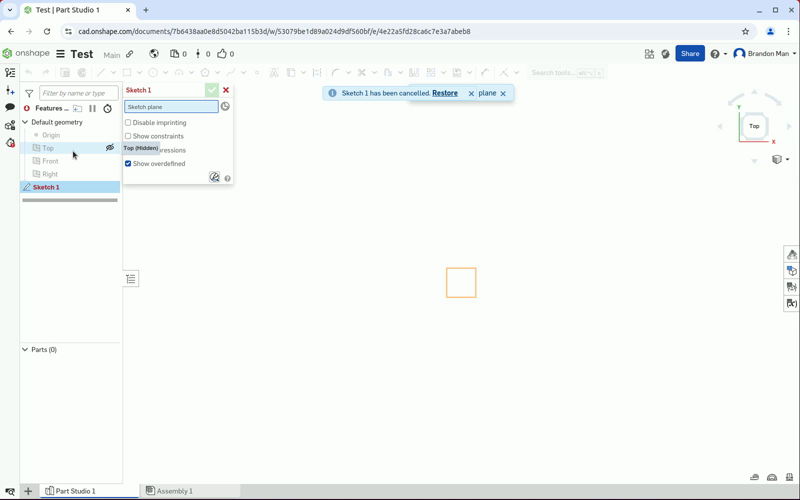
click(73, 150)
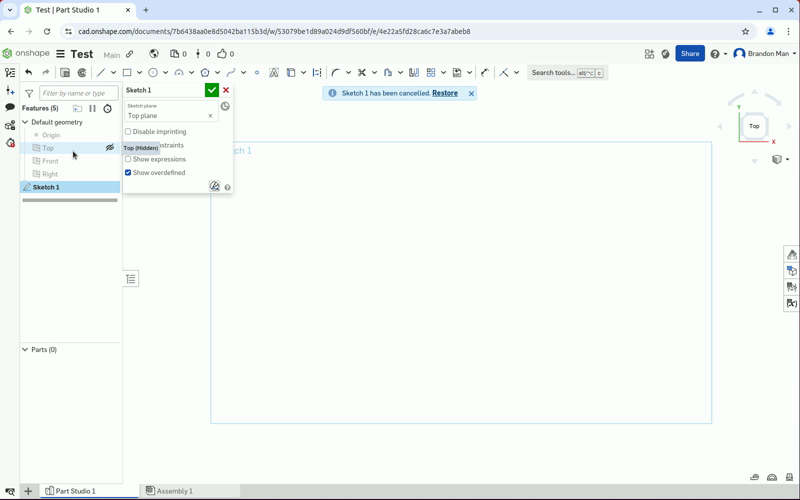
mouse_move(73, 352)
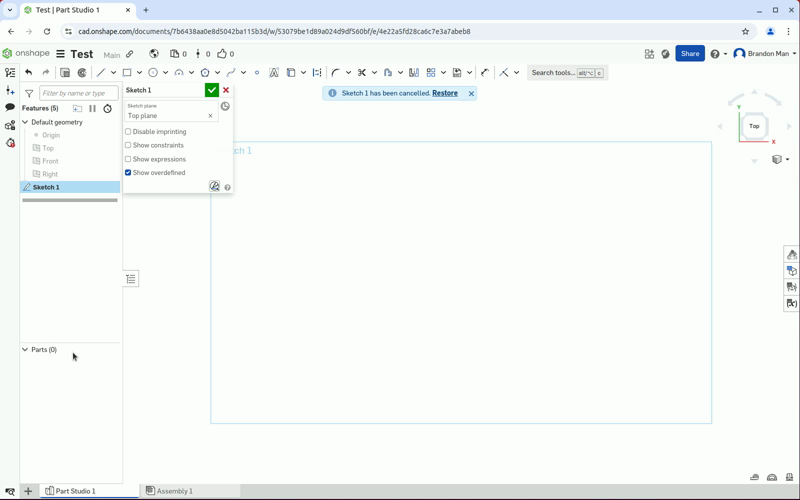
key(y)
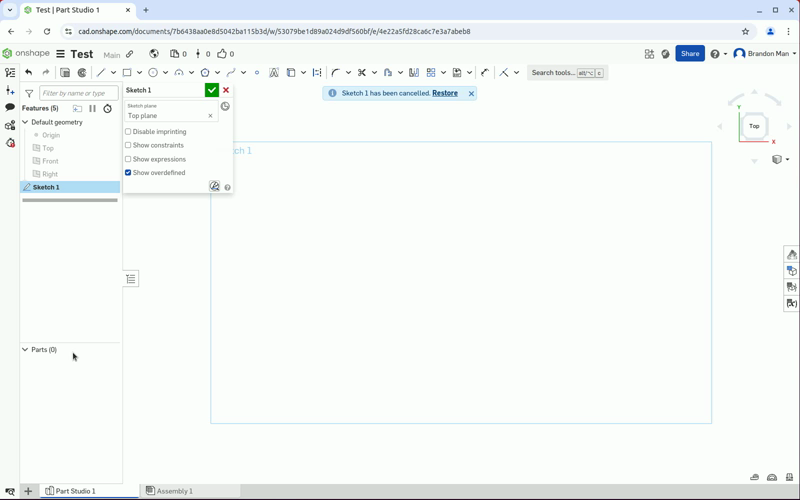
key(l)
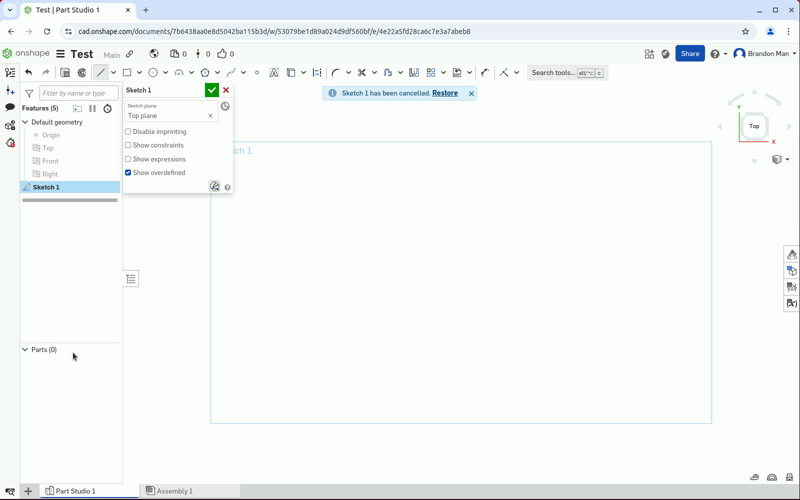
key_down(shift)
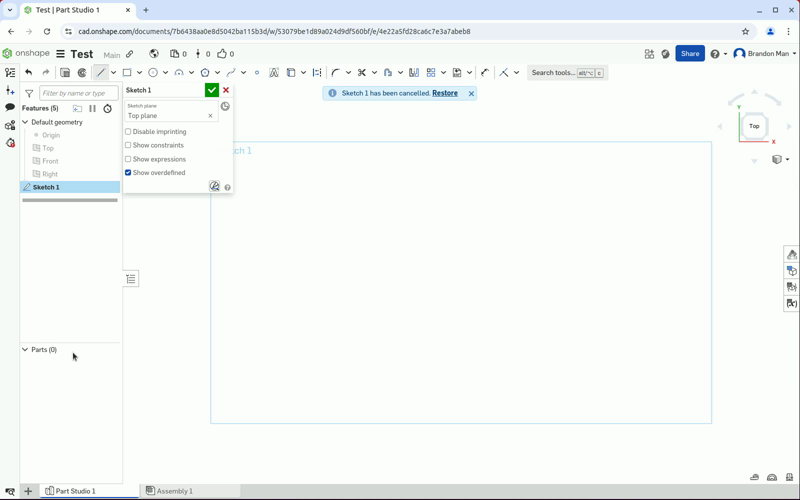
mouse_move(363, 339)
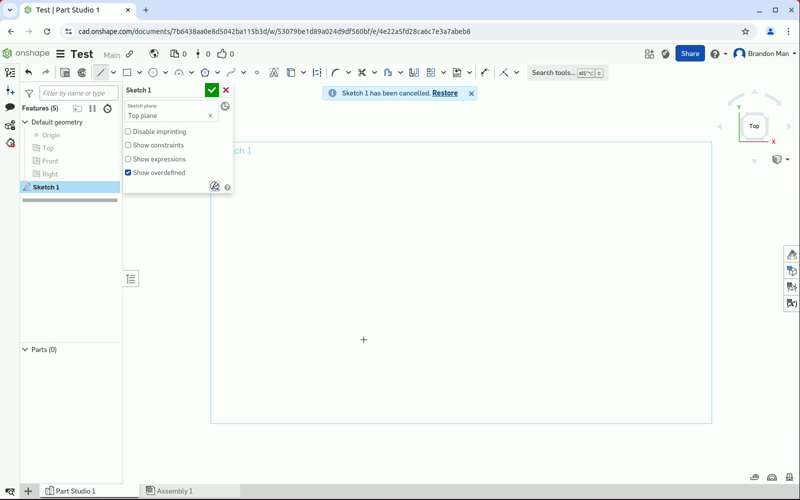
click(363, 339)
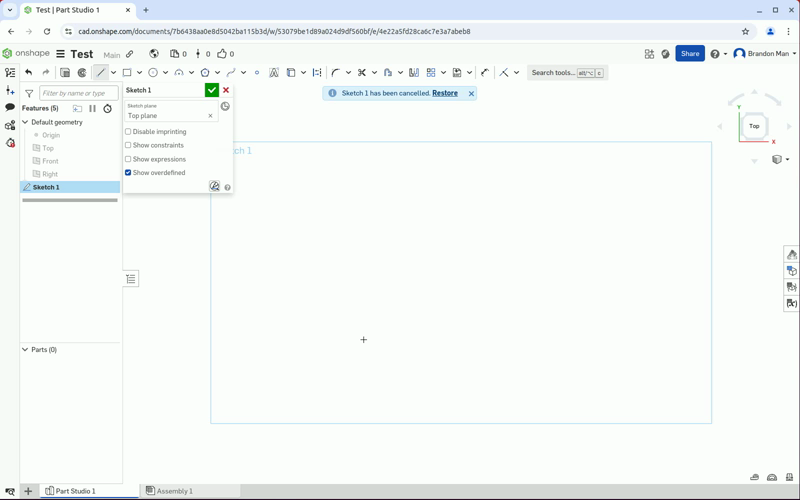
key_up(shift)
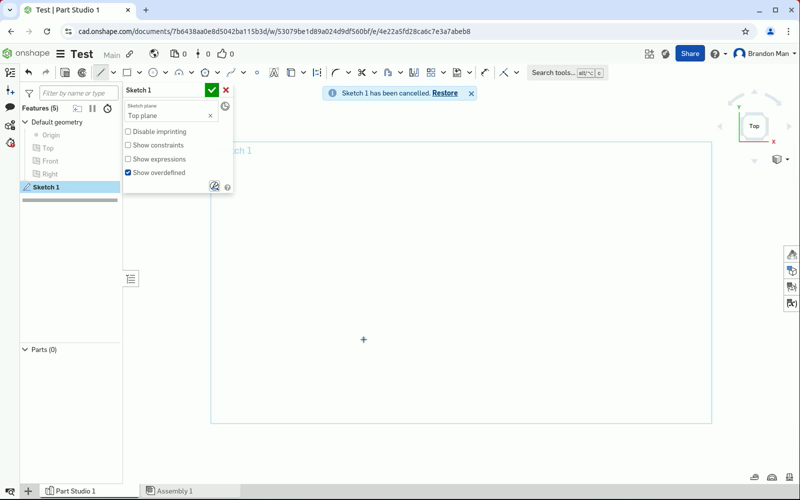
key_down(shift)
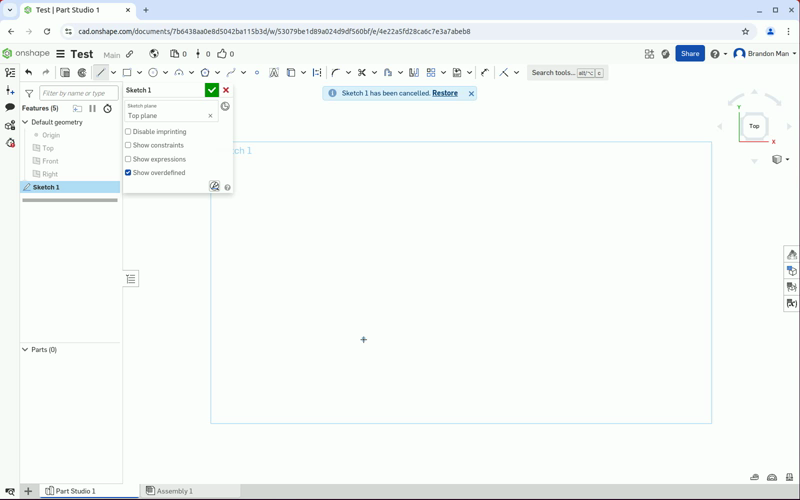
mouse_move(461, 394)
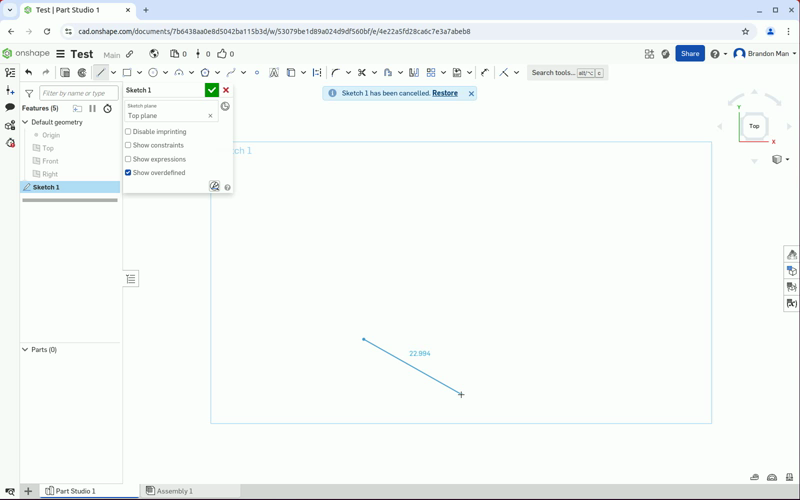
click(461, 394)
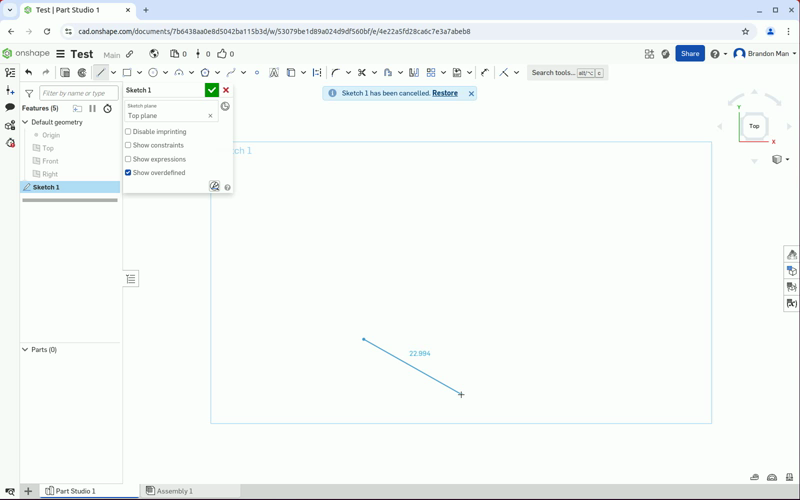
key_up(shift)
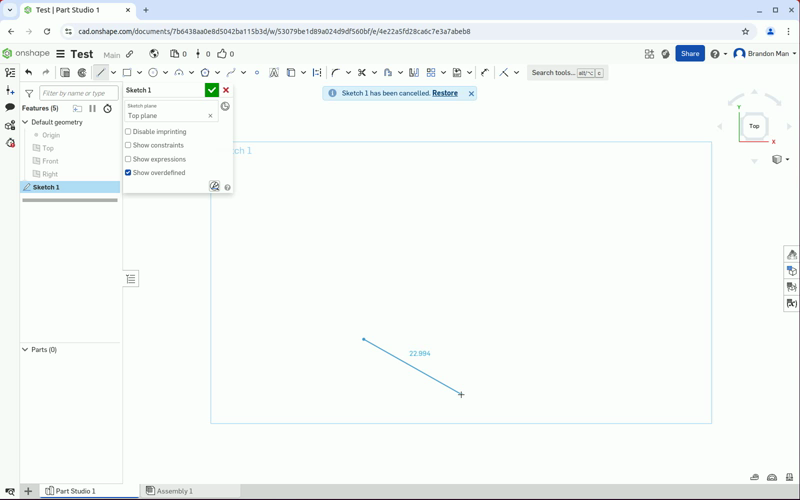
key_down(shift)
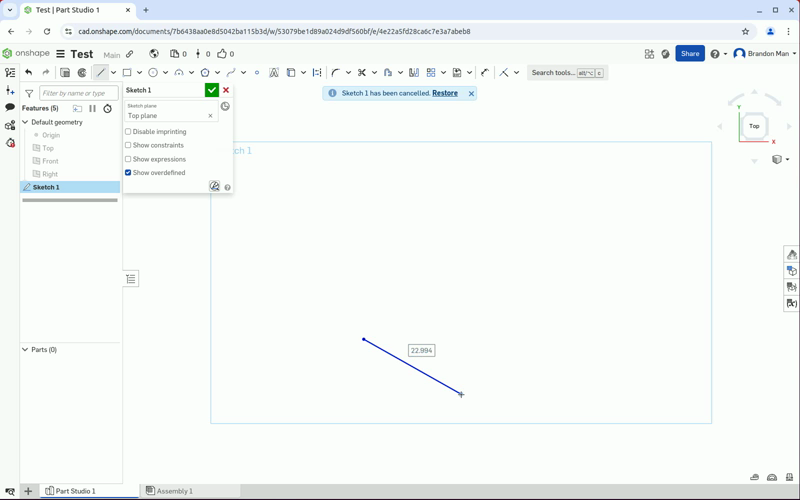
mouse_move(557, 339)
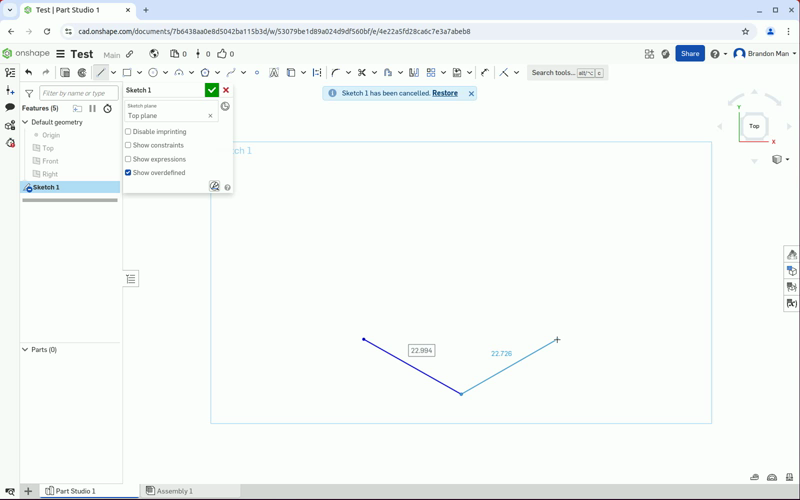
click(557, 339)
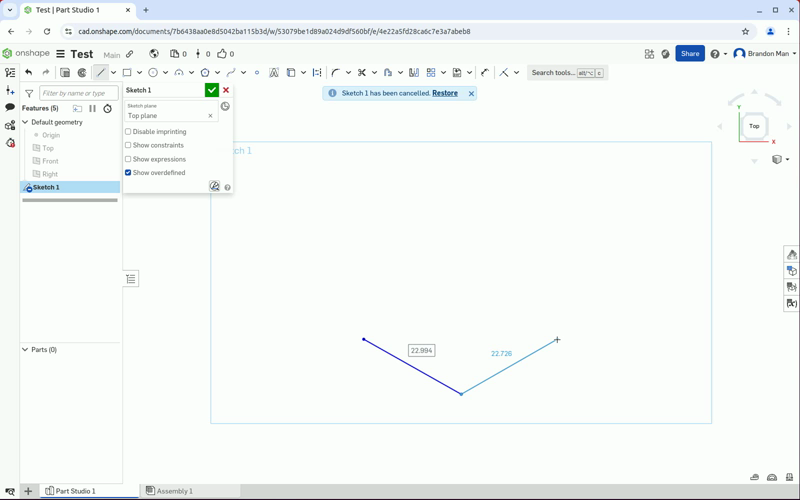
key_up(shift)
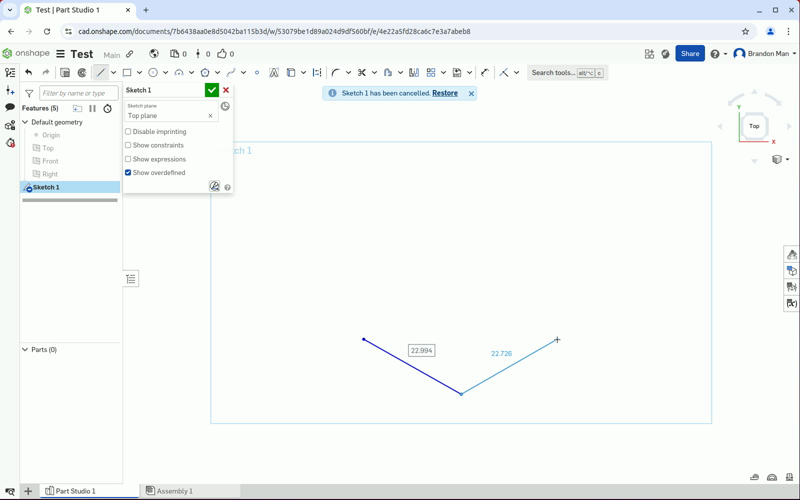
key_down(shift)
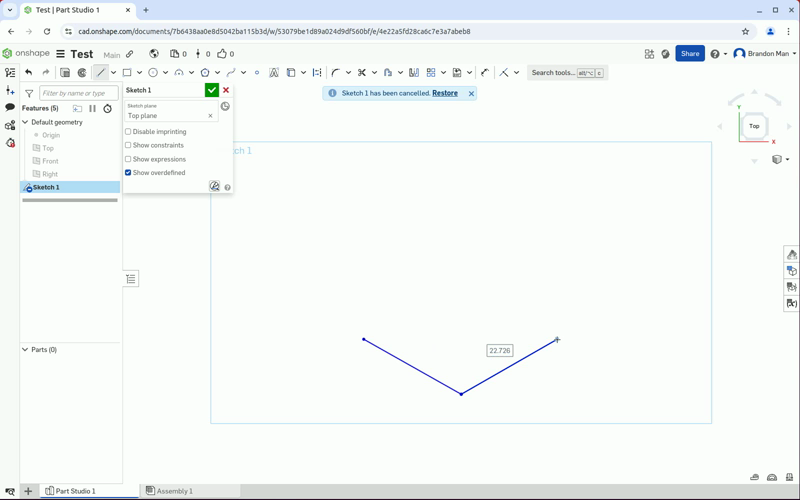
mouse_move(557, 227)
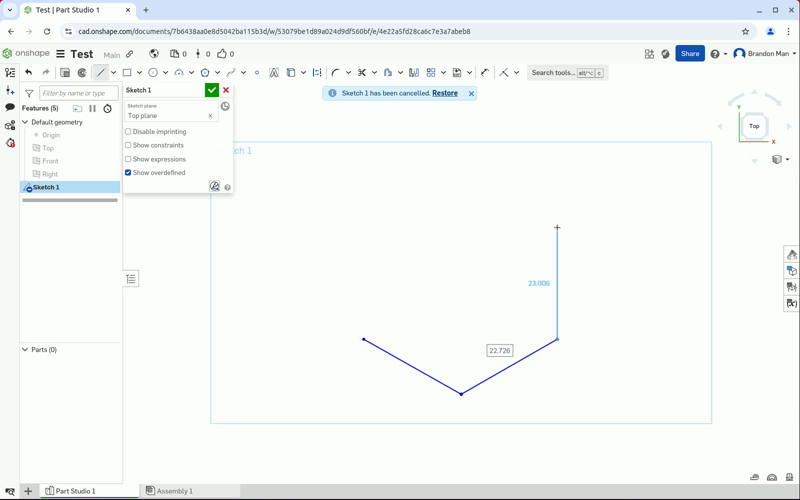
click(557, 227)
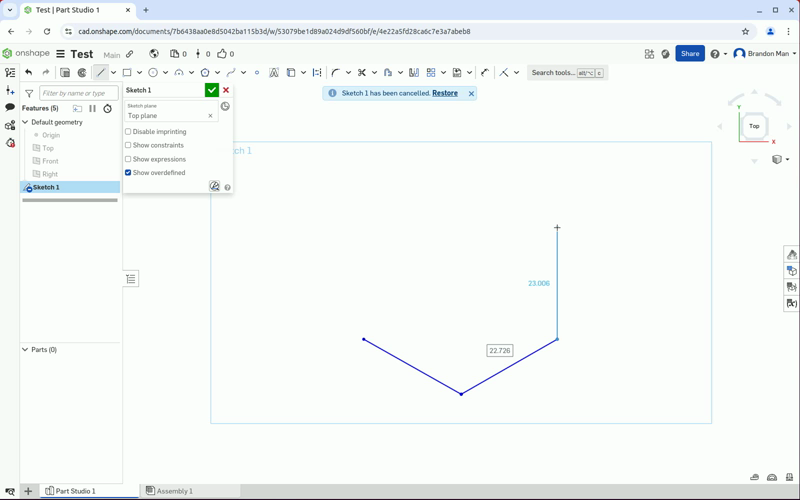
key_up(shift)
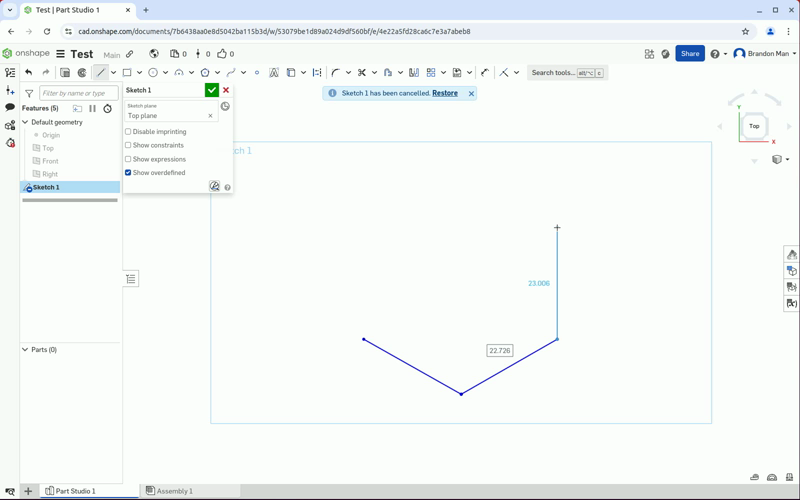
key_down(shift)
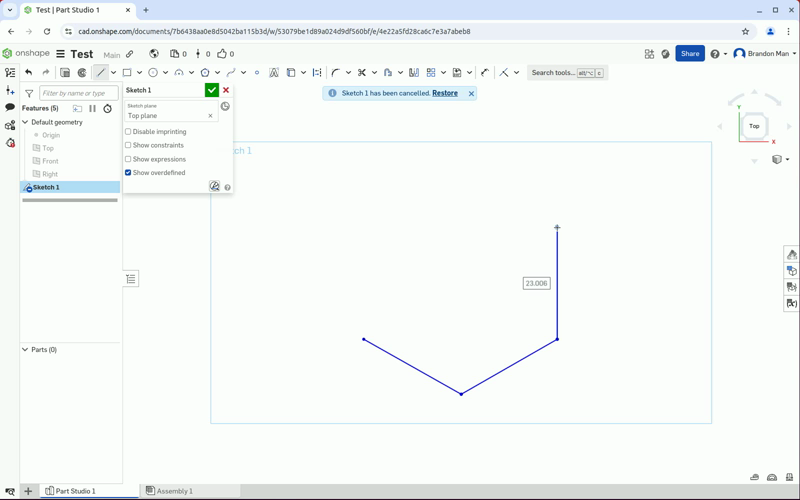
mouse_move(461, 171)
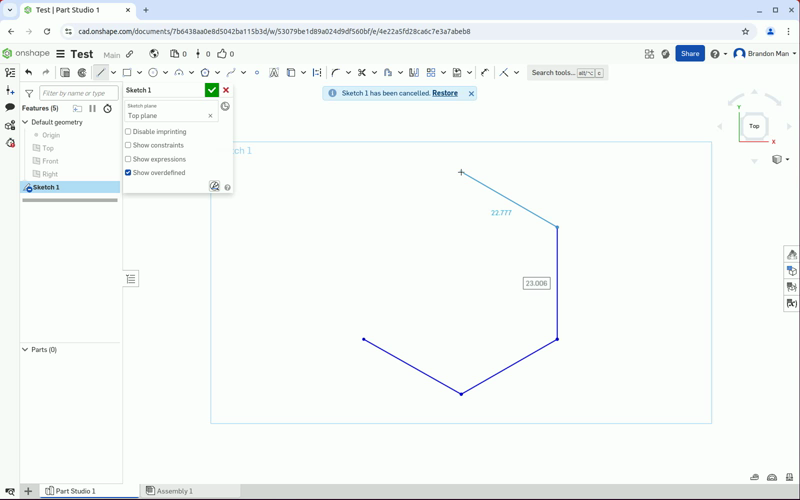
click(461, 171)
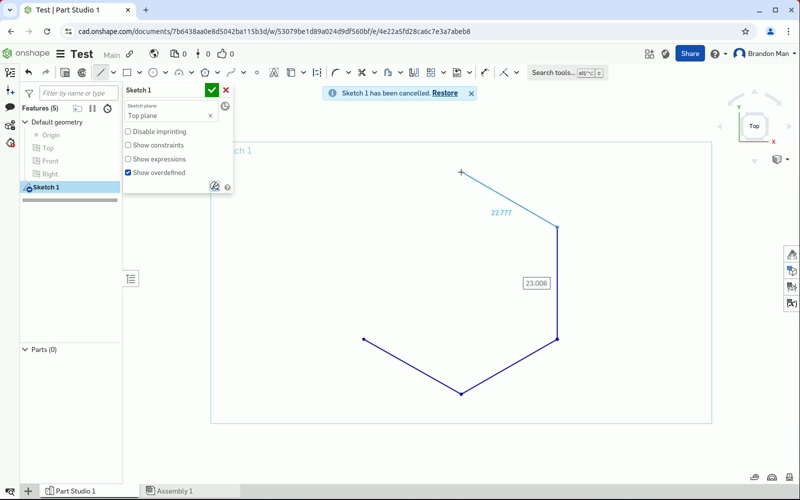
key_up(shift)
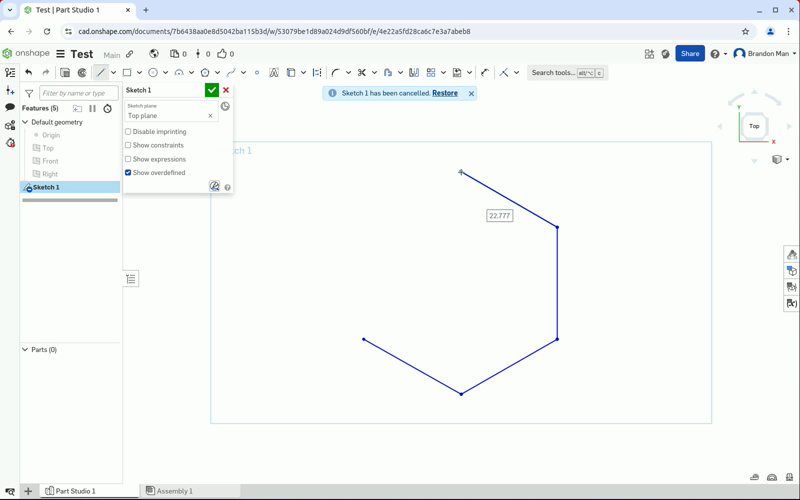
key_down(shift)
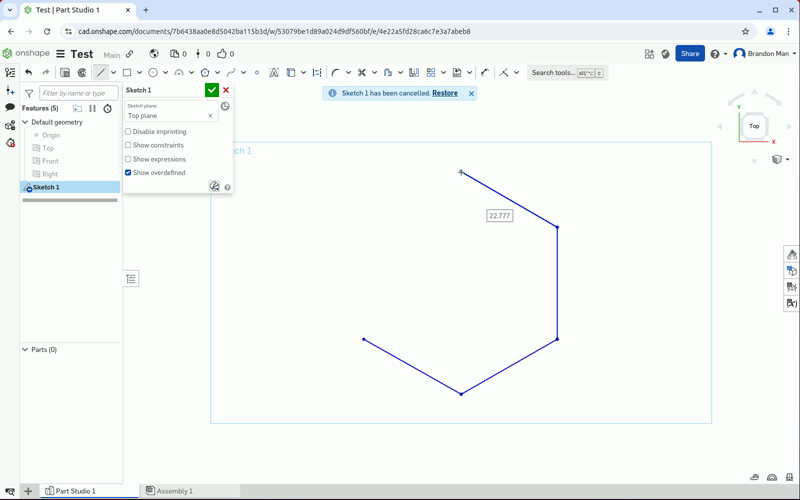
mouse_move(363, 227)
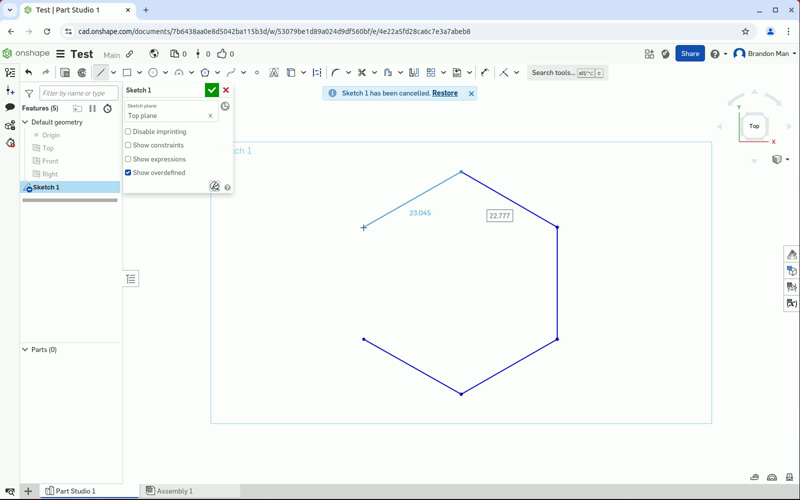
click(363, 227)
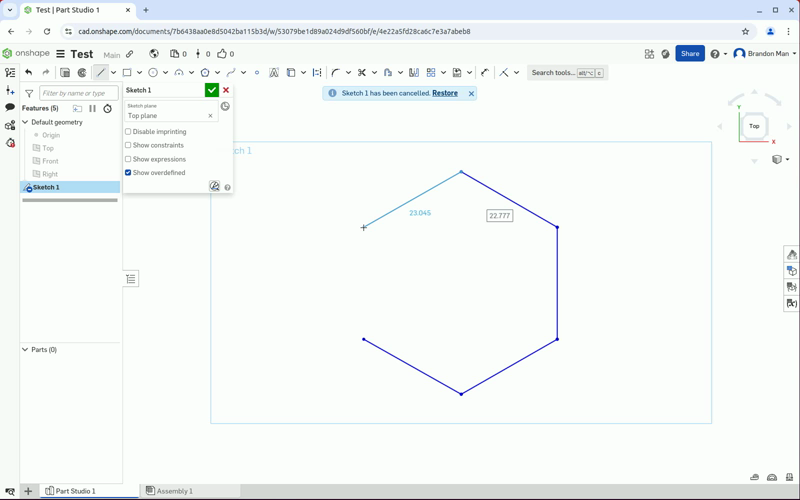
key_up(shift)
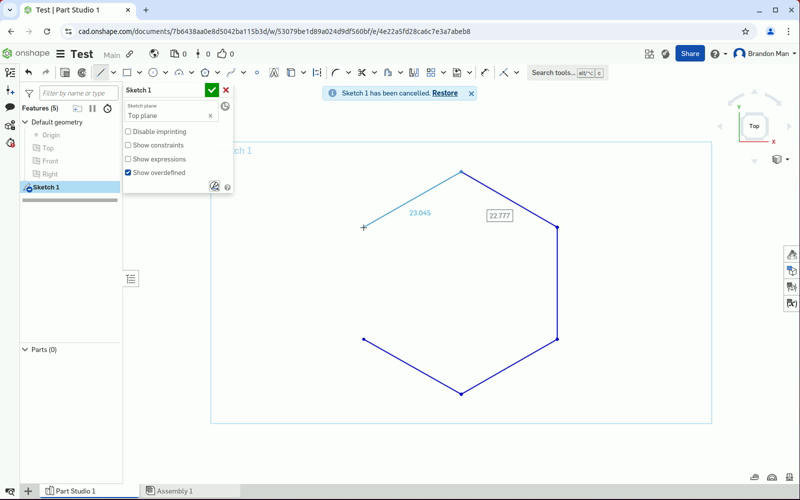
key_down(shift)
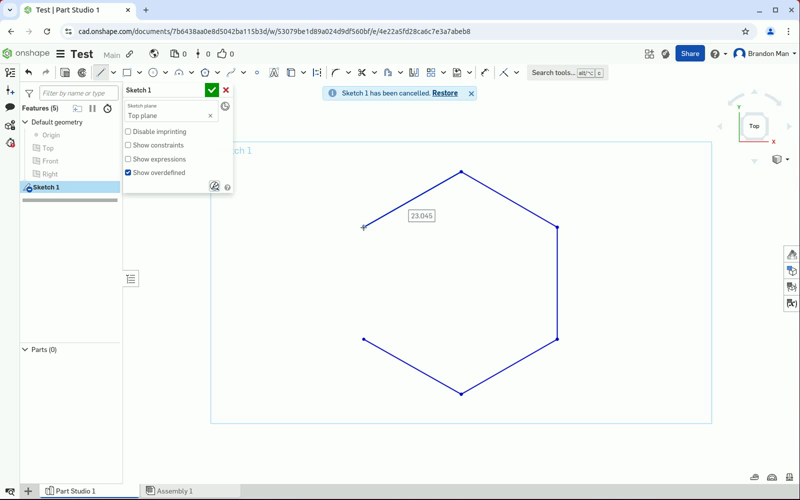
mouse_move(363, 339)
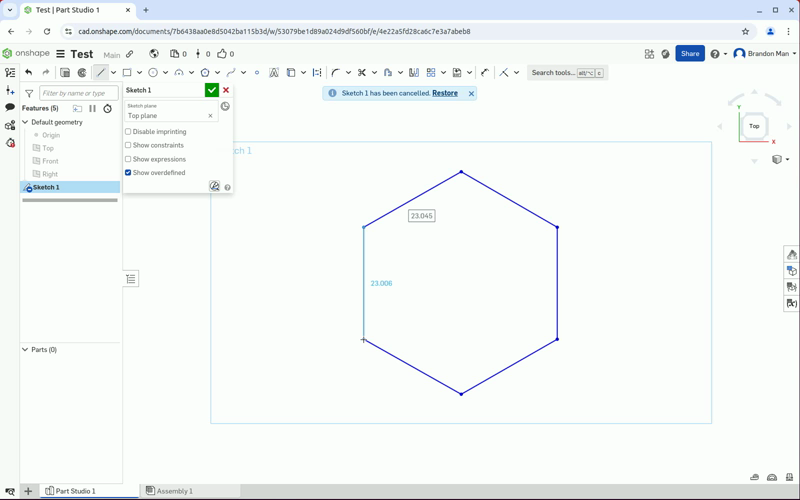
key_up(shift)
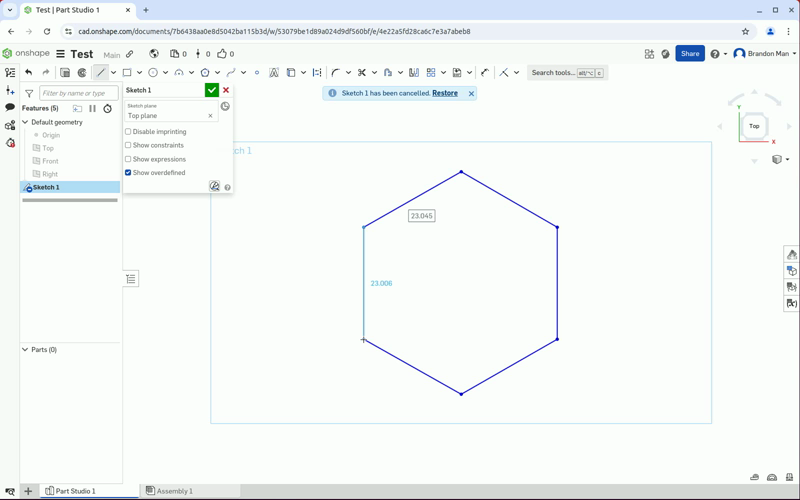
click(363, 339)
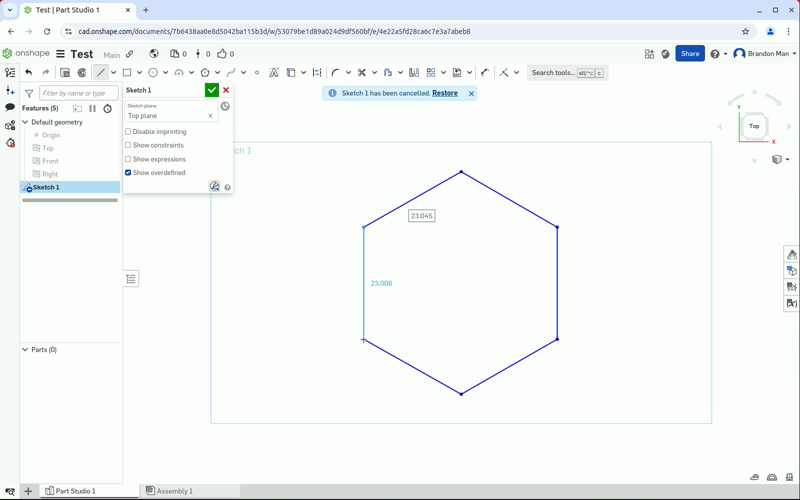
key(esc)
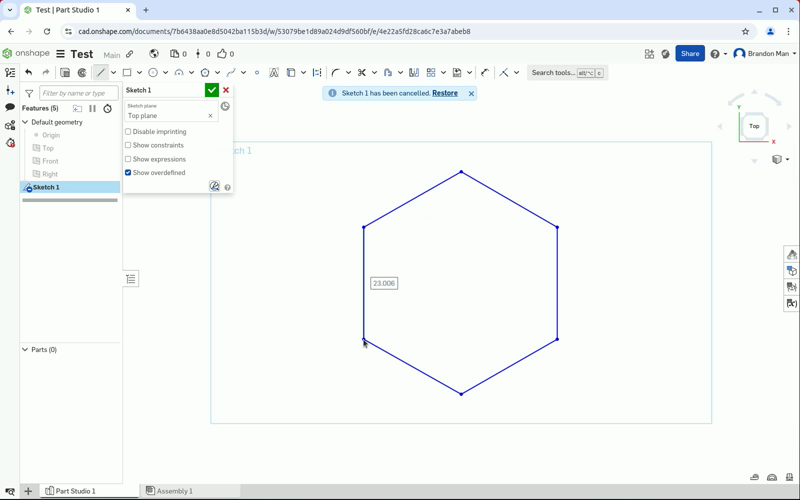
key(l)
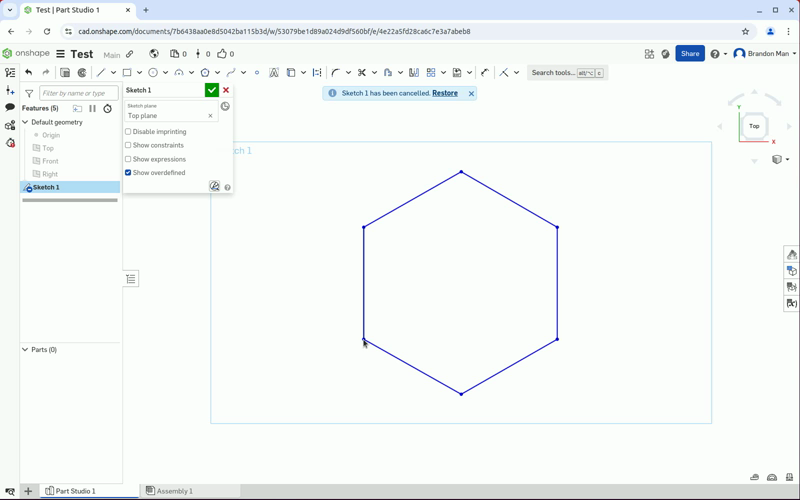
key_down(shift)
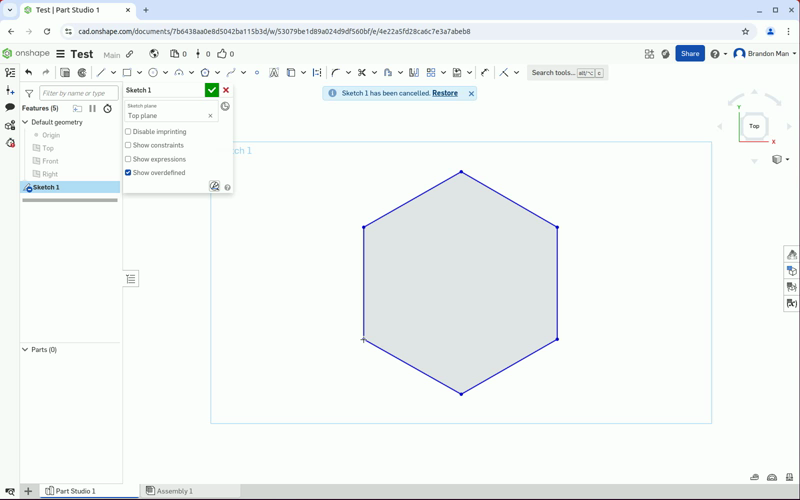
mouse_move(388, 324)
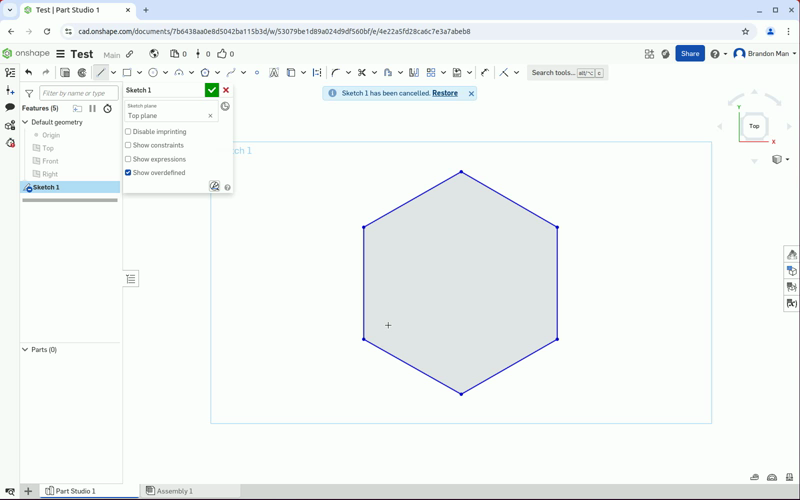
click(388, 324)
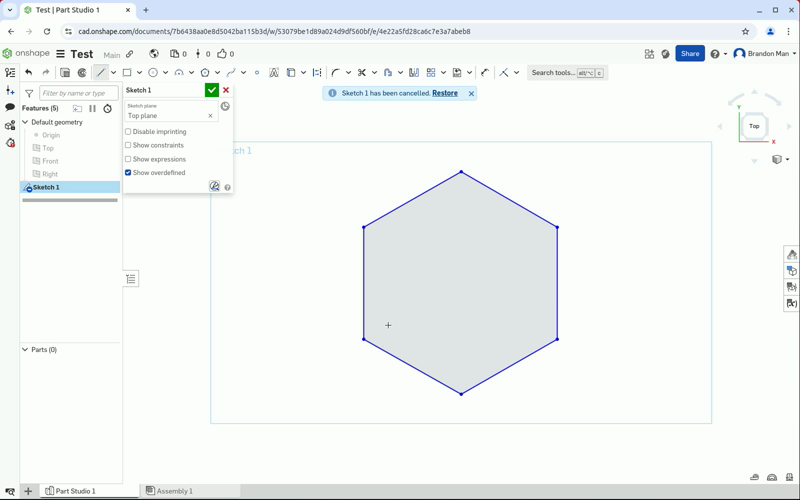
key_up(shift)
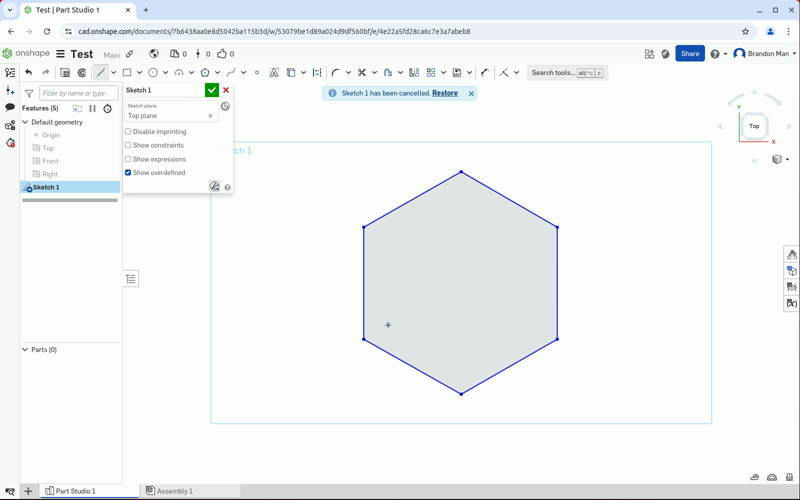
key_down(shift)
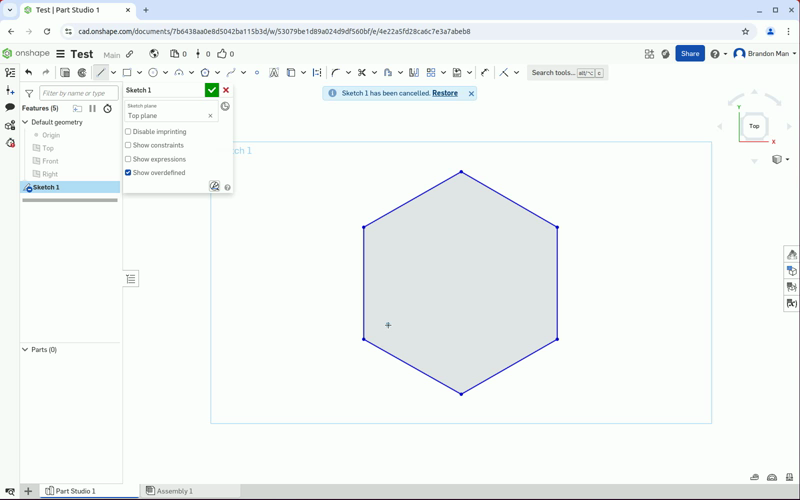
mouse_move(461, 365)
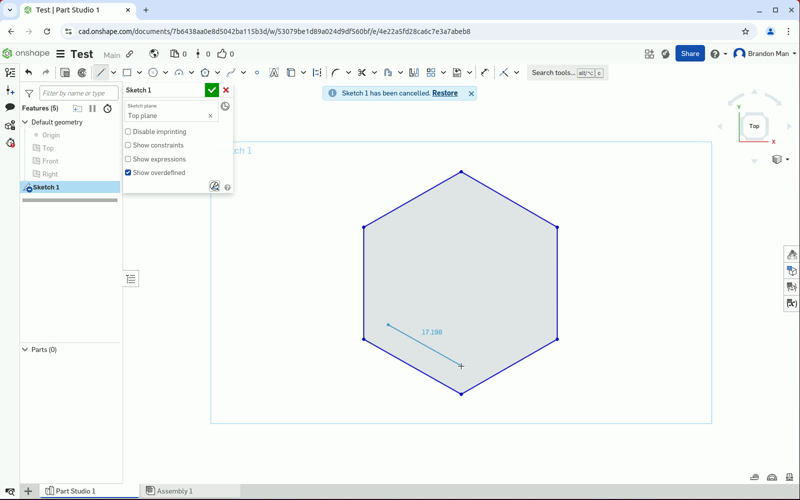
click(461, 365)
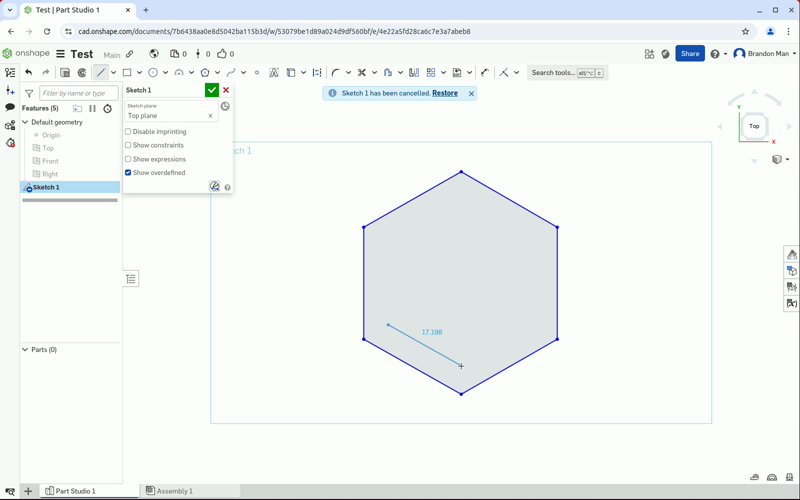
key_up(shift)
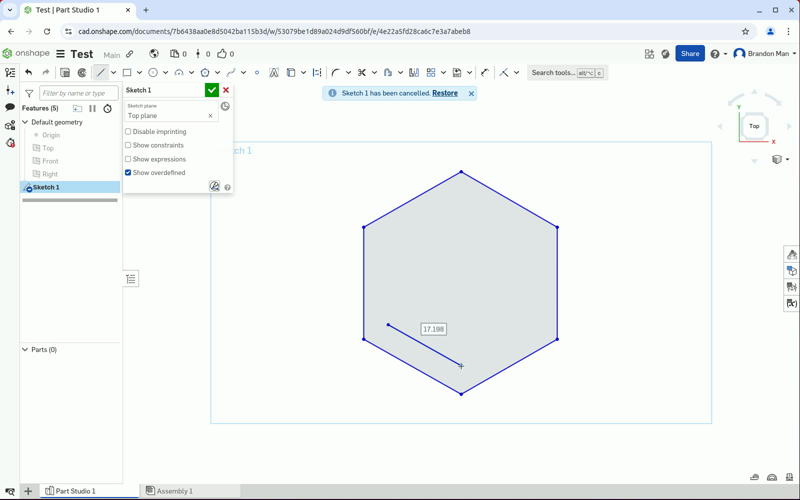
key_down(shift)
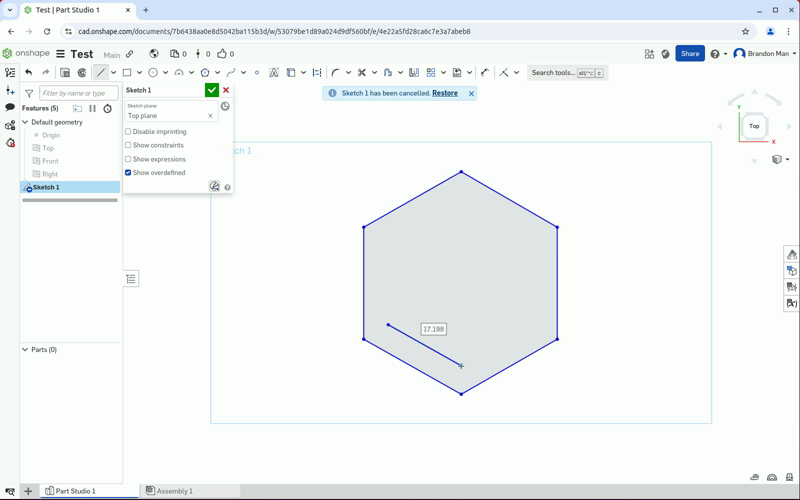
mouse_move(532, 324)
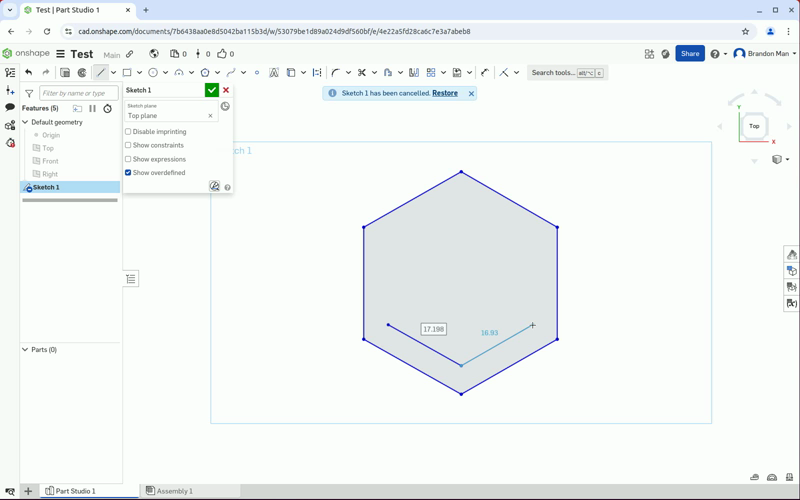
click(532, 324)
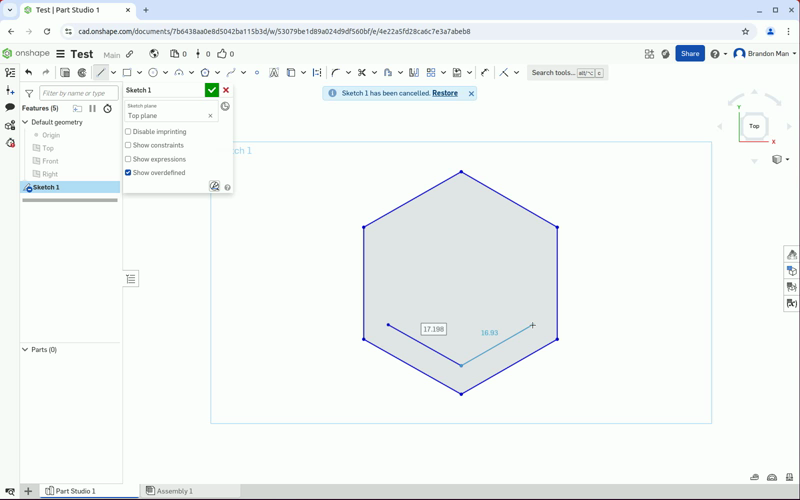
key_up(shift)
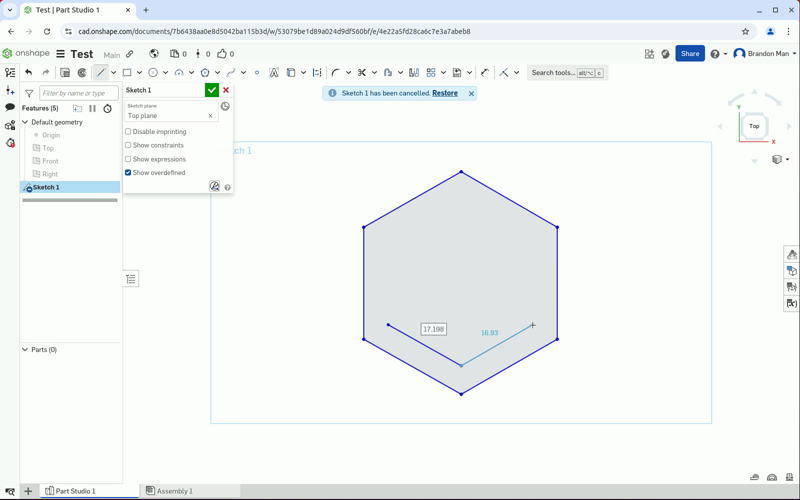
key_down(shift)
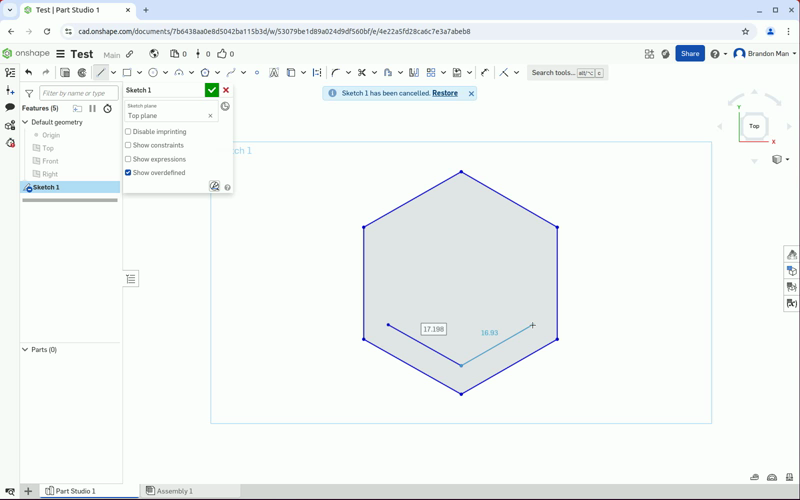
mouse_move(532, 241)
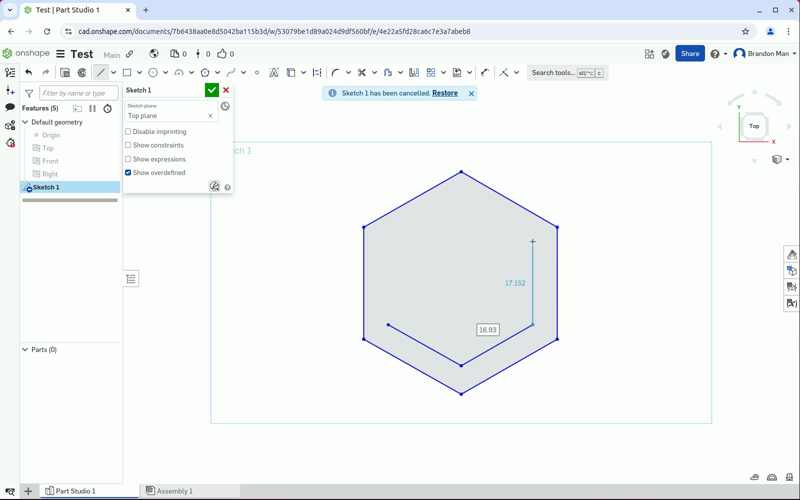
click(532, 241)
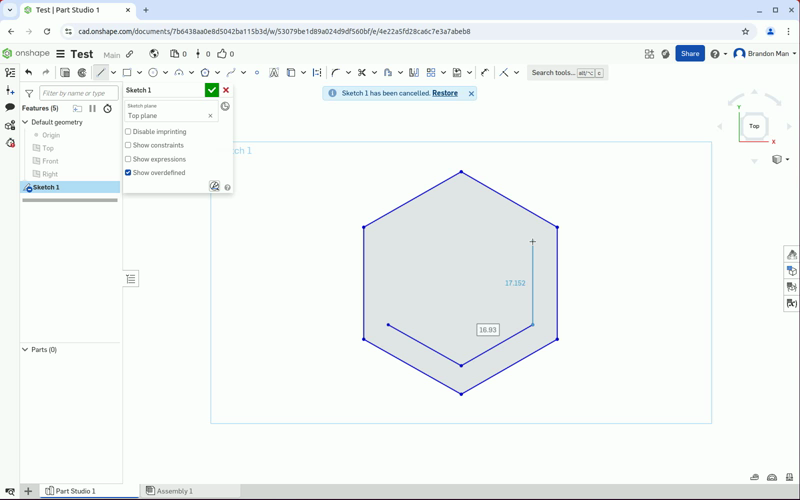
key_up(shift)
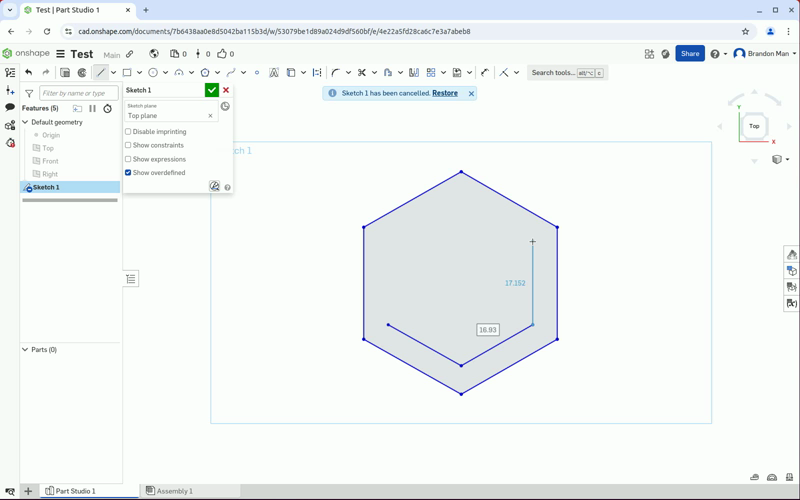
key_down(shift)
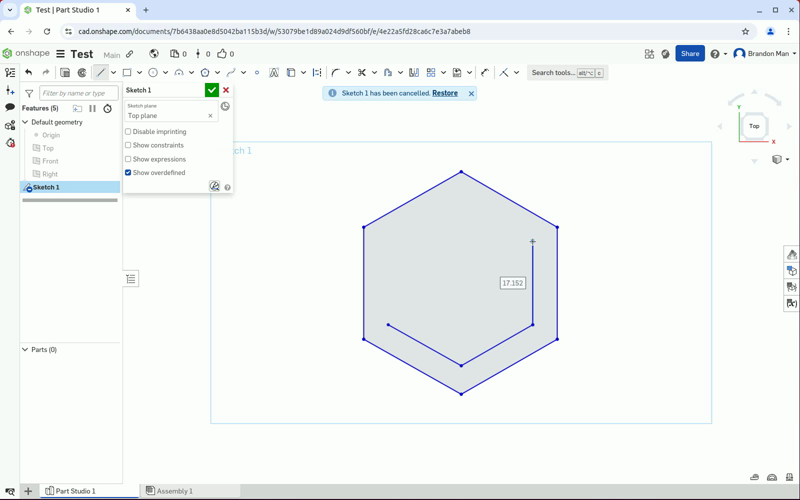
mouse_move(461, 200)
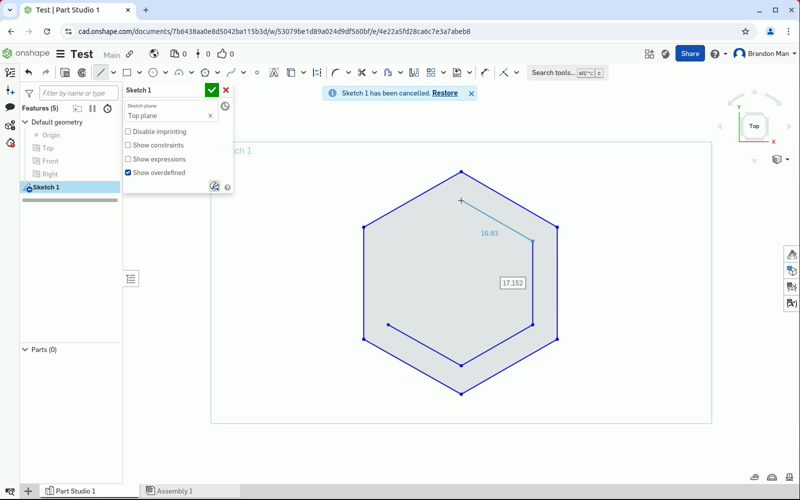
click(461, 200)
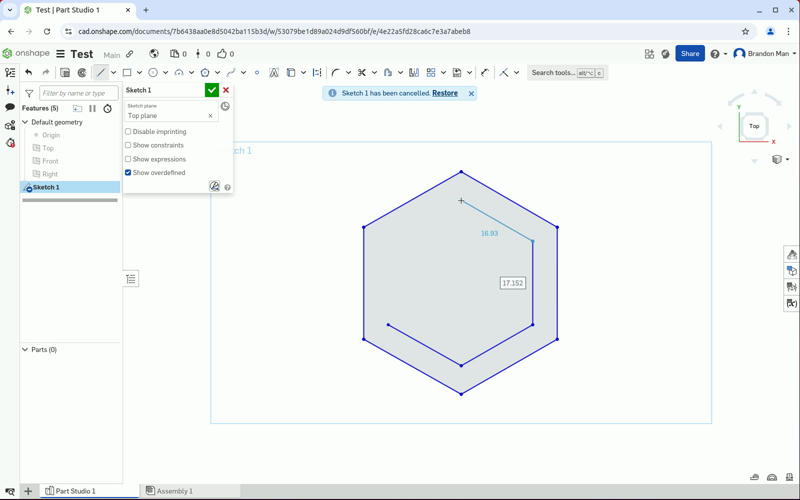
key_up(shift)
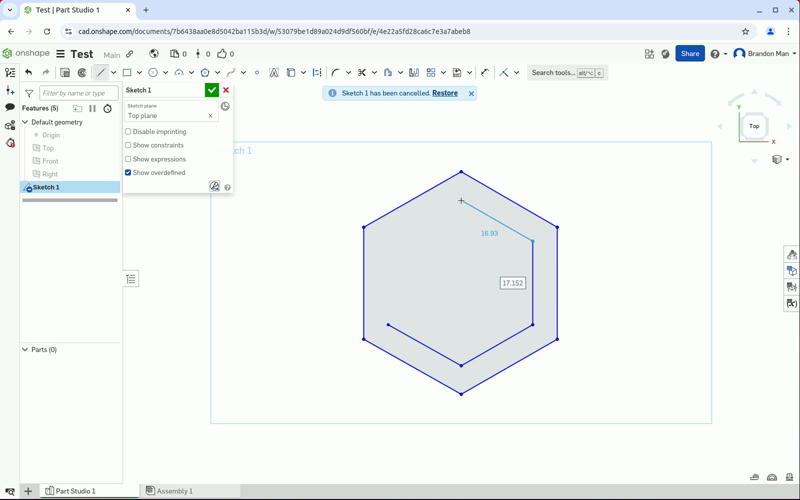
key_down(shift)
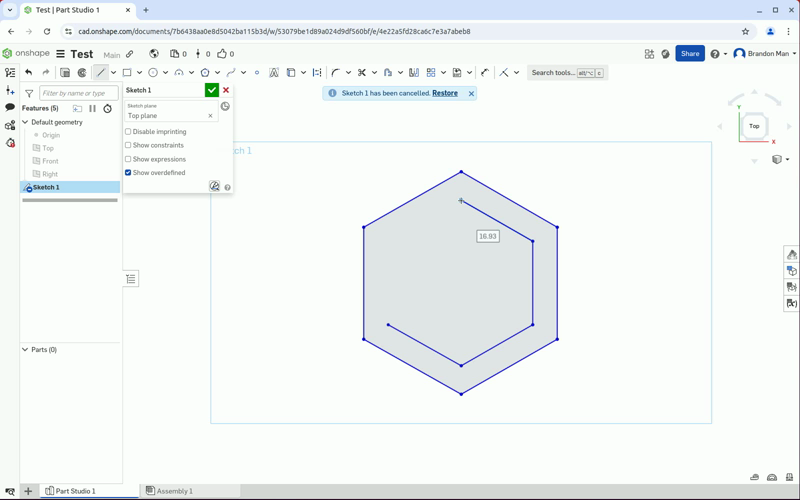
mouse_move(388, 241)
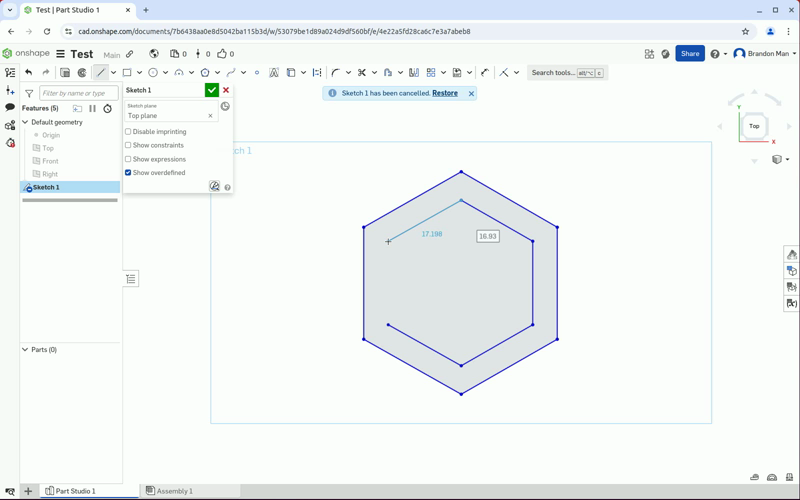
click(388, 241)
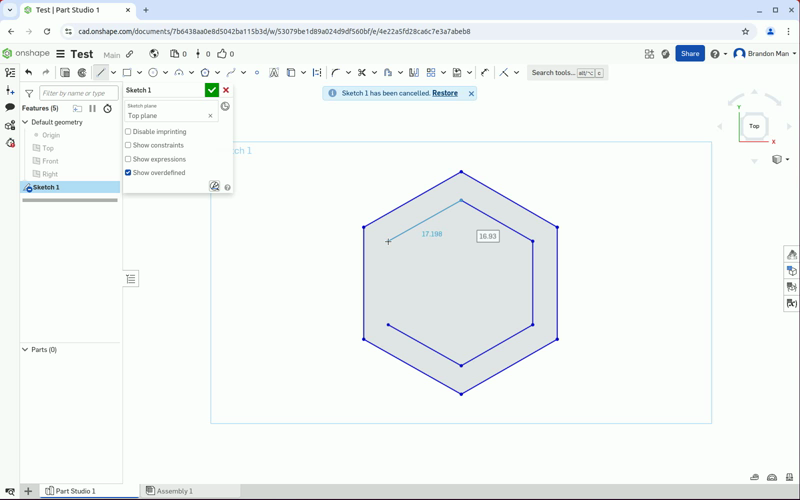
key_up(shift)
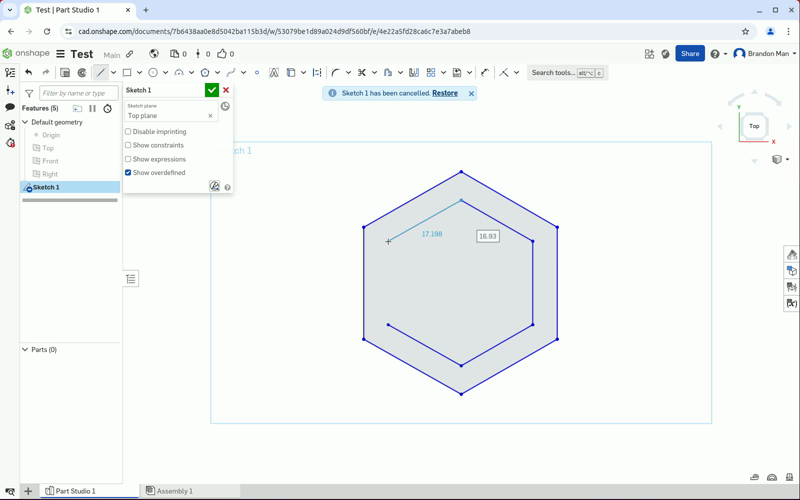
key_down(shift)
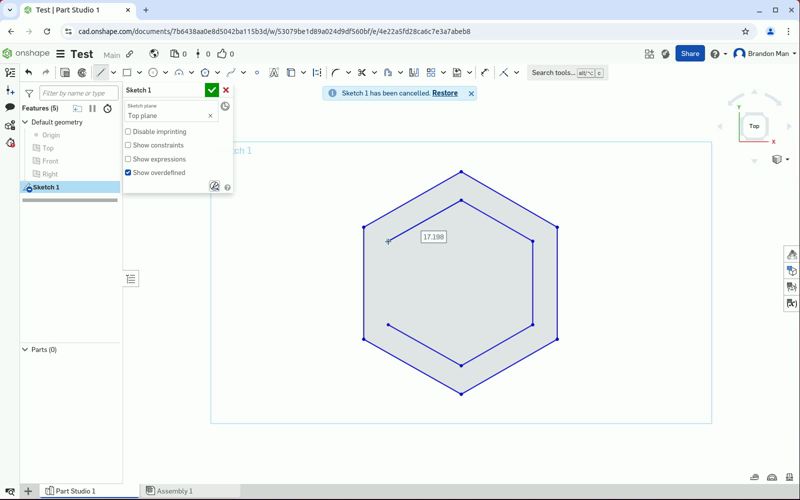
mouse_move(388, 324)
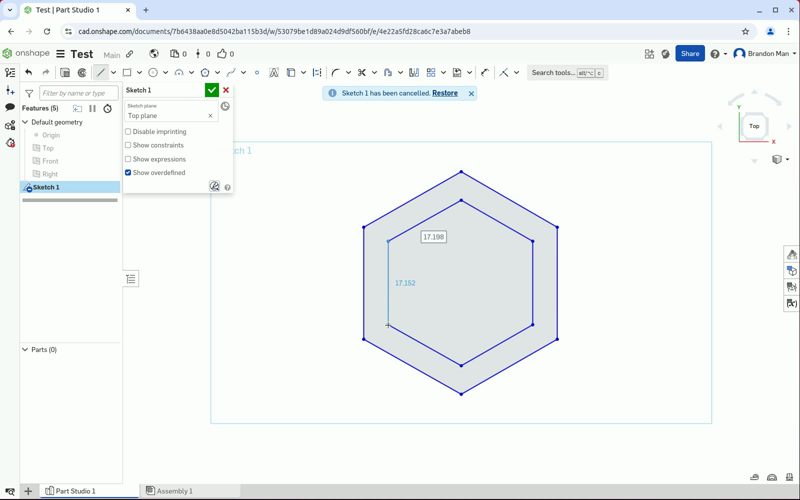
key_up(shift)
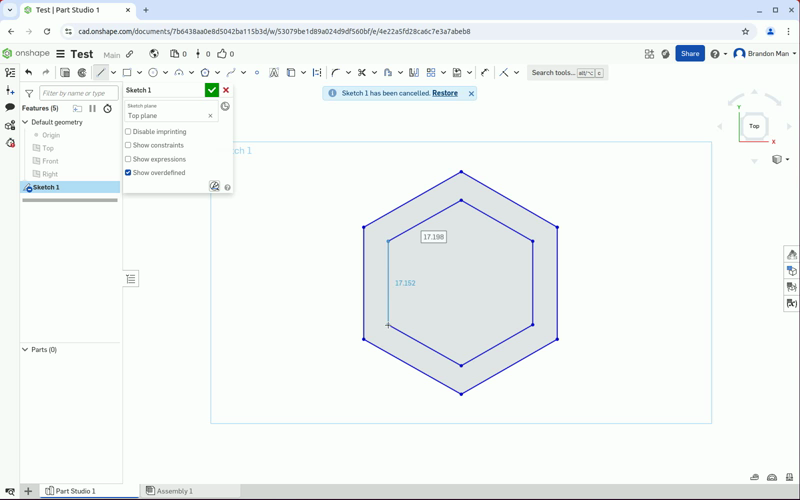
click(388, 324)
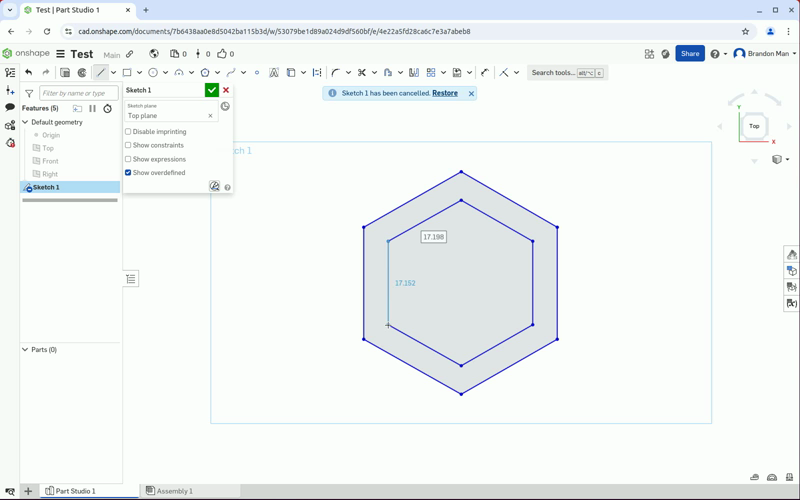
key(esc)
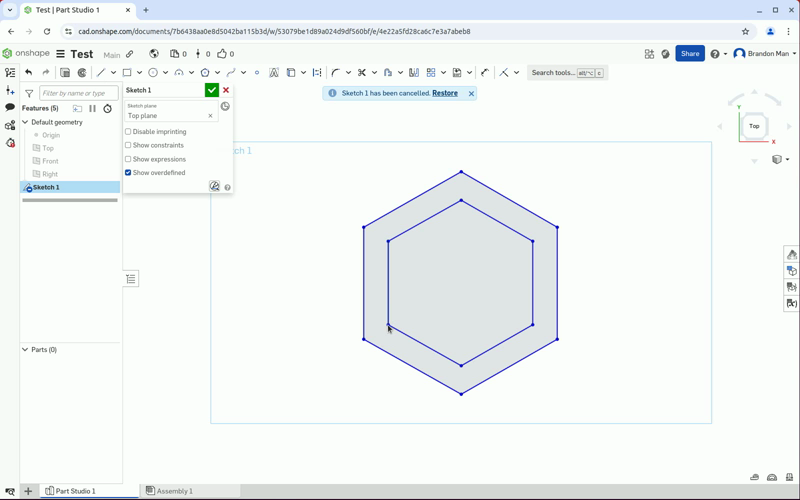
mouse_move(378, 329)
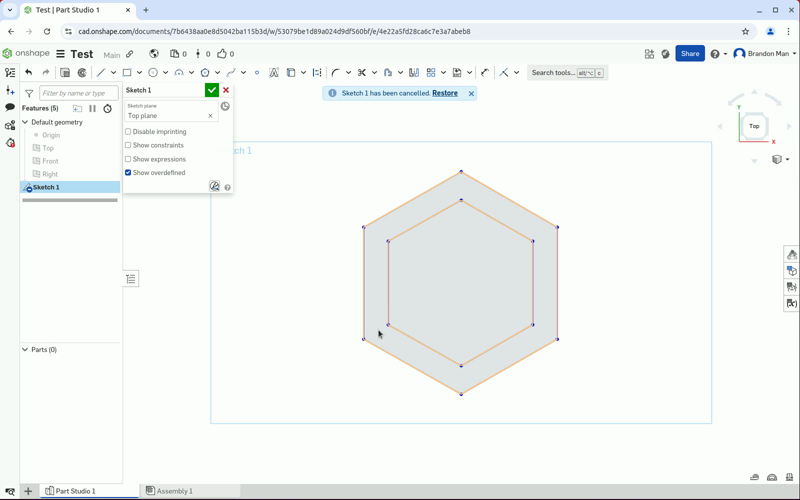
click(378, 329)
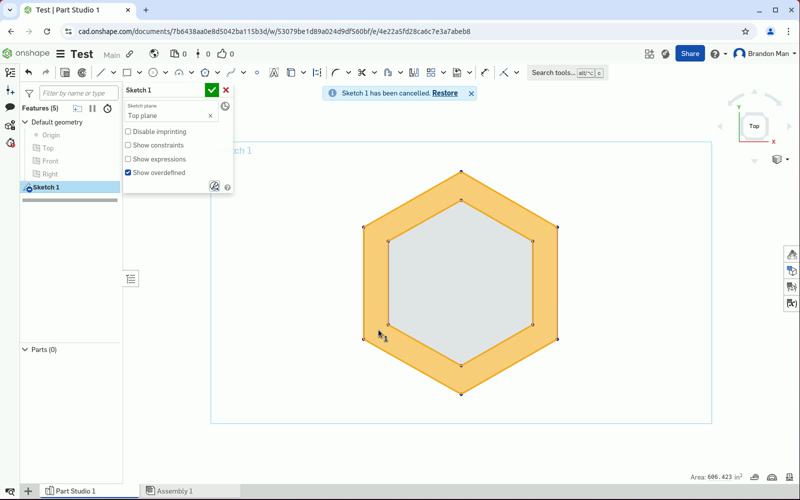
mouse_move(73, 352)
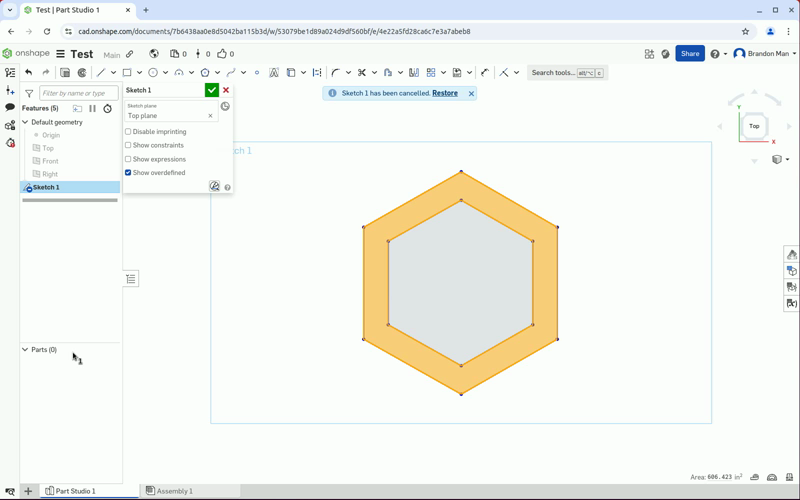
key(shift+y)
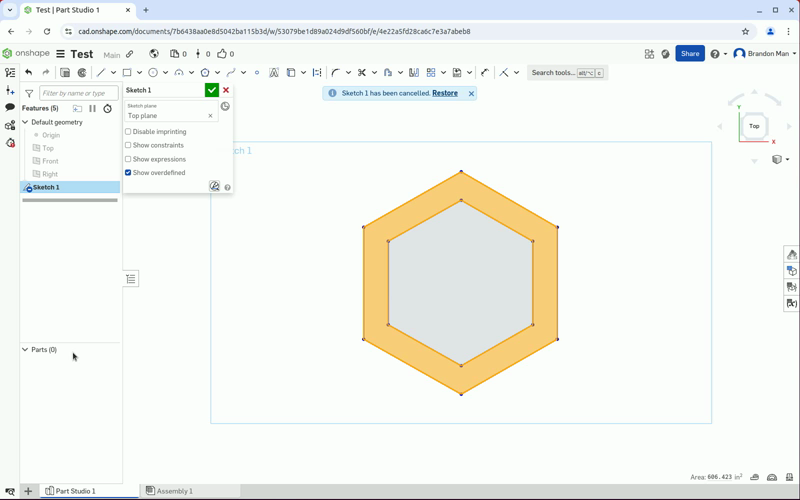
key(shift+e)
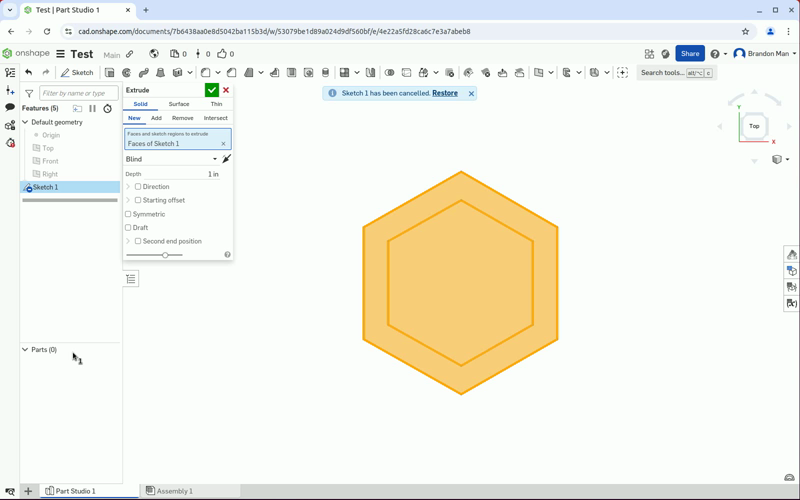
mouse_move(143, 106)
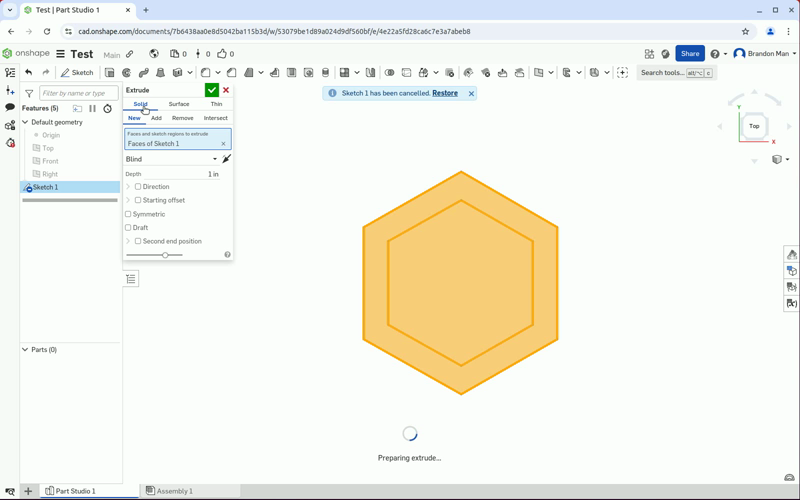
click(143, 106)
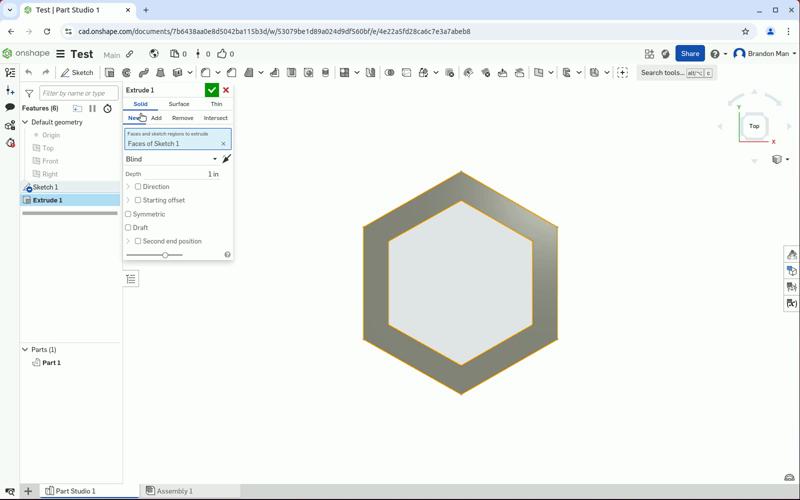
mouse_move(137, 120)
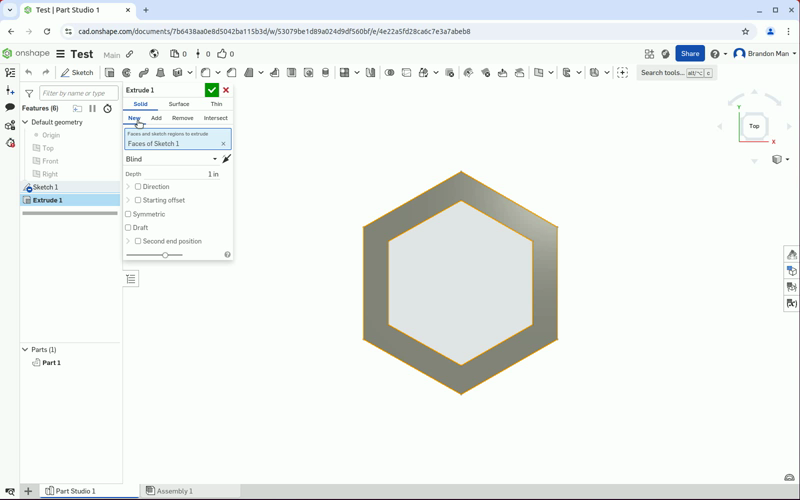
click(137, 120)
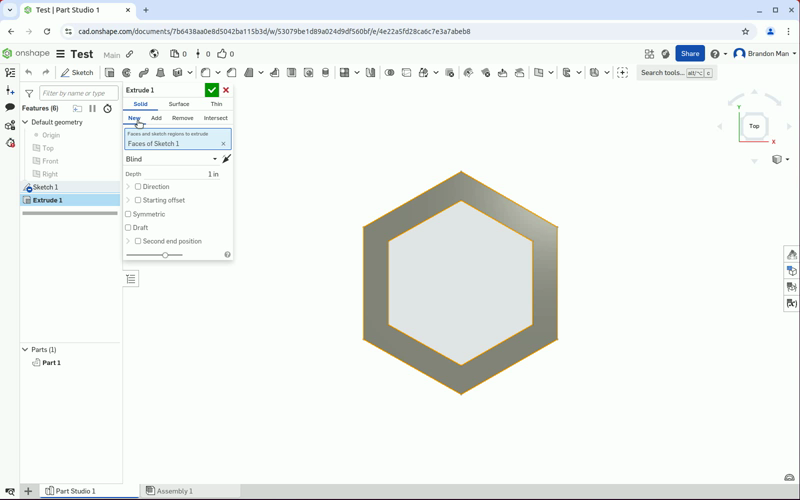
key(tab, 4)
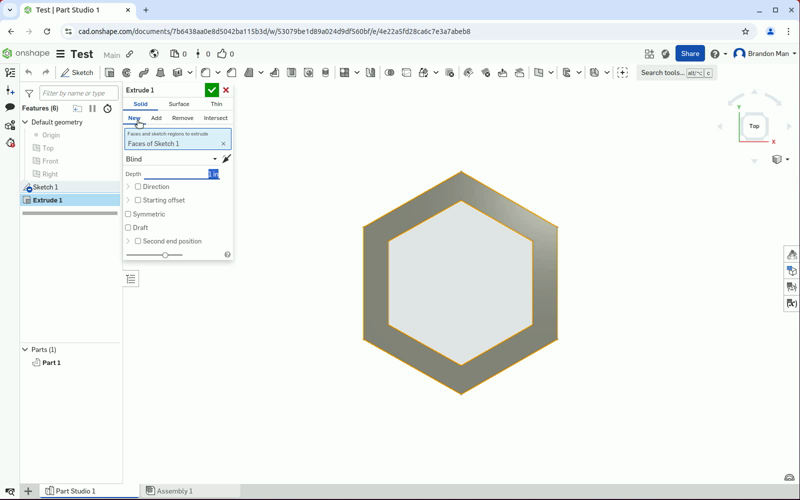
text(-6.981)
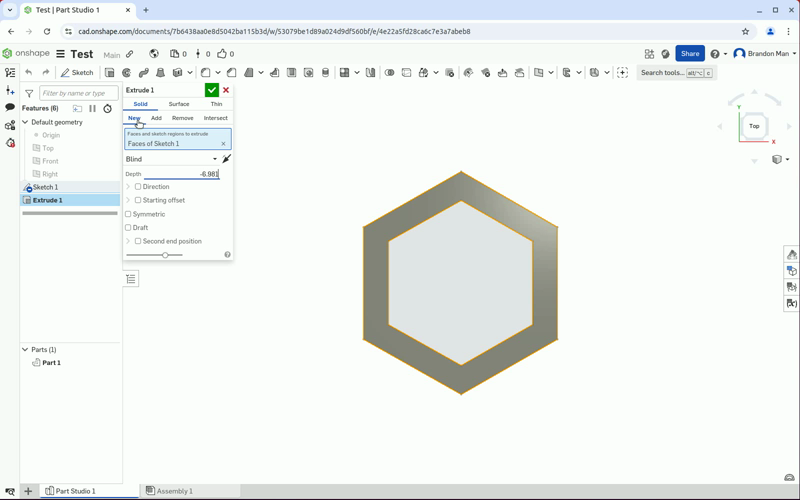
key(enter)
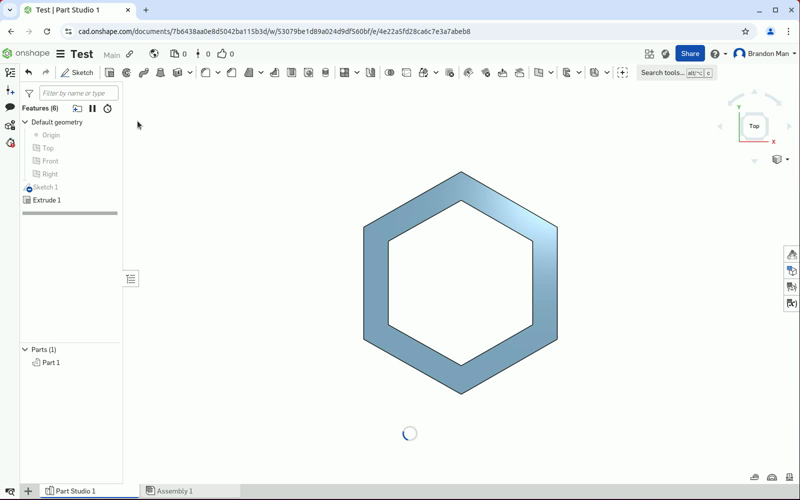
key(shift+h)
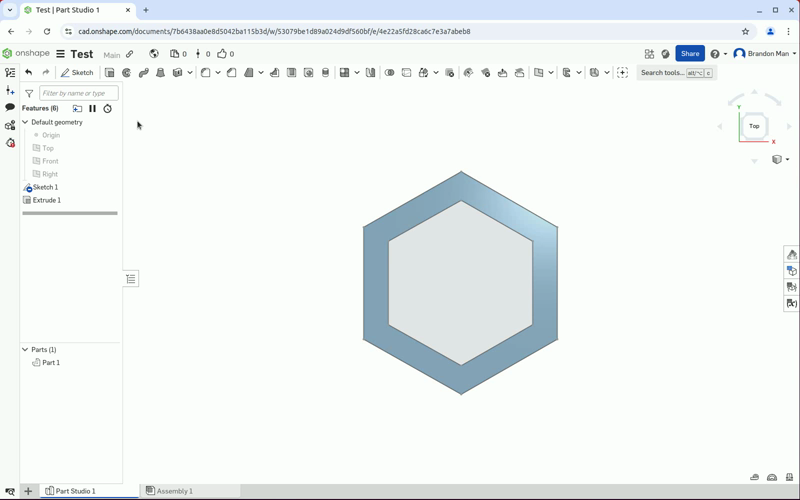
key(shift+h)
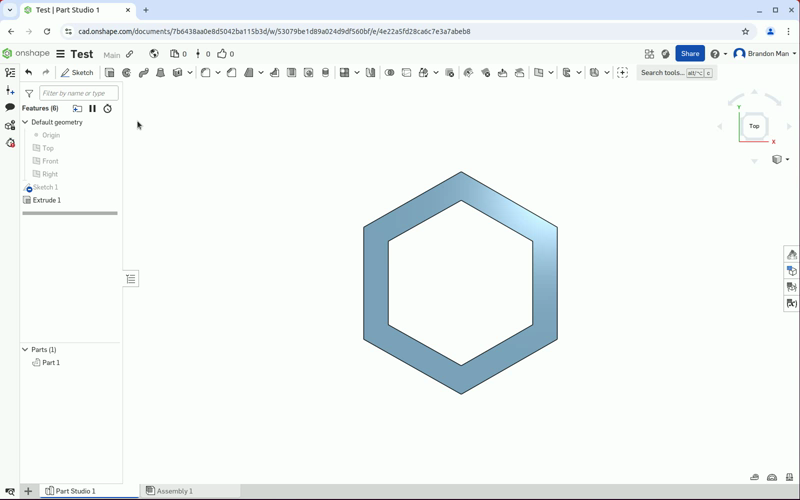
mouse_move(73, 189)
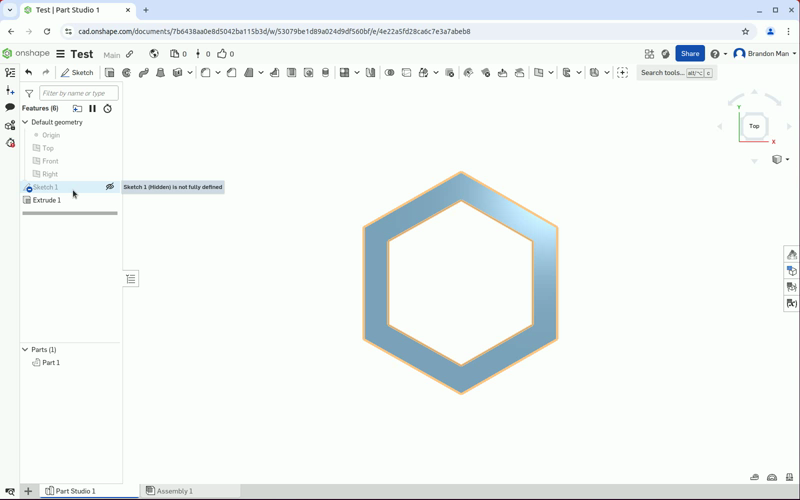
click(73, 189)
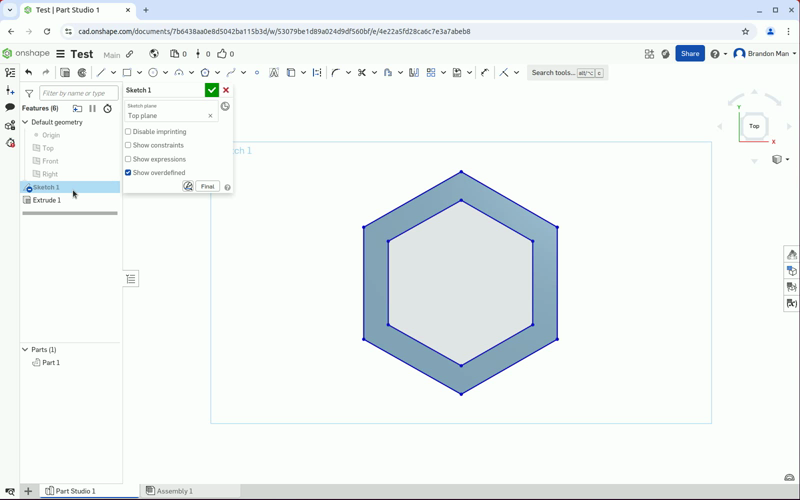
mouse_move(229, 92)
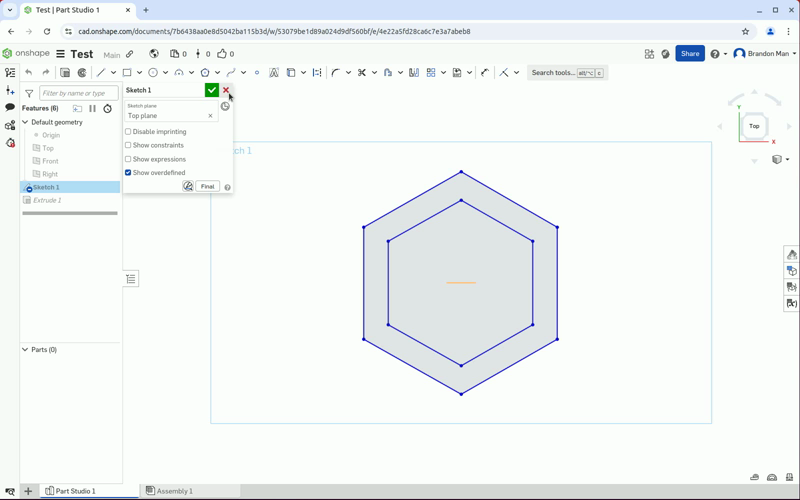
click(229, 92)
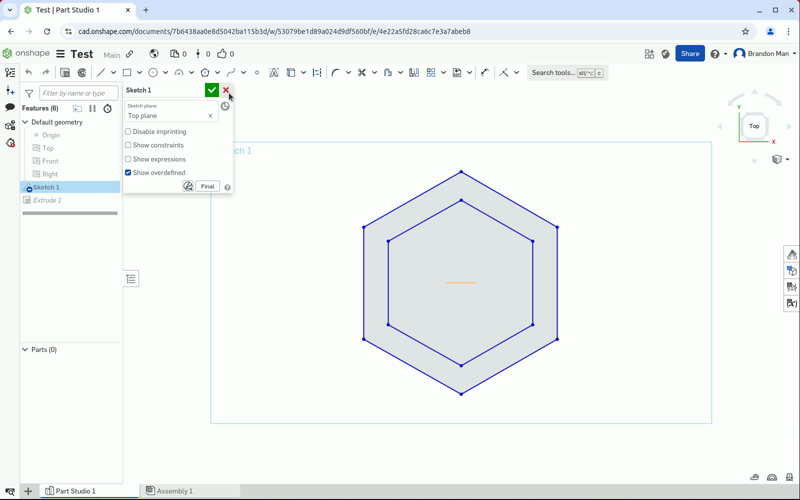
key(shift+s)
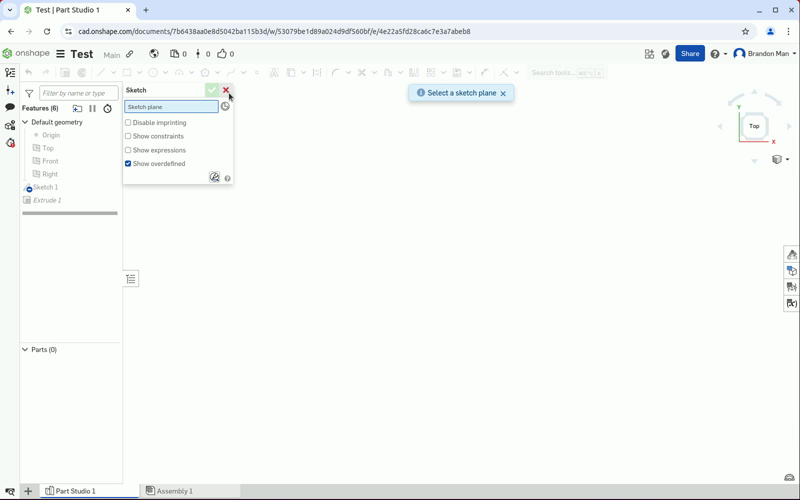
mouse_move(73, 150)
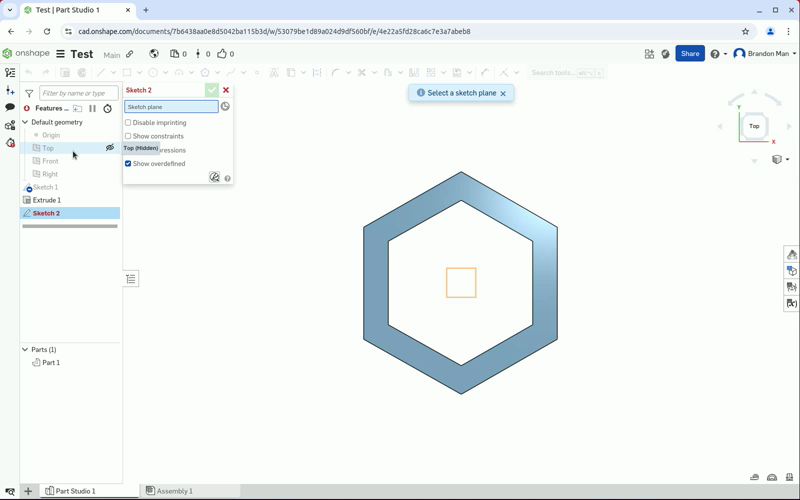
click(73, 150)
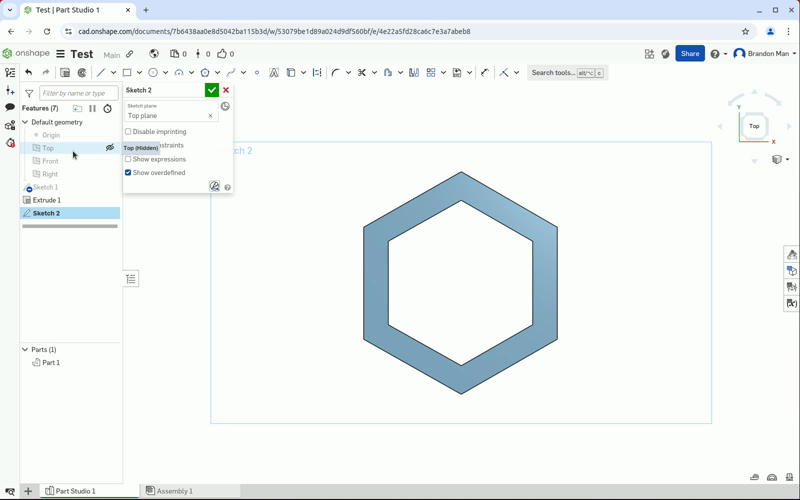
mouse_move(73, 352)
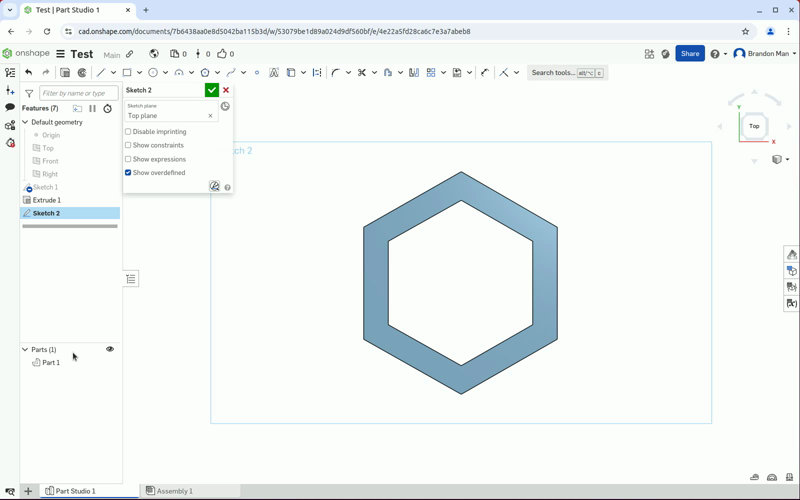
key(y)
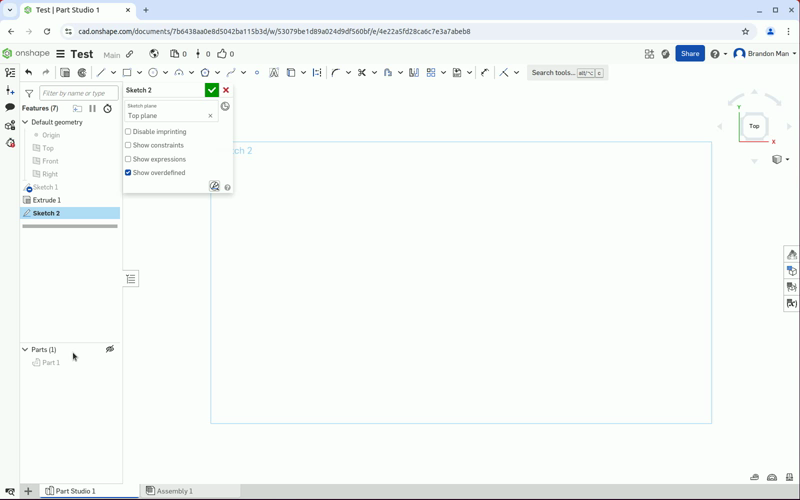
key(l)
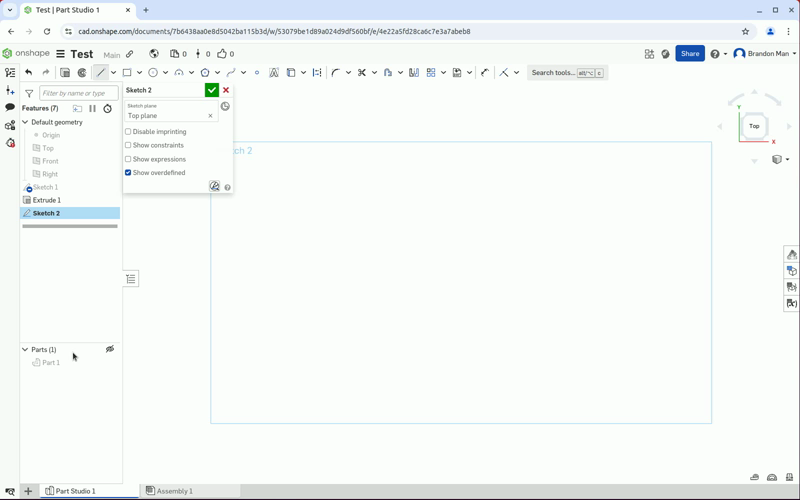
key_down(shift)
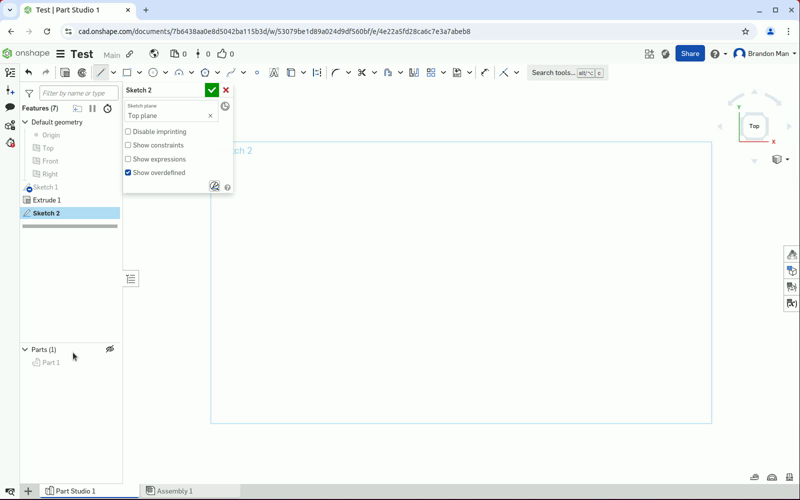
mouse_move(363, 339)
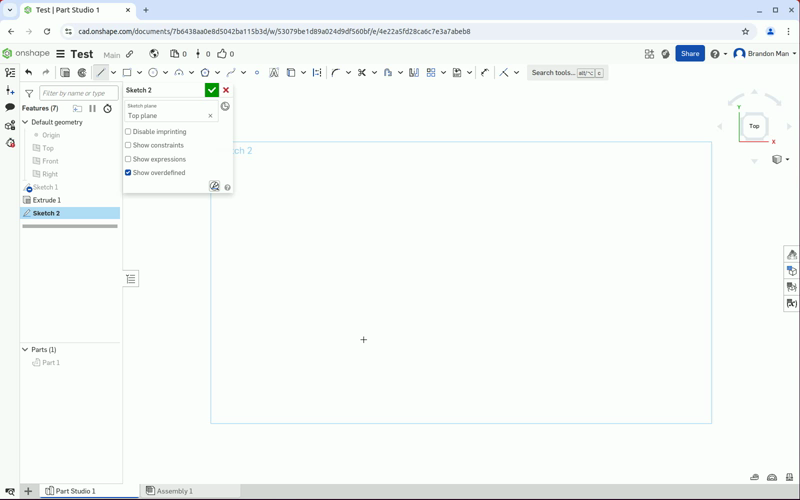
click(363, 339)
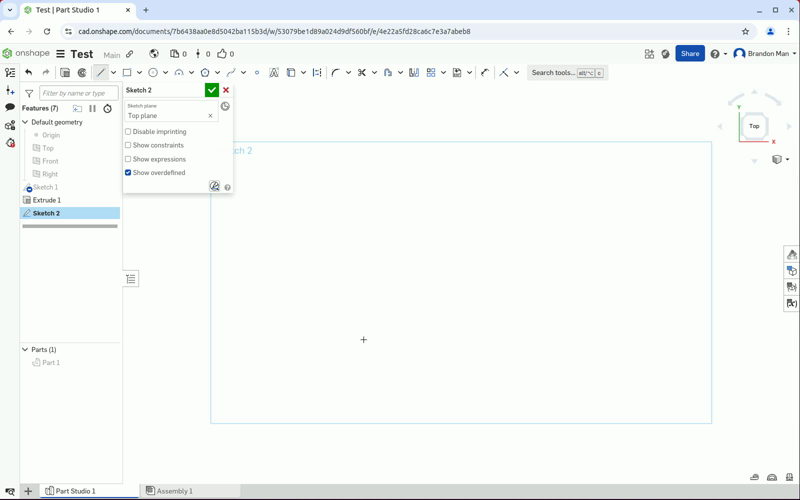
key_up(shift)
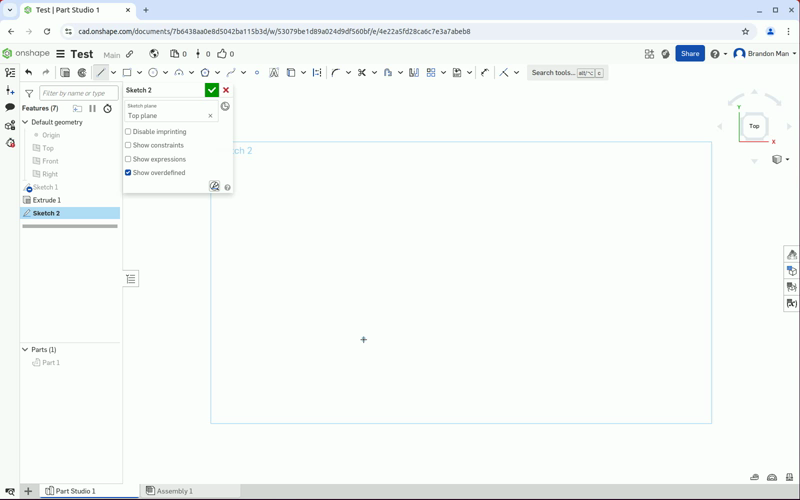
key_down(shift)
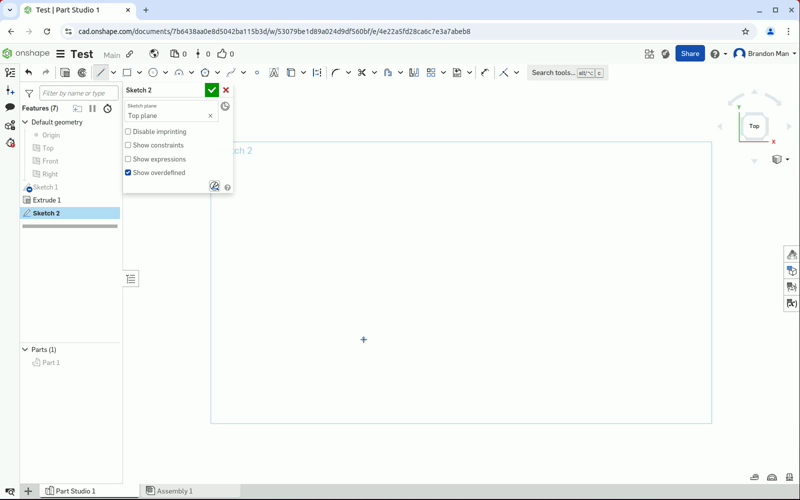
mouse_move(461, 394)
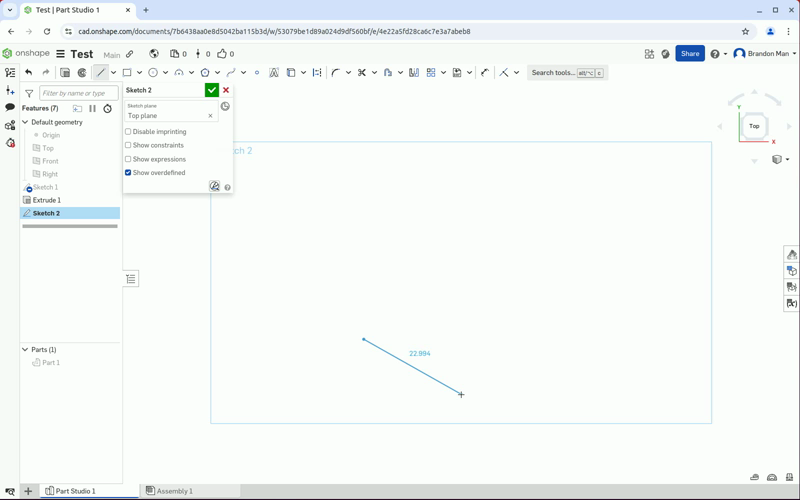
click(461, 394)
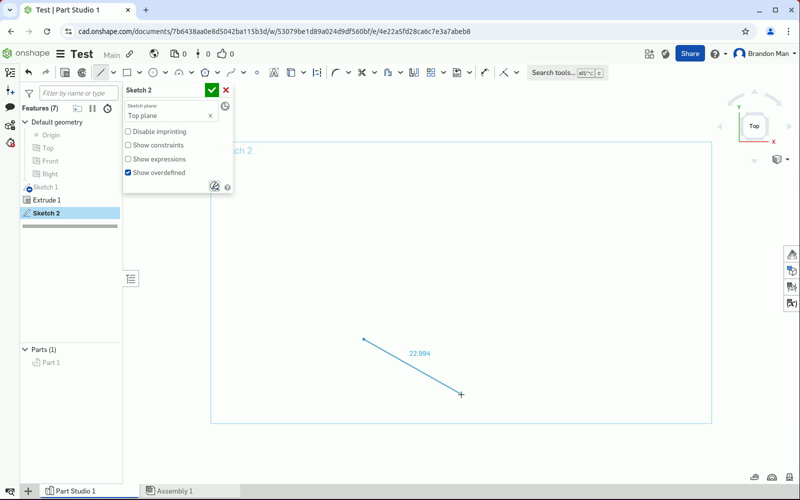
key_up(shift)
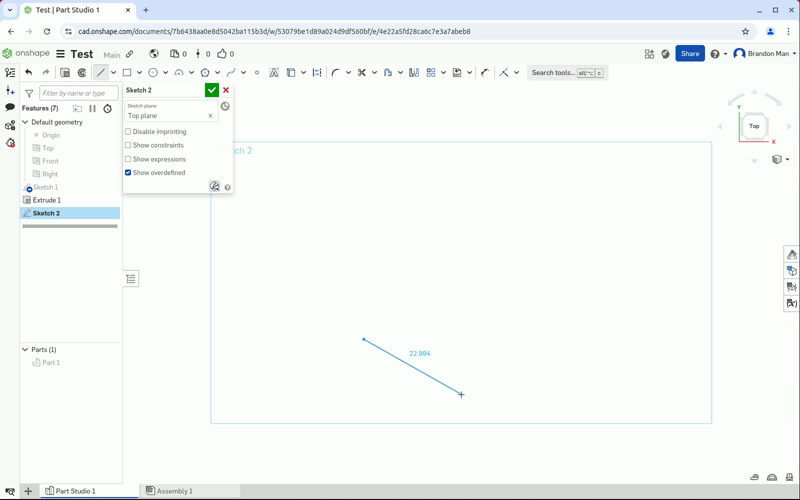
key_down(shift)
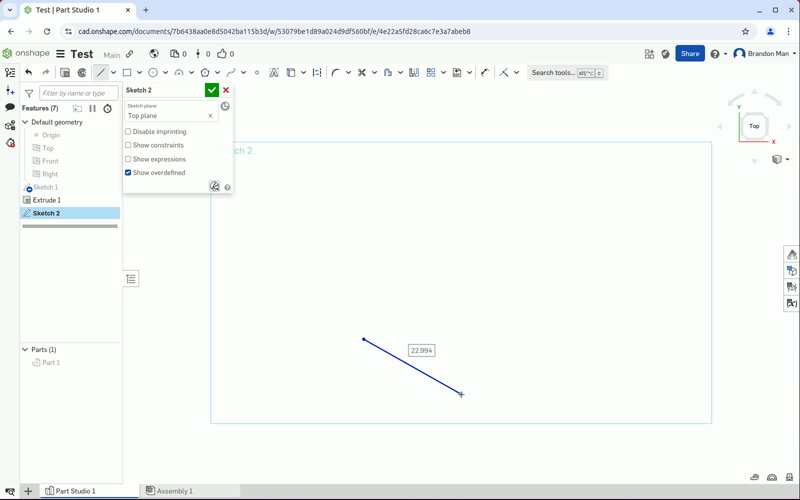
mouse_move(557, 339)
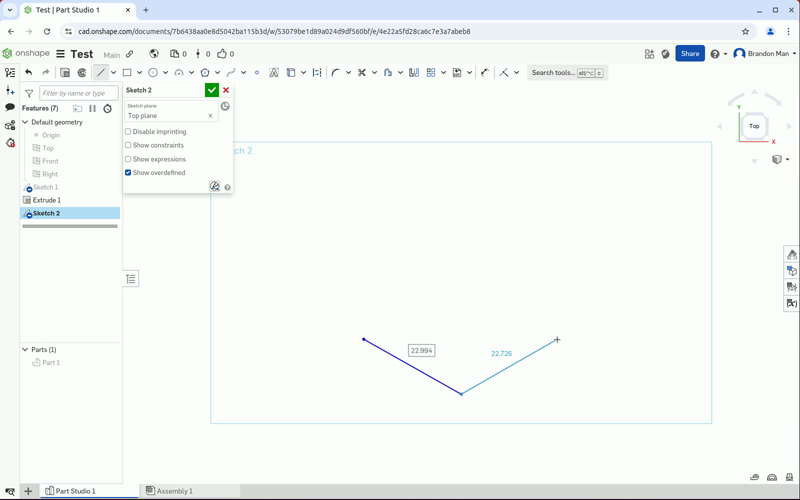
click(557, 339)
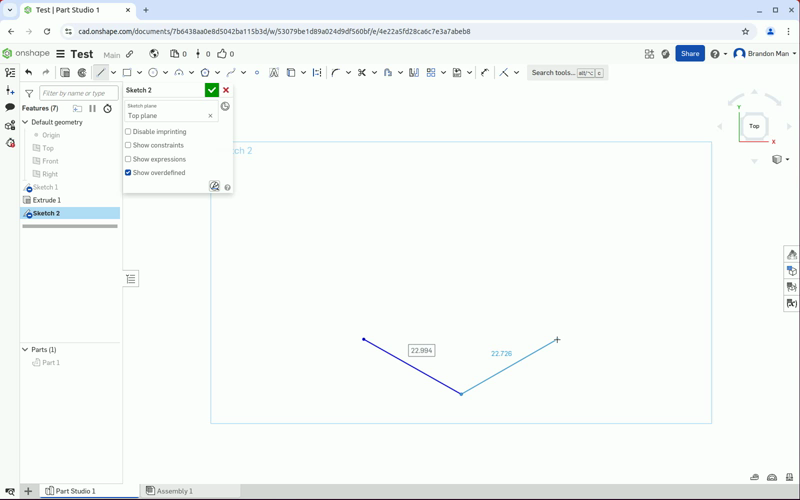
key_up(shift)
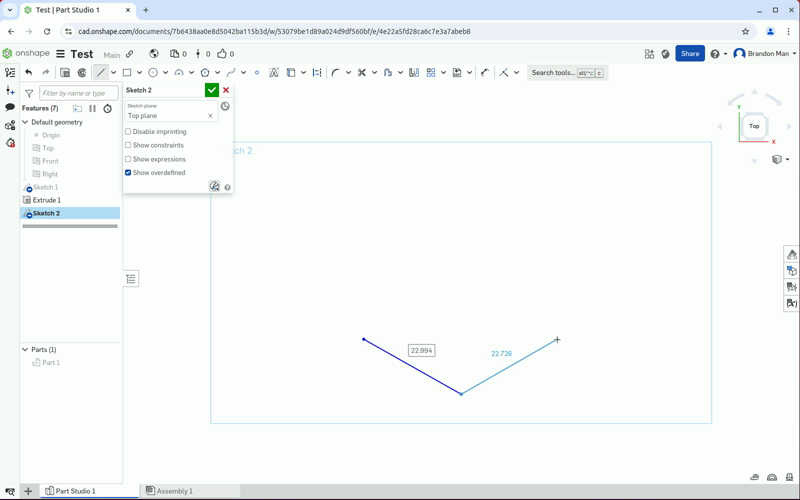
key_down(shift)
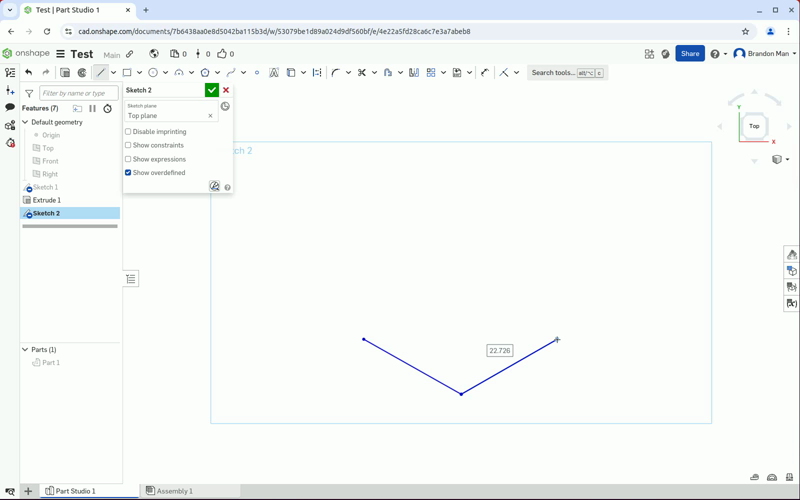
mouse_move(557, 227)
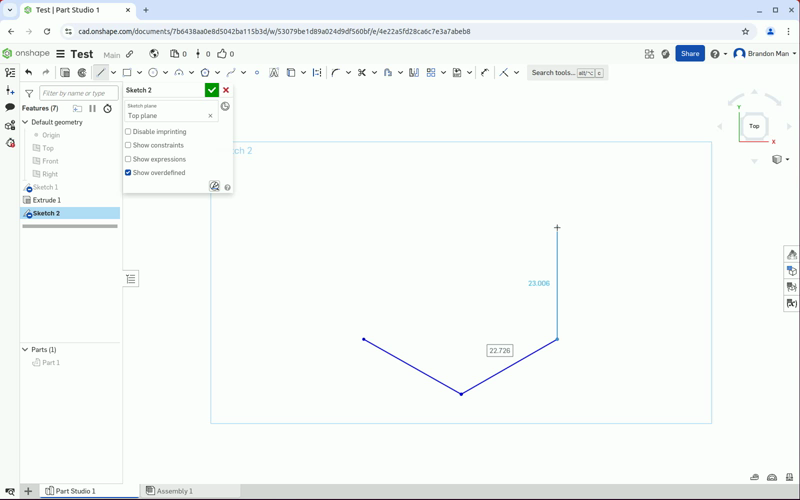
click(557, 227)
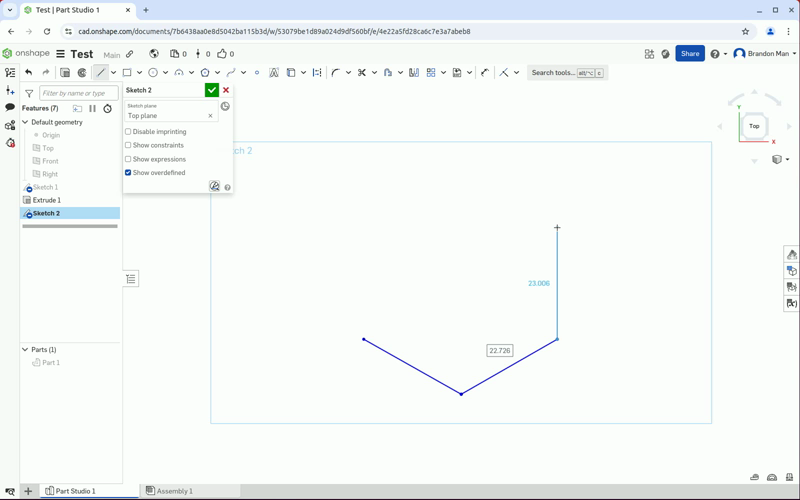
key_up(shift)
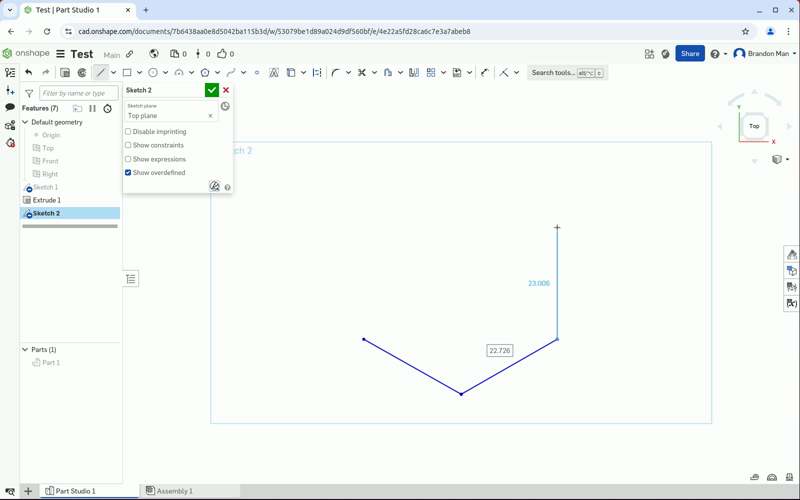
key_down(shift)
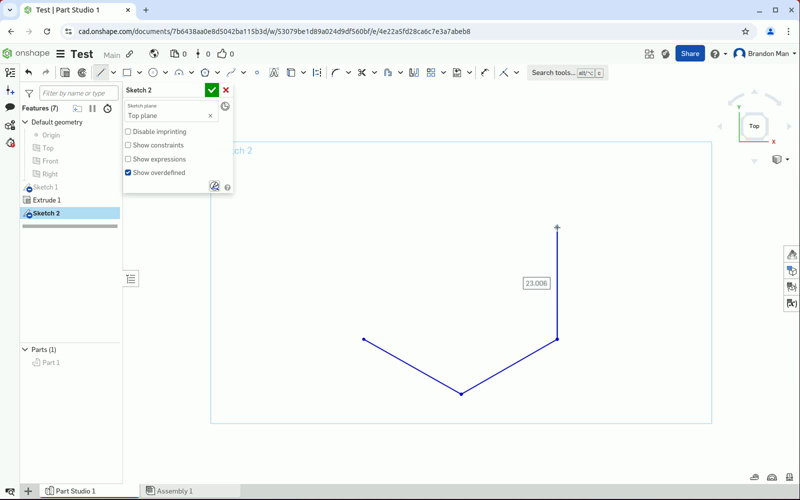
mouse_move(461, 171)
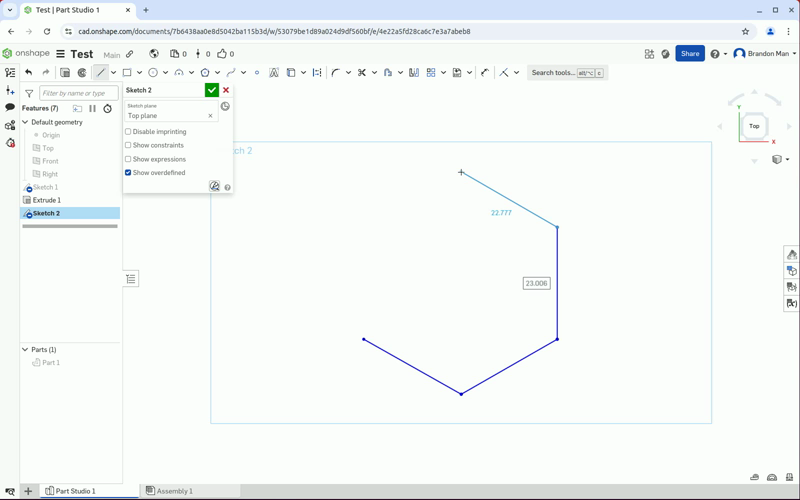
click(461, 171)
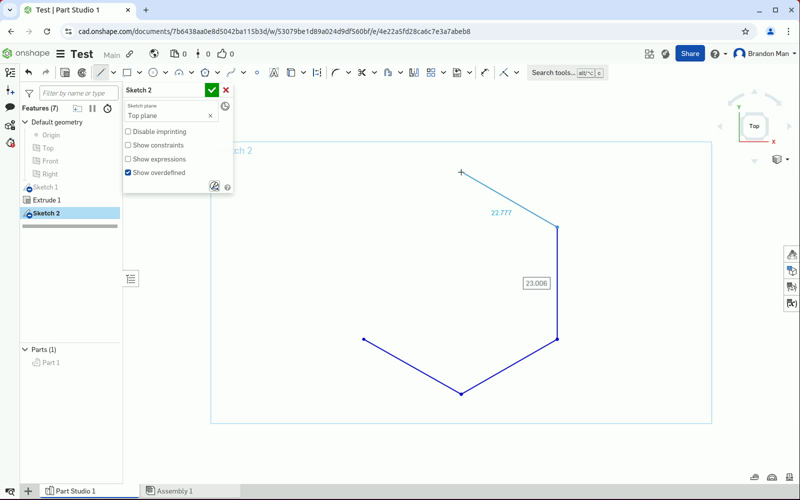
key_up(shift)
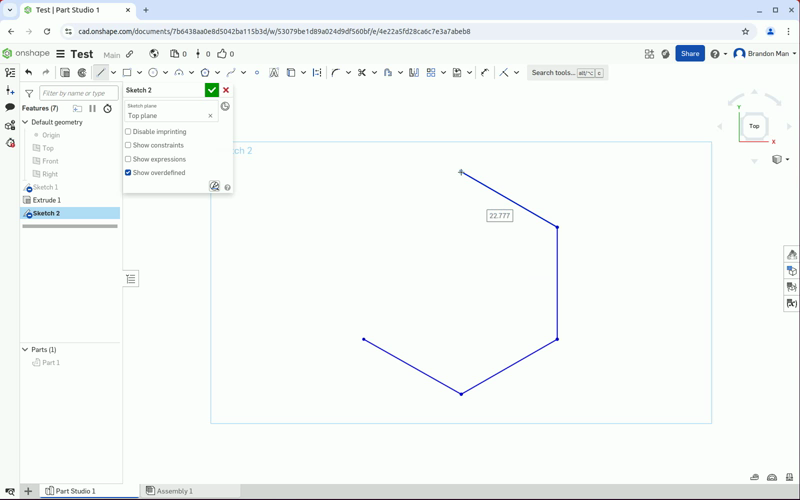
key_down(shift)
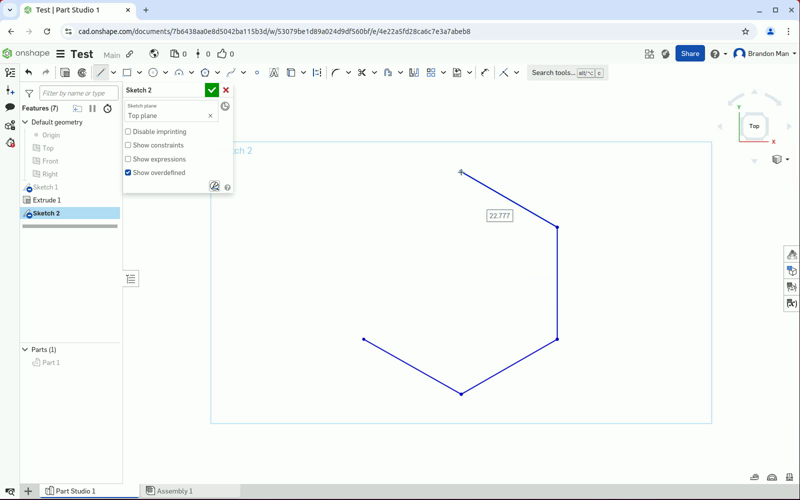
mouse_move(363, 227)
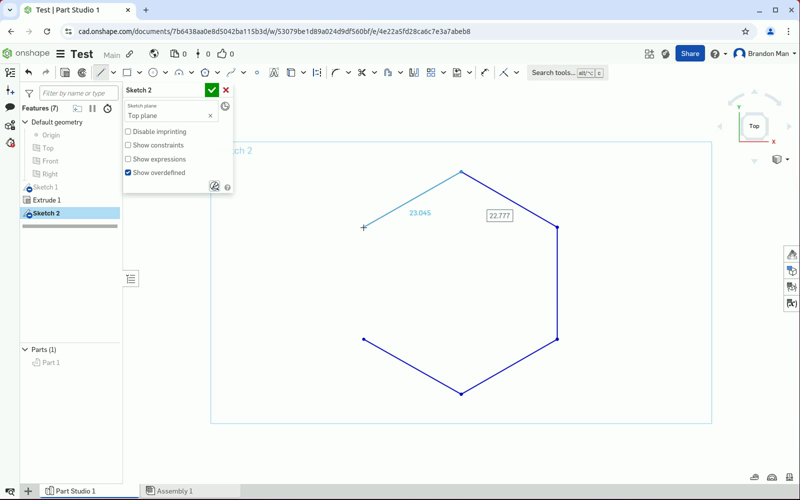
click(363, 227)
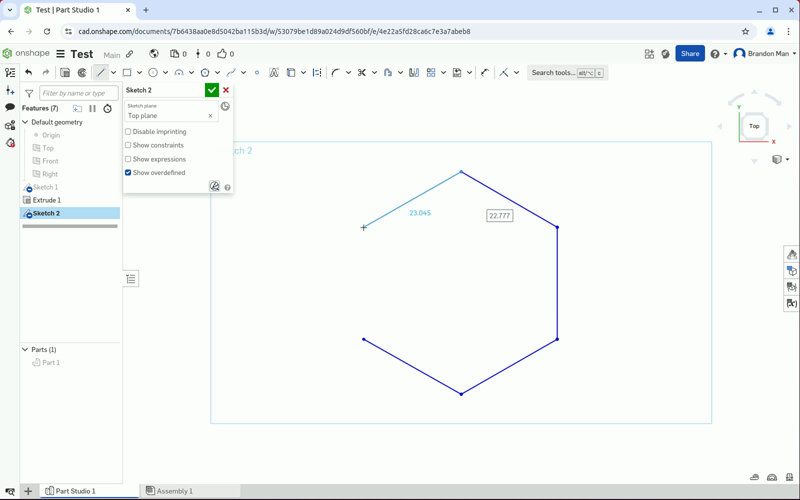
key_up(shift)
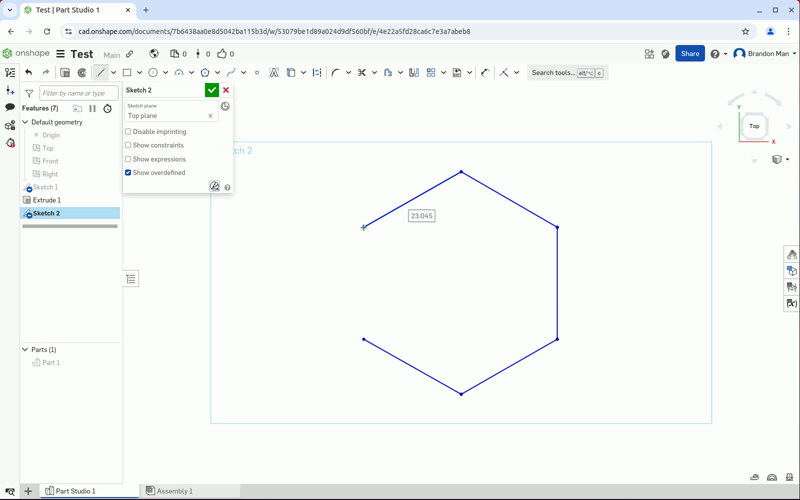
key_down(shift)
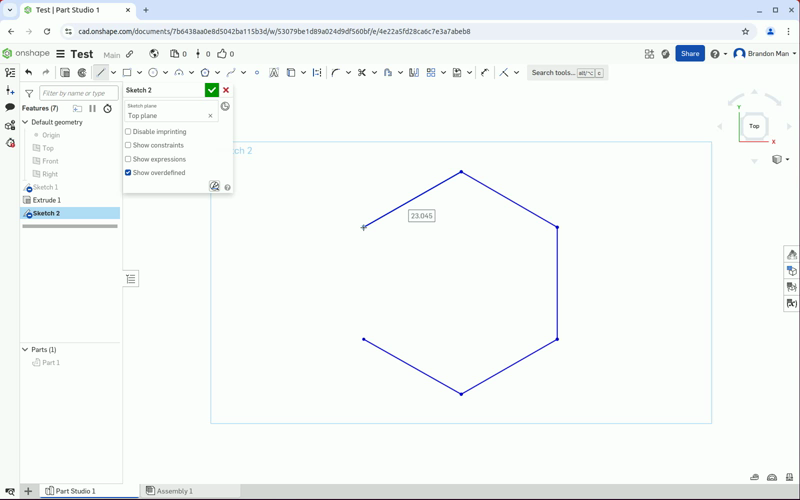
mouse_move(363, 339)
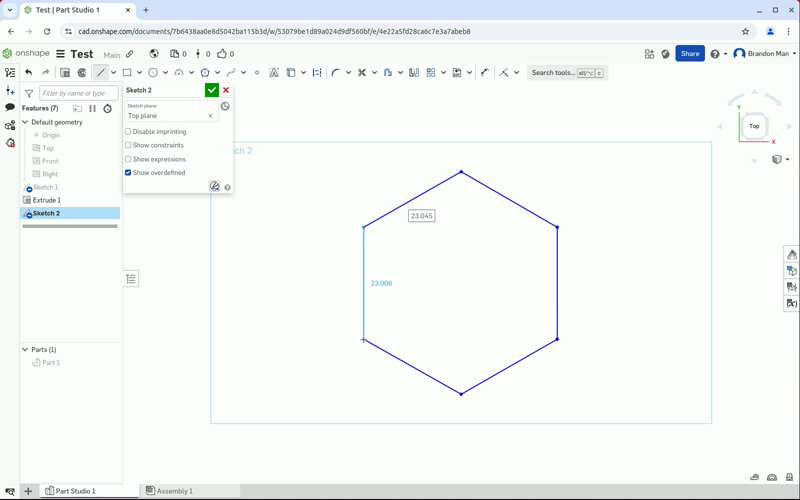
key_up(shift)
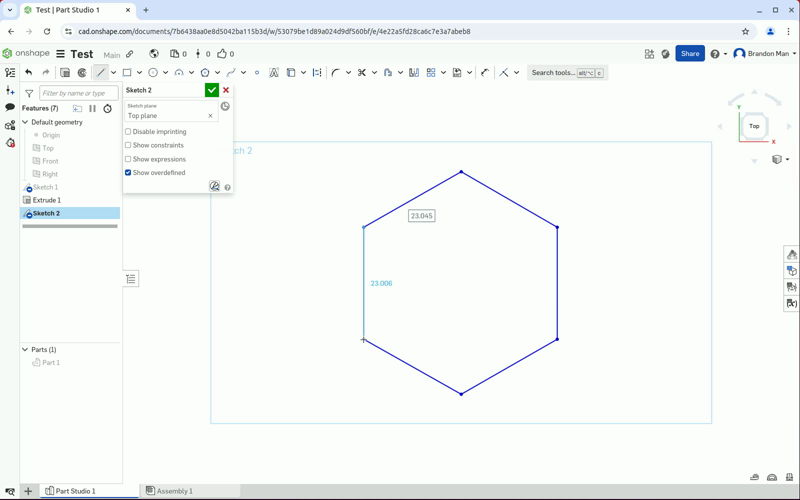
click(363, 339)
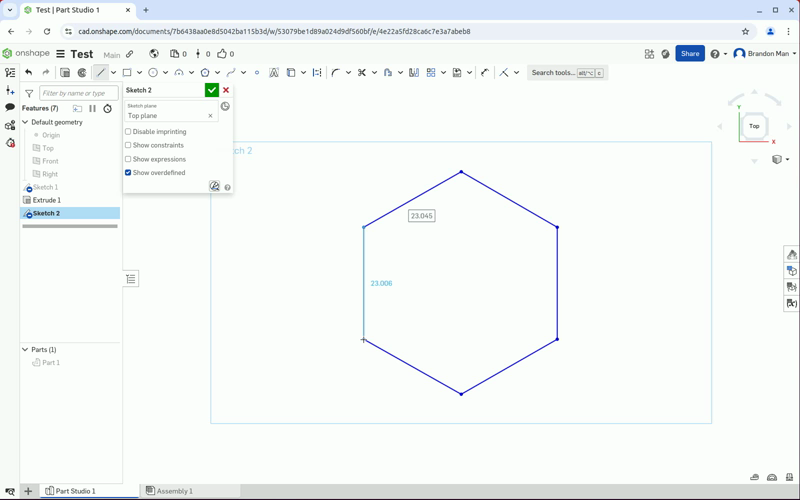
key(esc)
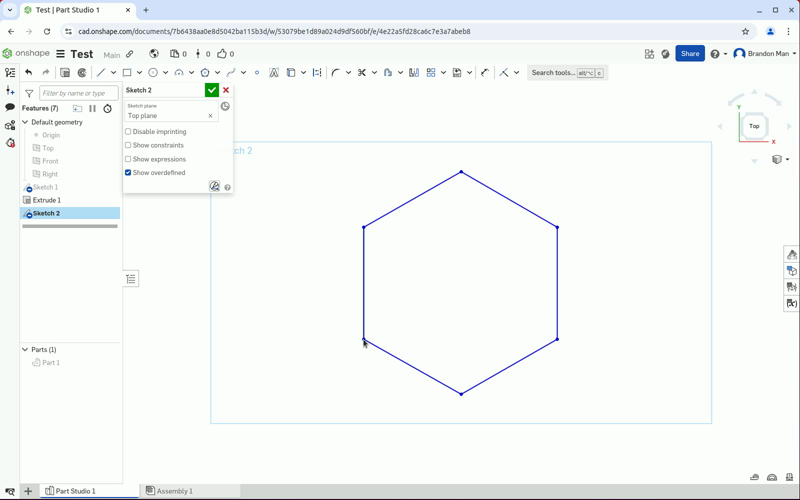
key(l)
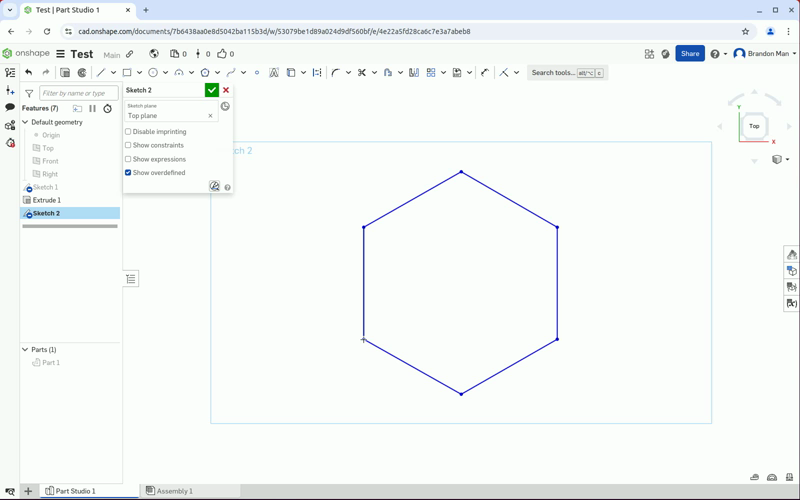
key_down(shift)
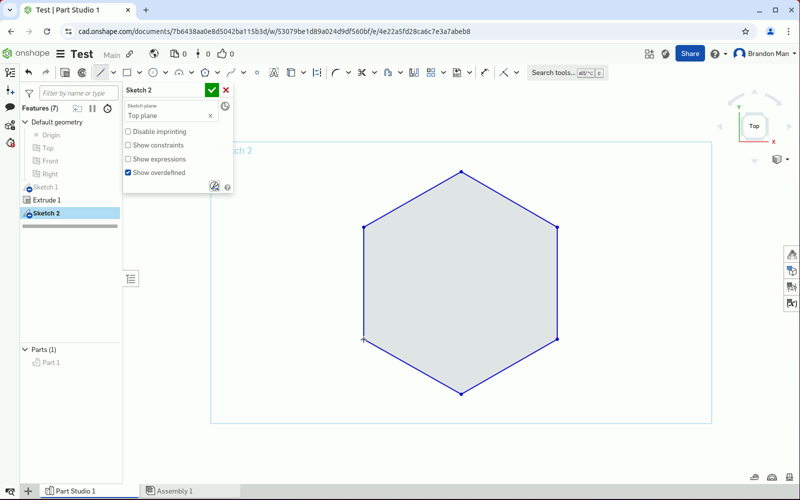
mouse_move(388, 324)
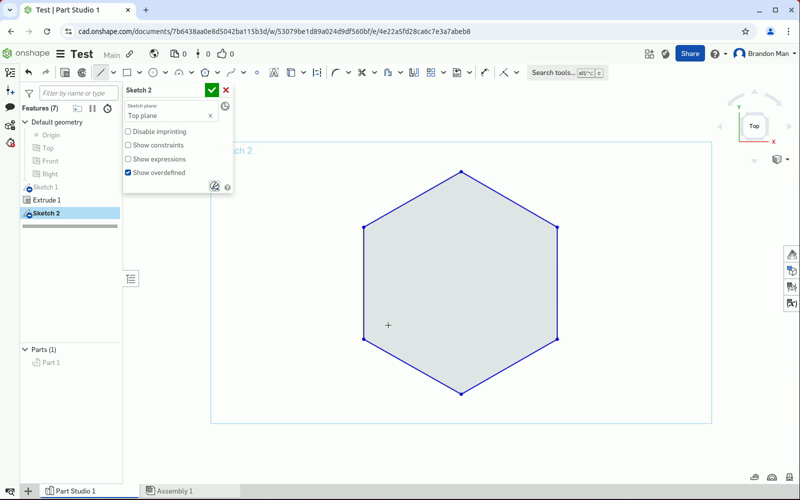
click(388, 324)
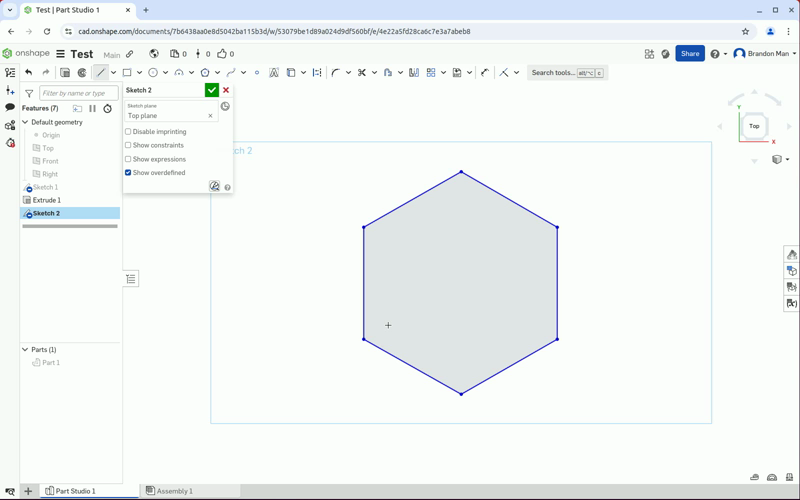
key_up(shift)
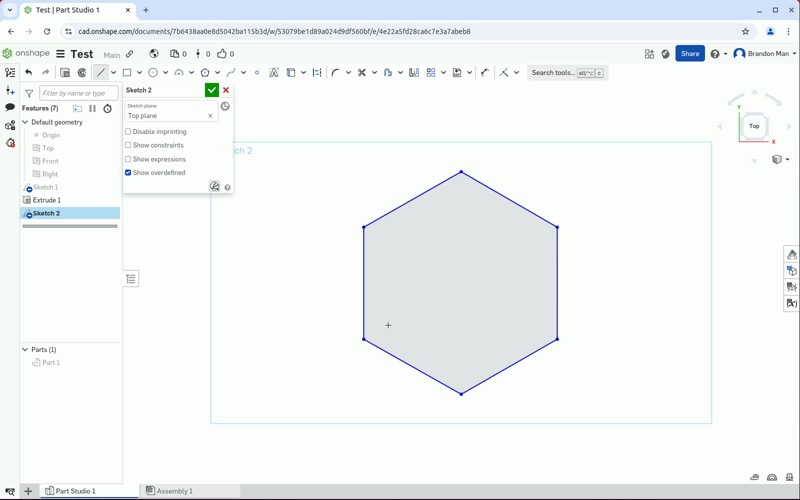
key_down(shift)
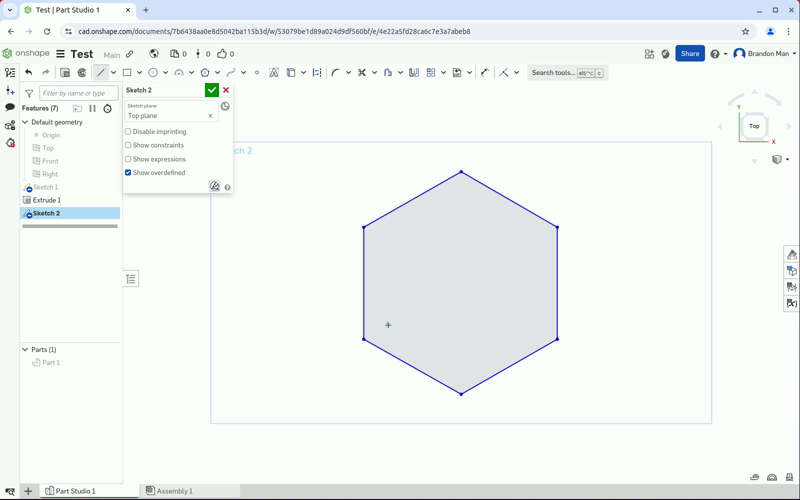
mouse_move(461, 365)
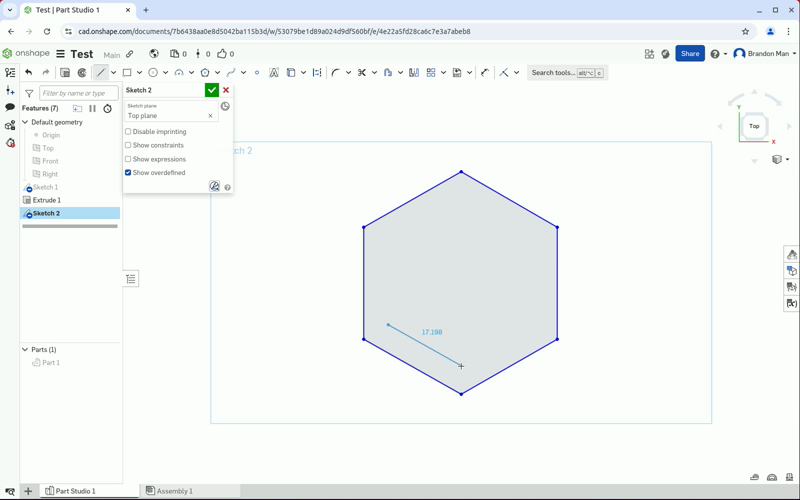
click(461, 365)
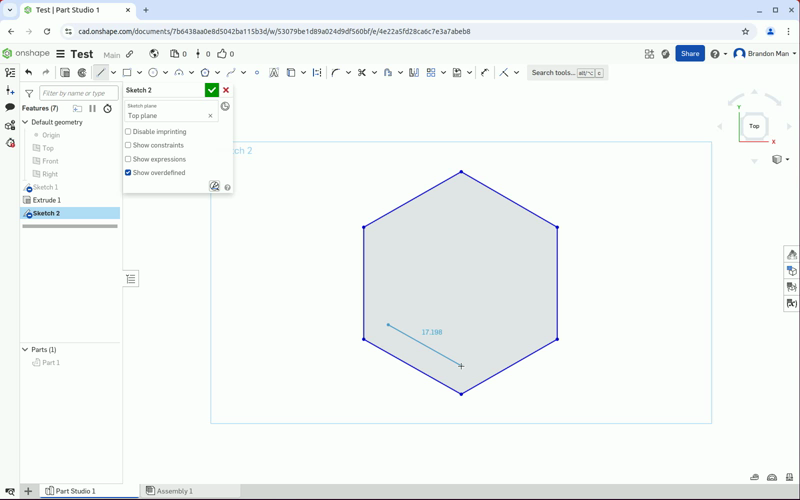
key_up(shift)
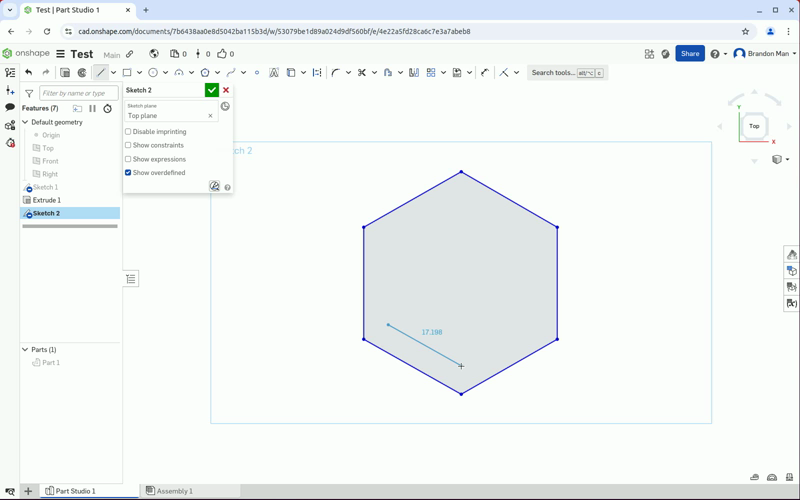
key_down(shift)
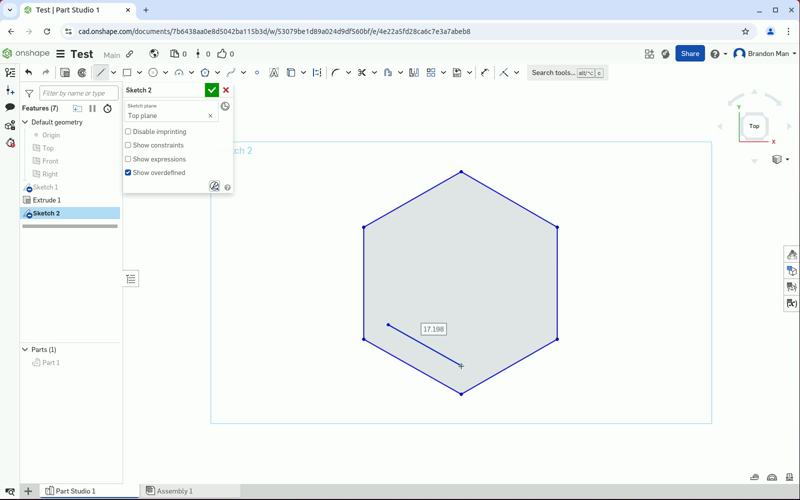
mouse_move(532, 324)
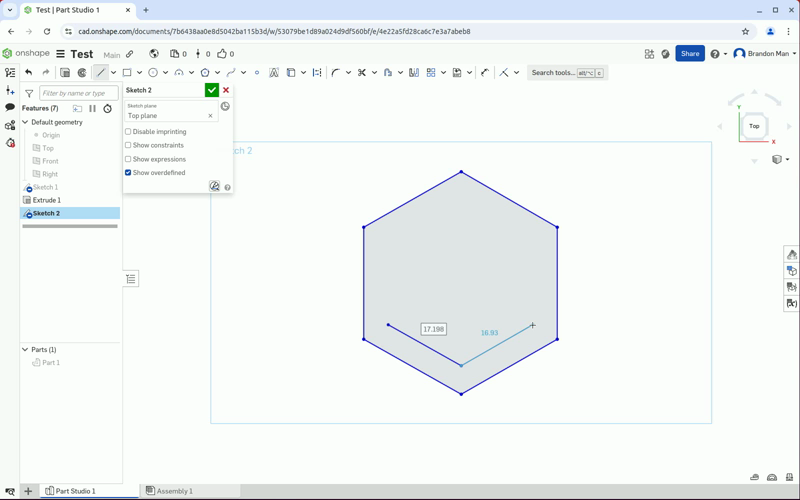
click(532, 324)
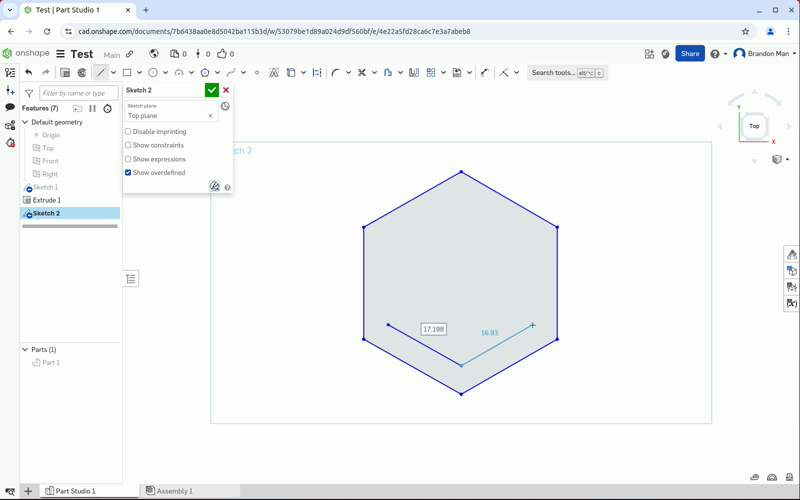
key_up(shift)
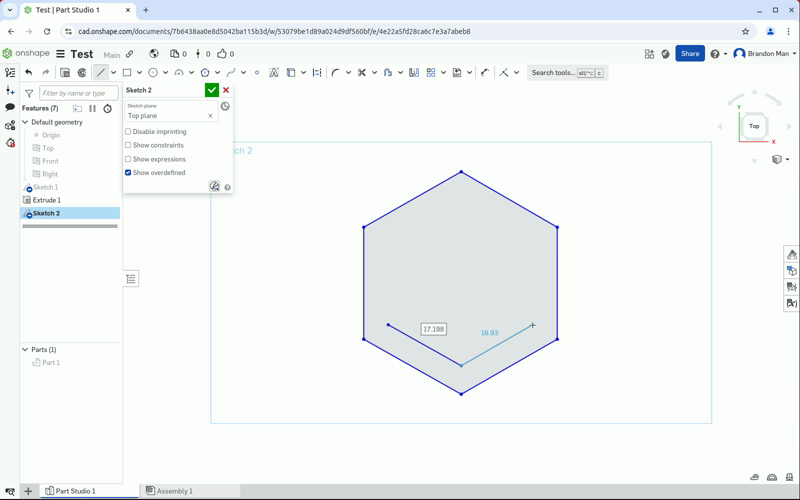
key_down(shift)
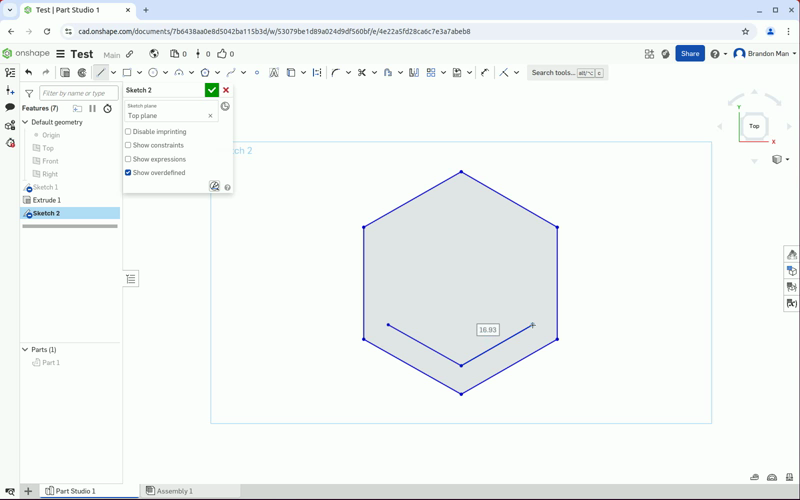
mouse_move(532, 241)
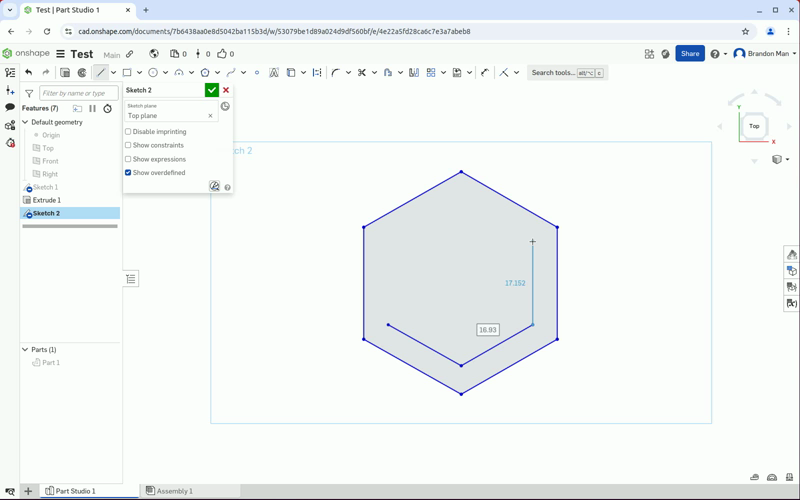
click(532, 241)
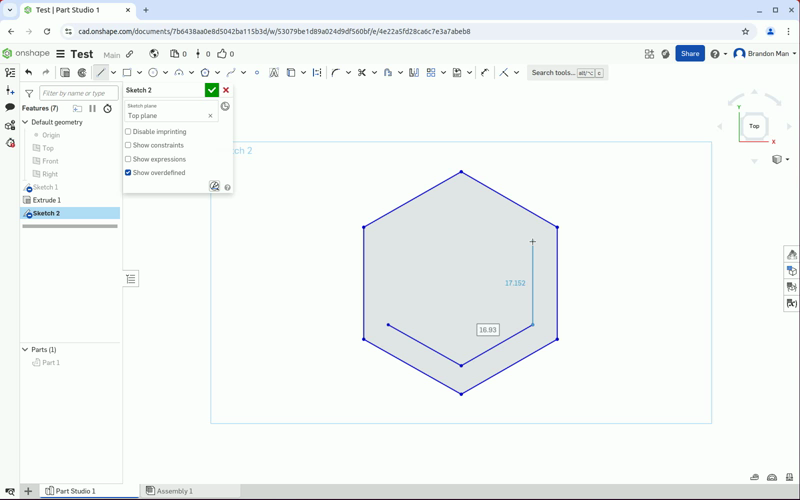
key_up(shift)
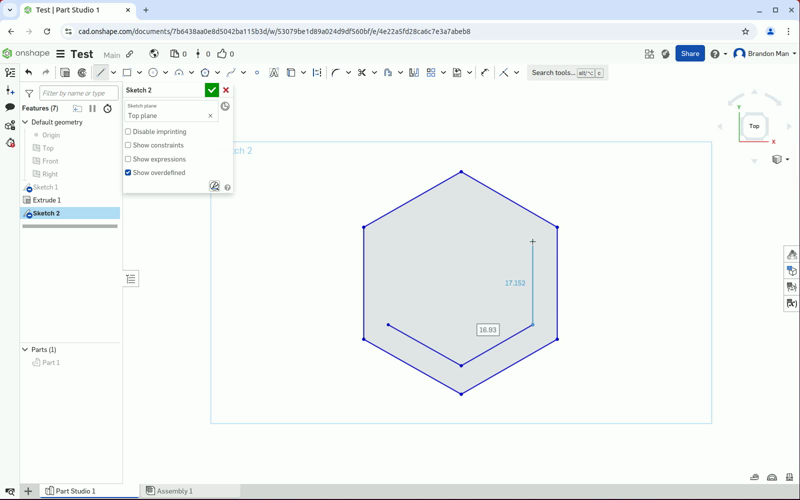
key_down(shift)
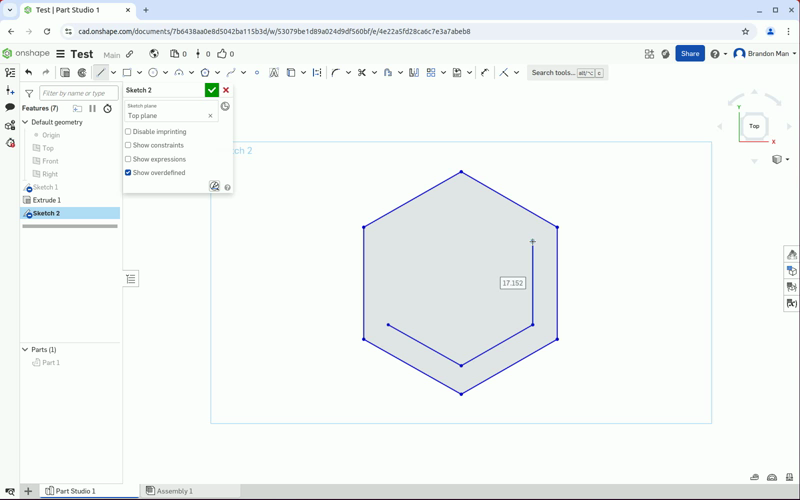
mouse_move(461, 200)
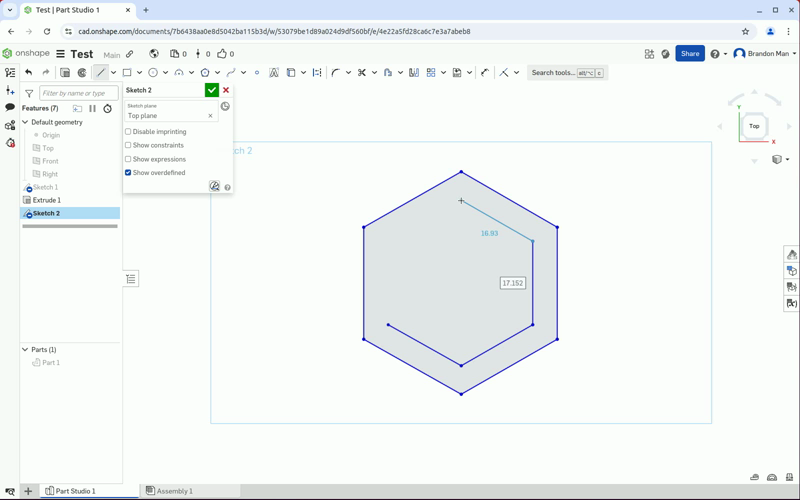
click(461, 200)
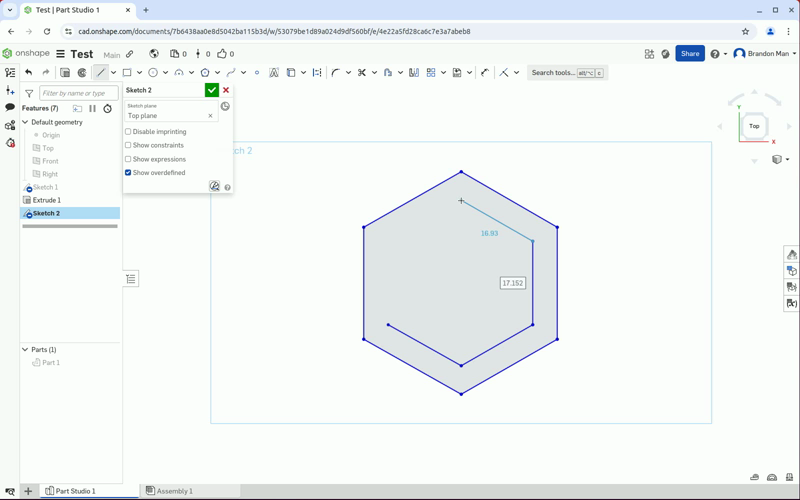
key_up(shift)
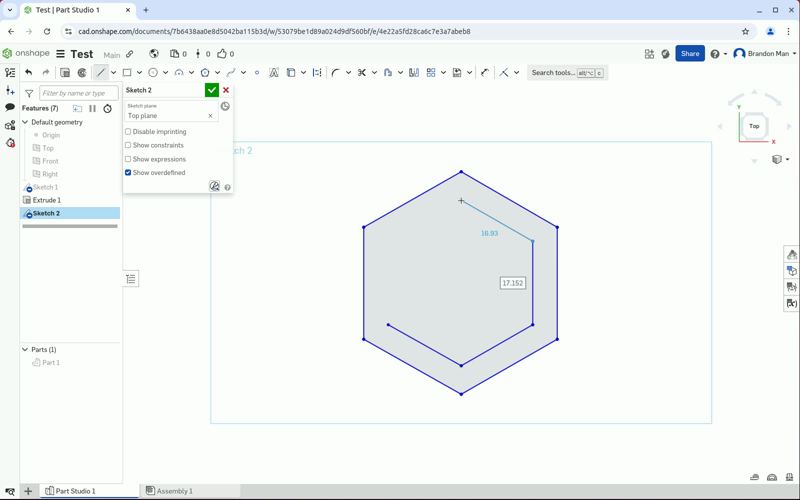
key_down(shift)
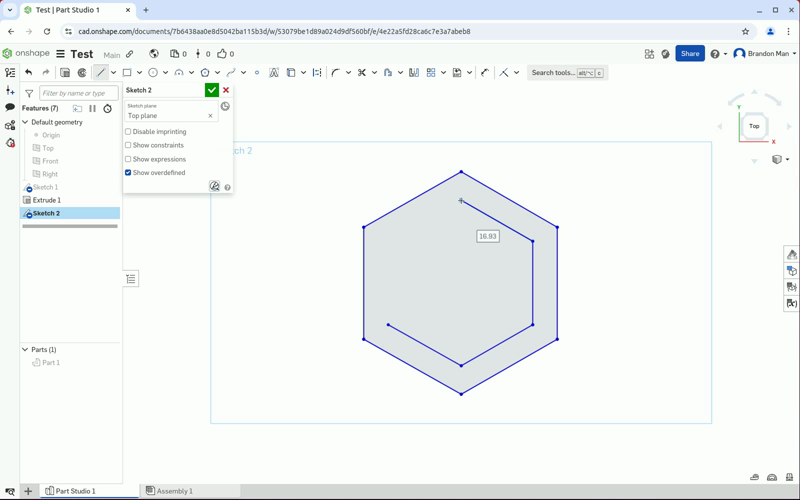
mouse_move(388, 241)
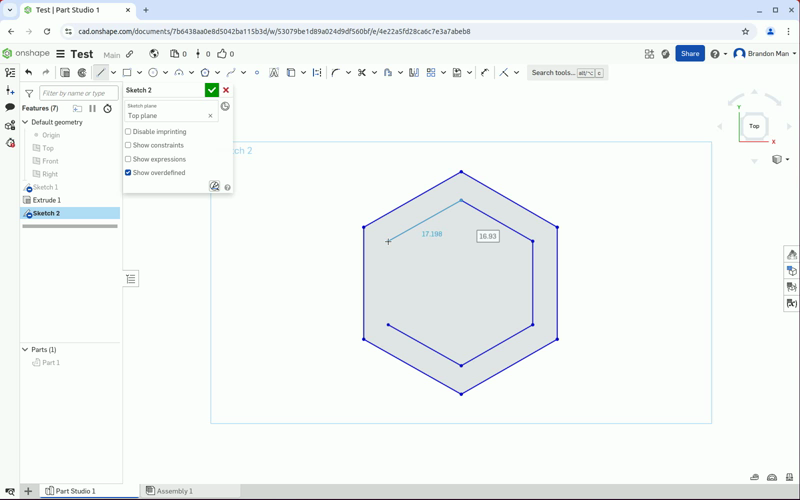
click(388, 241)
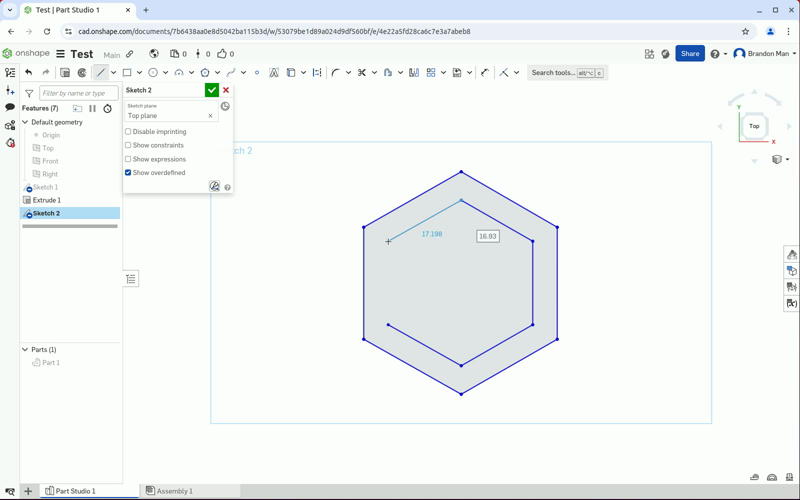
key_up(shift)
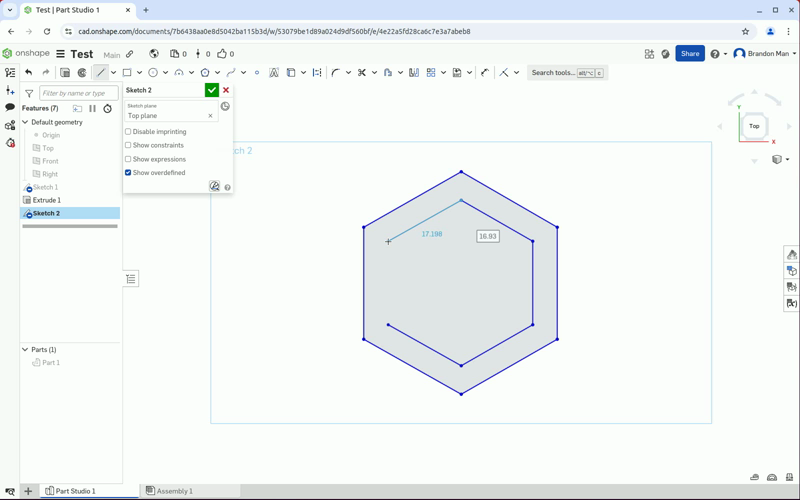
key_down(shift)
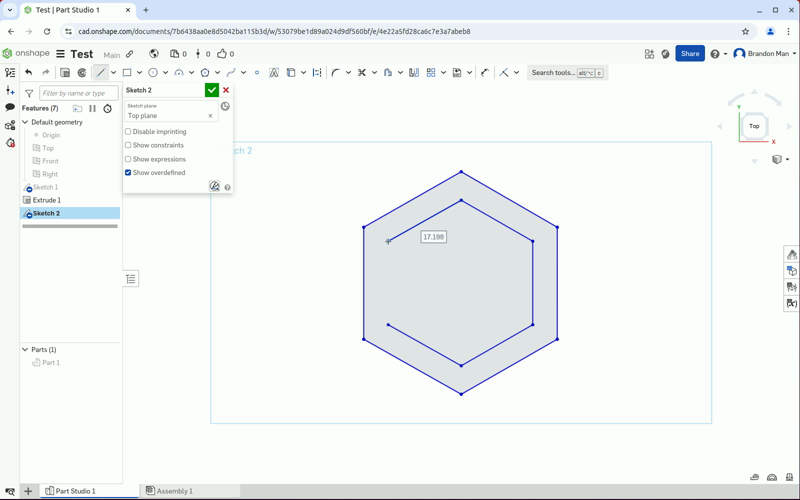
mouse_move(388, 324)
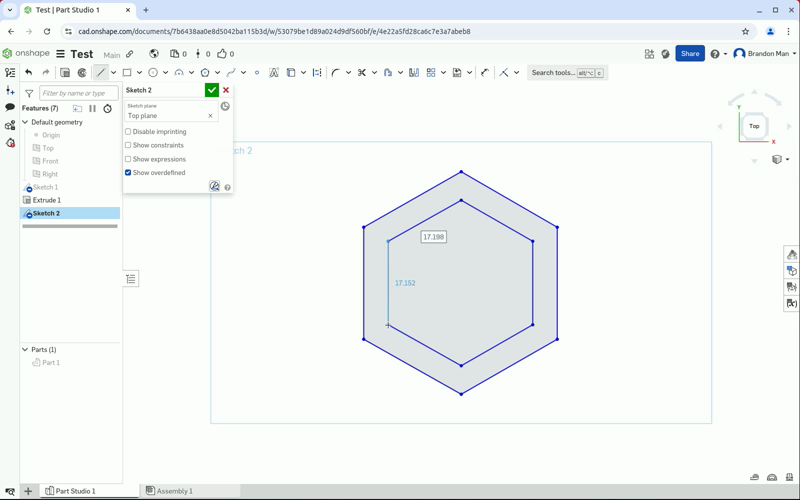
key_up(shift)
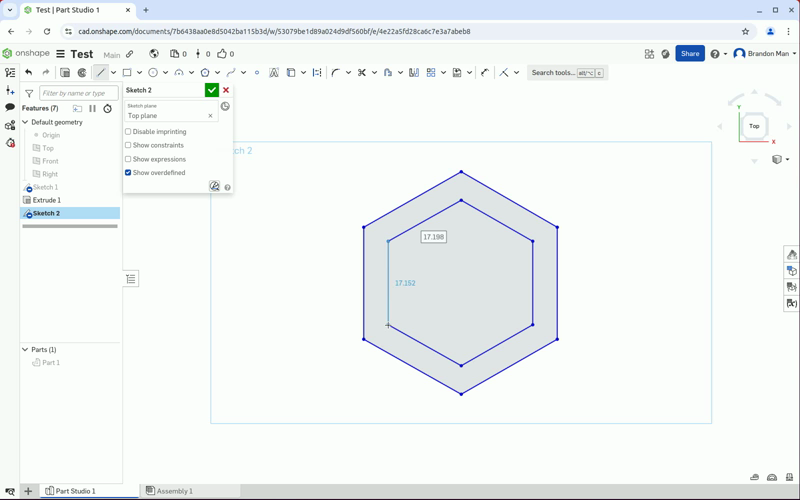
click(388, 324)
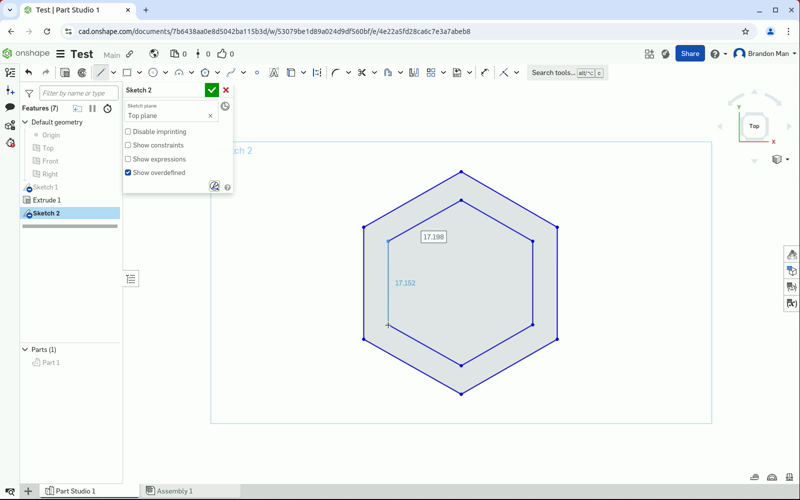
key(esc)
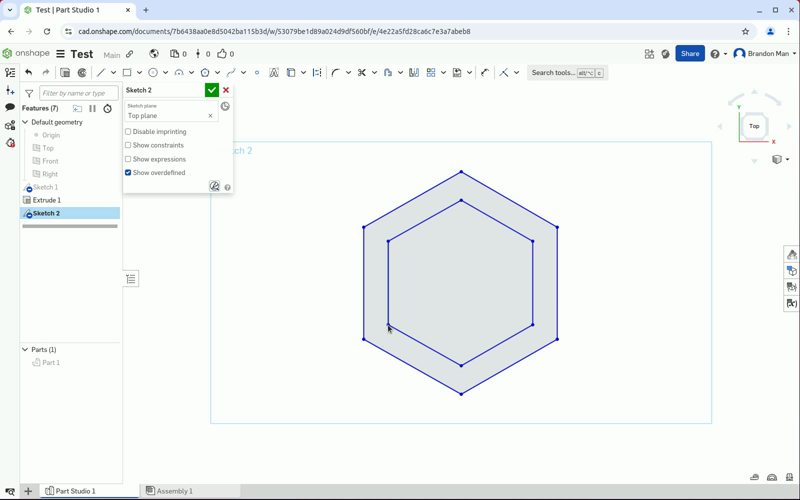
mouse_move(377, 276)
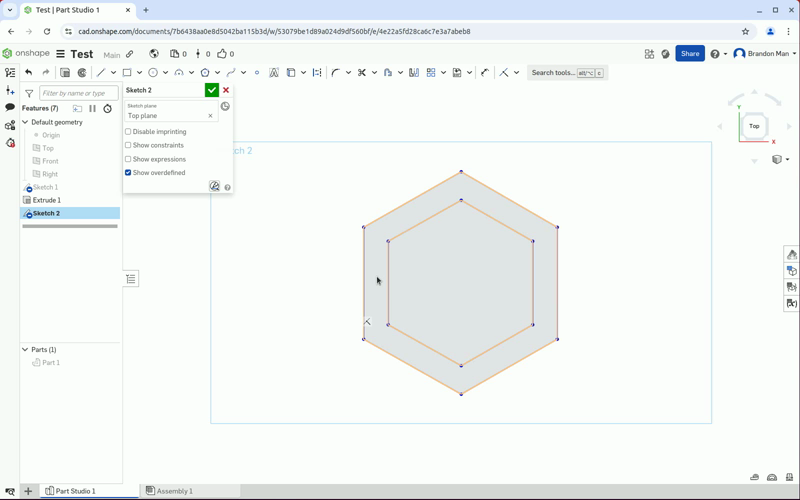
click(377, 276)
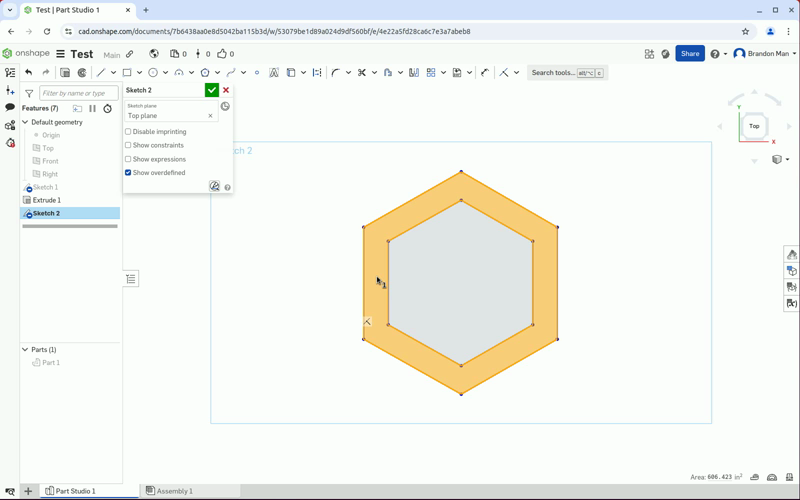
mouse_move(73, 352)
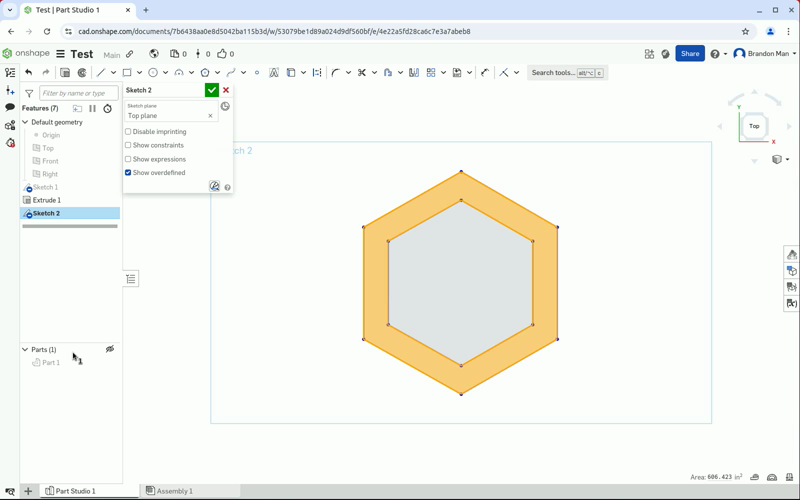
key(shift+y)
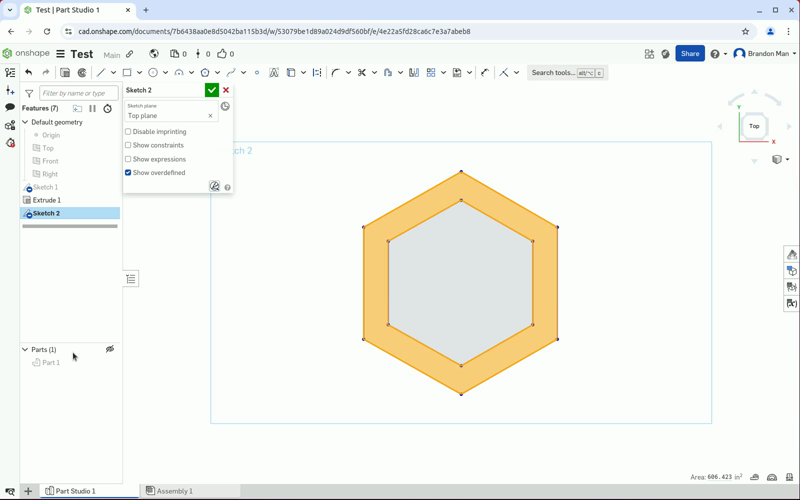
key(shift+e)
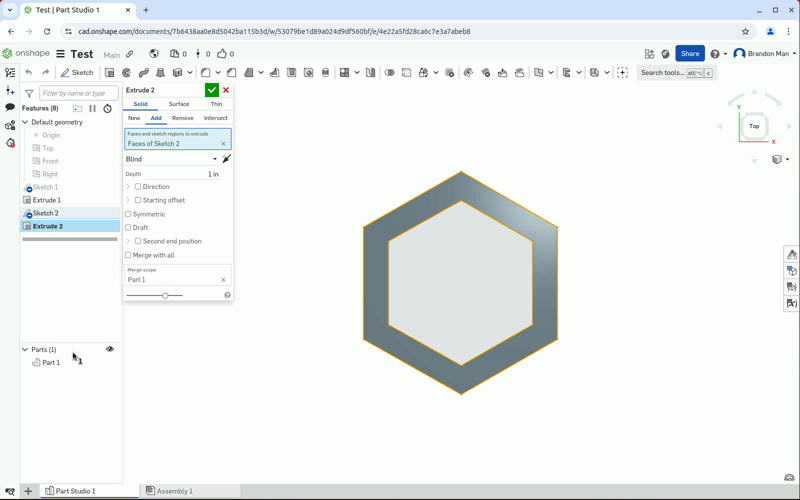
mouse_move(143, 106)
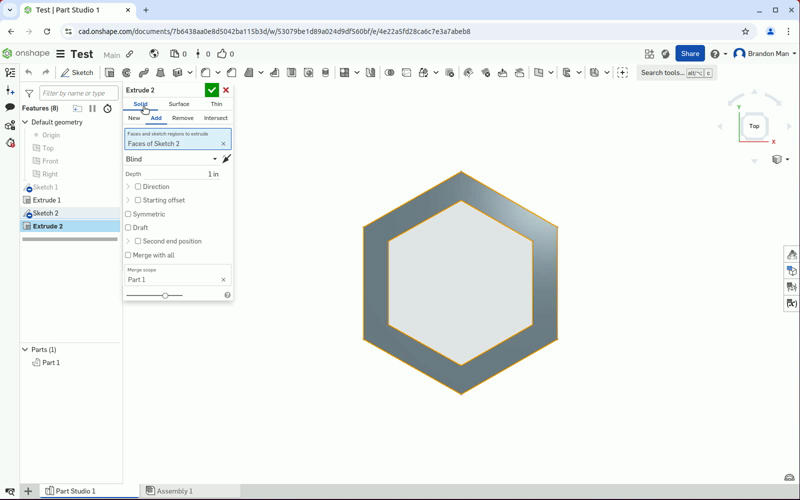
click(143, 106)
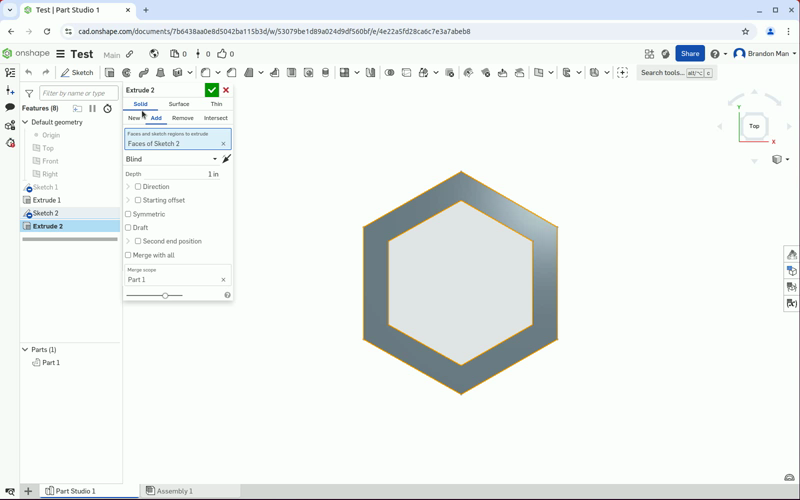
mouse_move(137, 120)
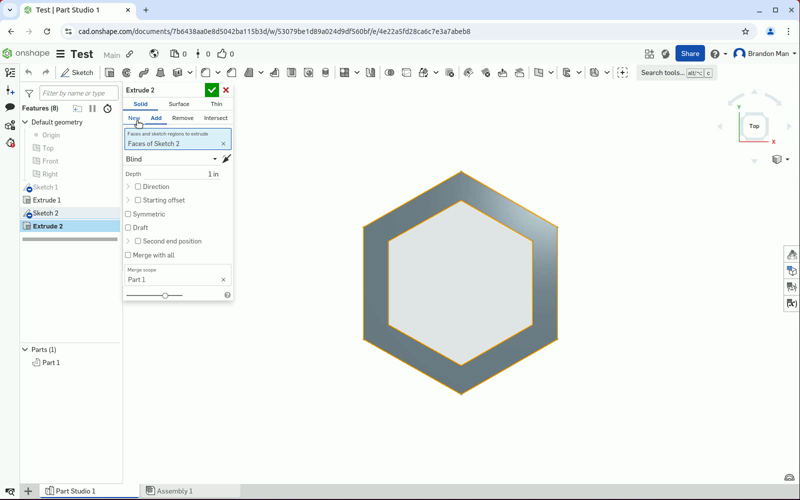
click(137, 120)
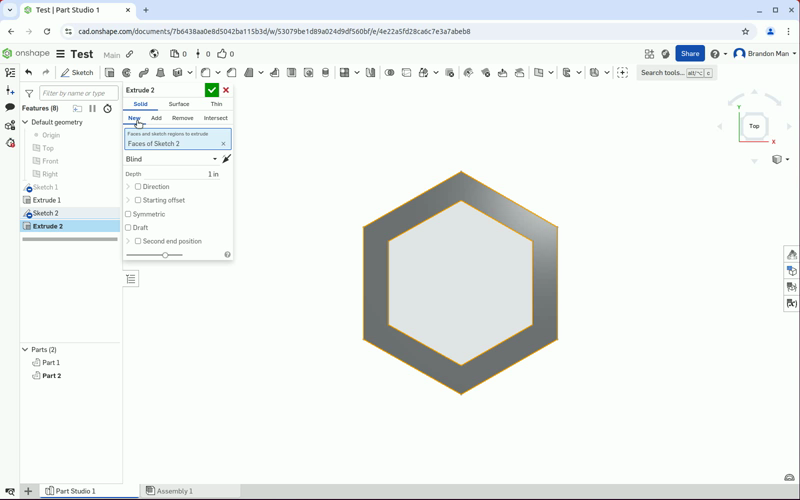
key(tab, 4)
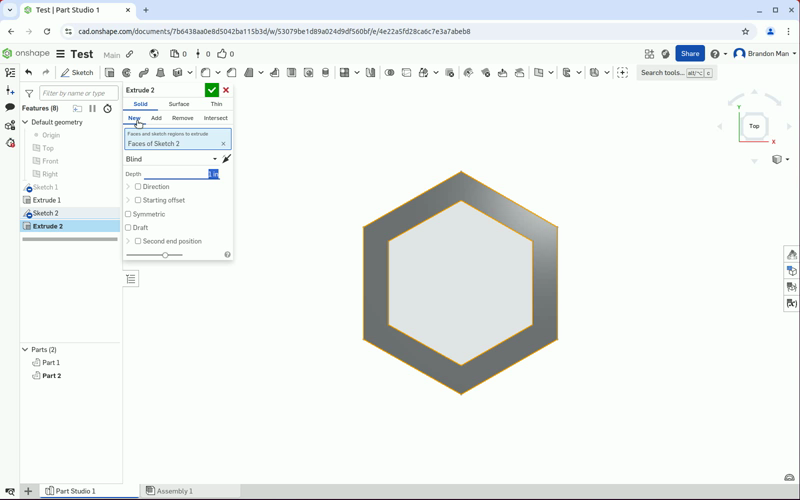
text(3.37)
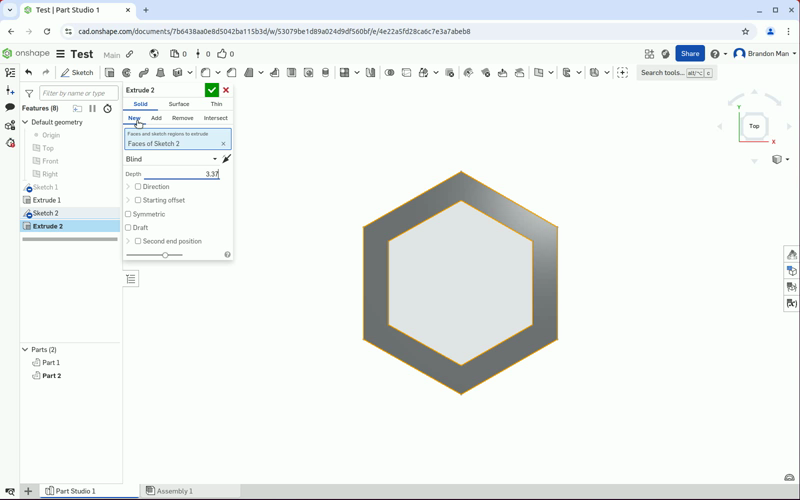
key(enter)
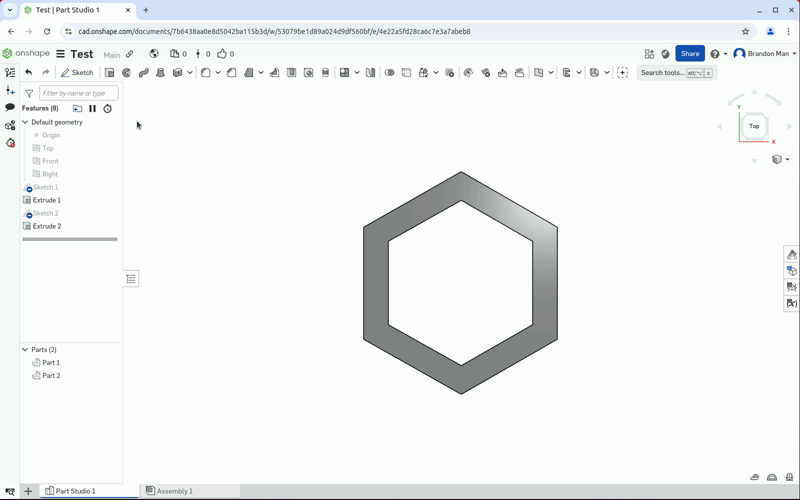
key(shift+h)
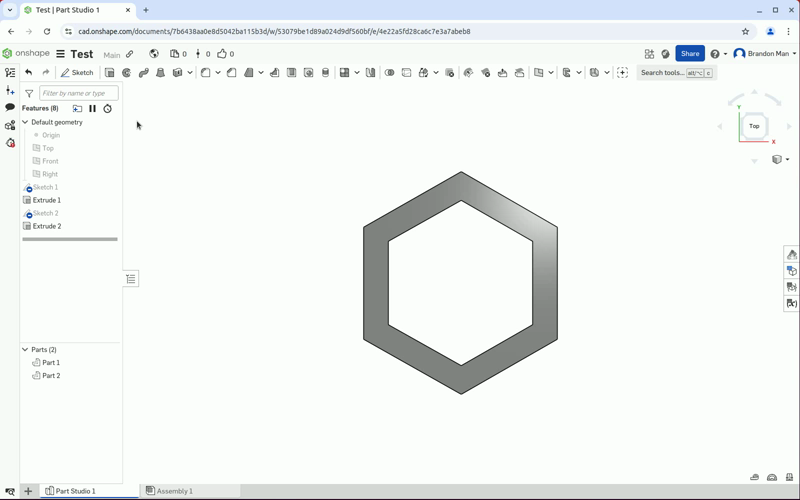
key(shift+h)
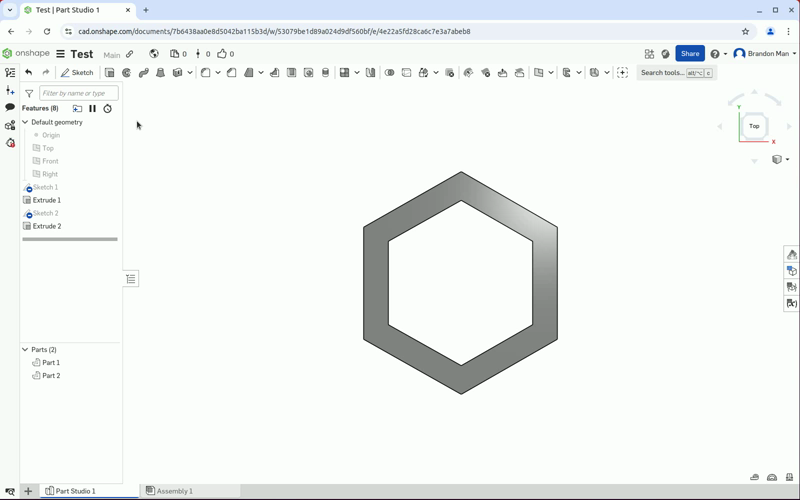
mouse_move(73, 189)
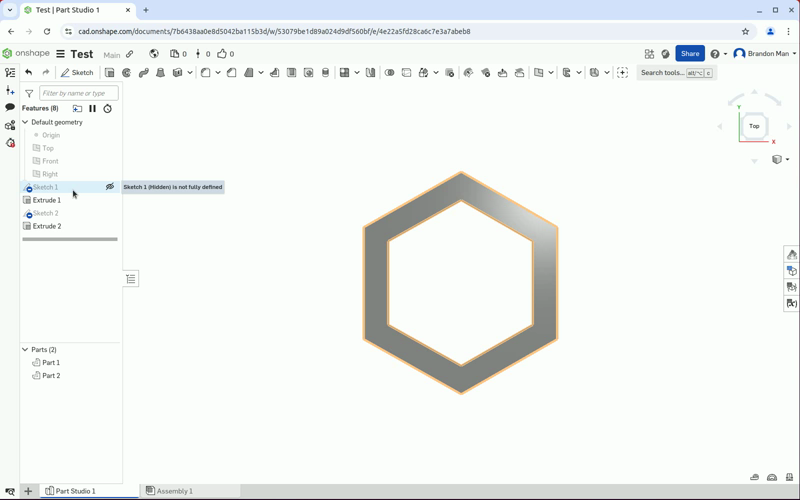
click(73, 189)
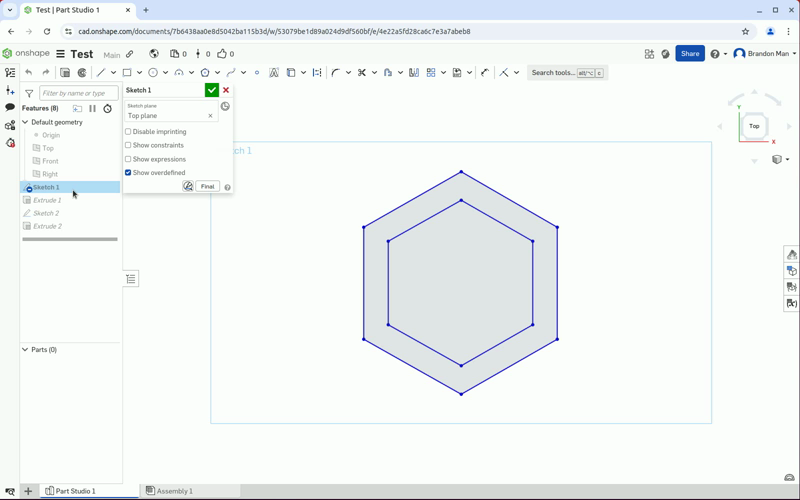
mouse_move(229, 92)
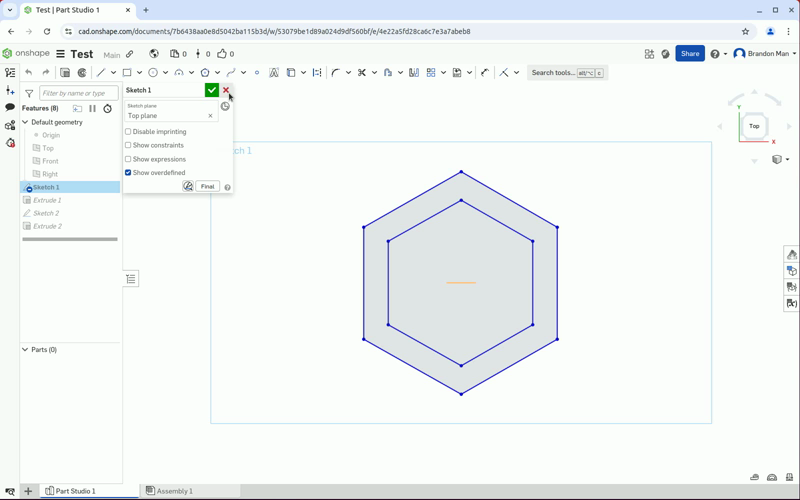
click(229, 92)
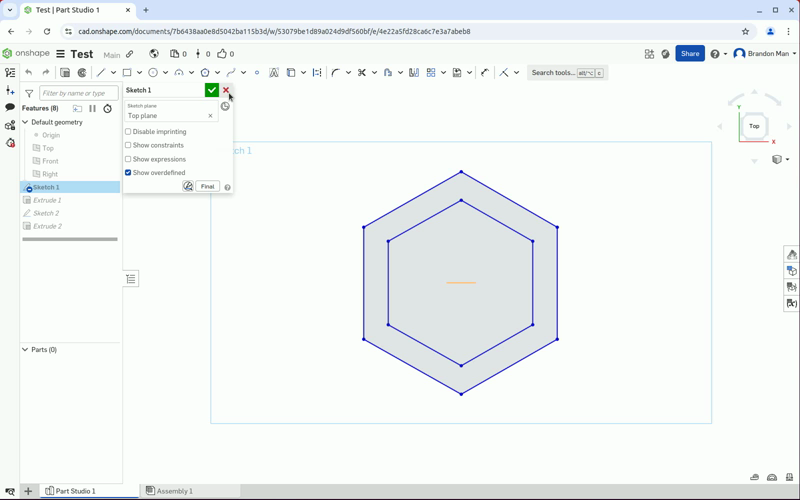
key(shift+s)
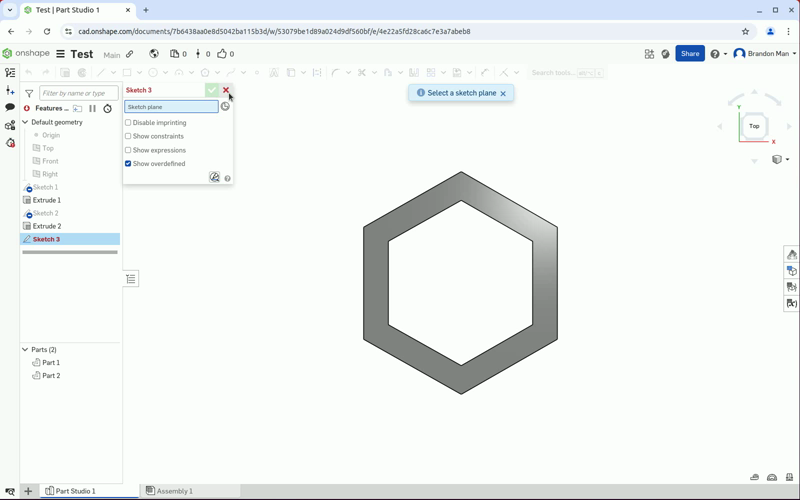
mouse_move(73, 150)
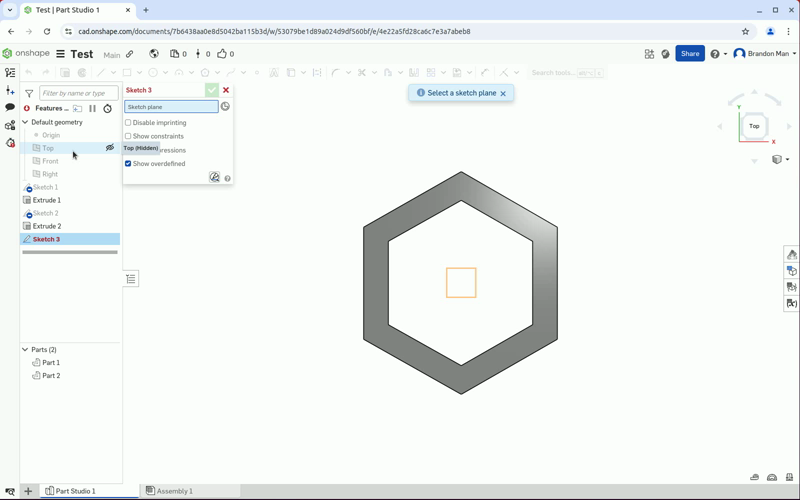
click(73, 150)
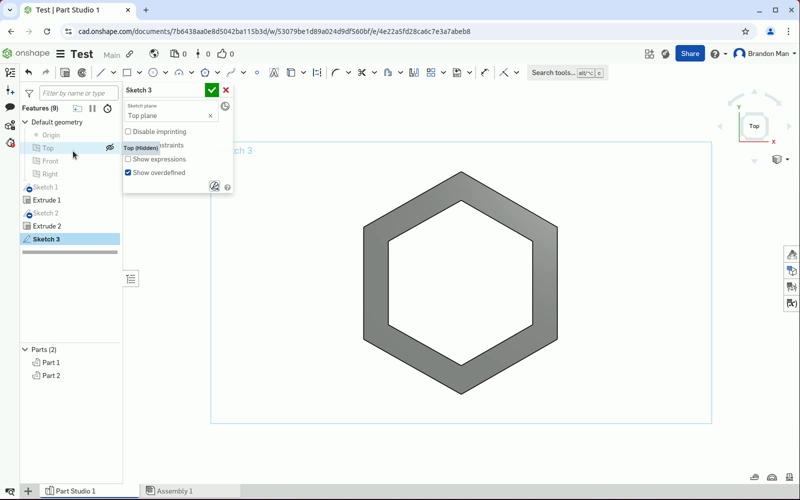
mouse_move(73, 352)
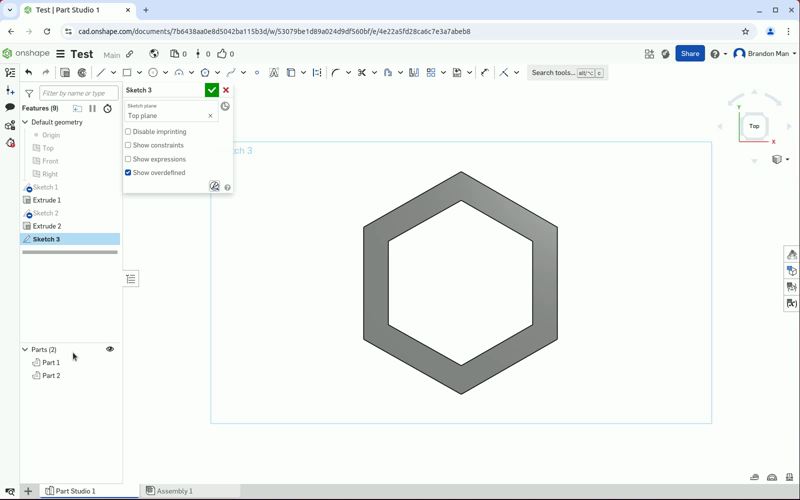
key(y)
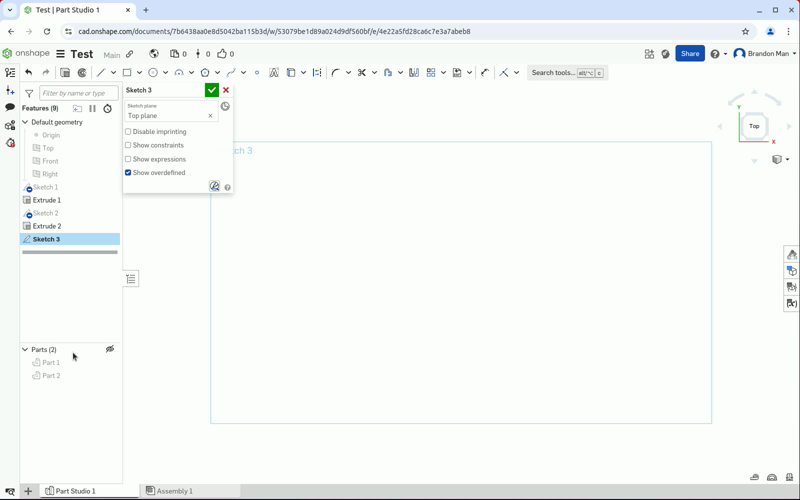
key(l)
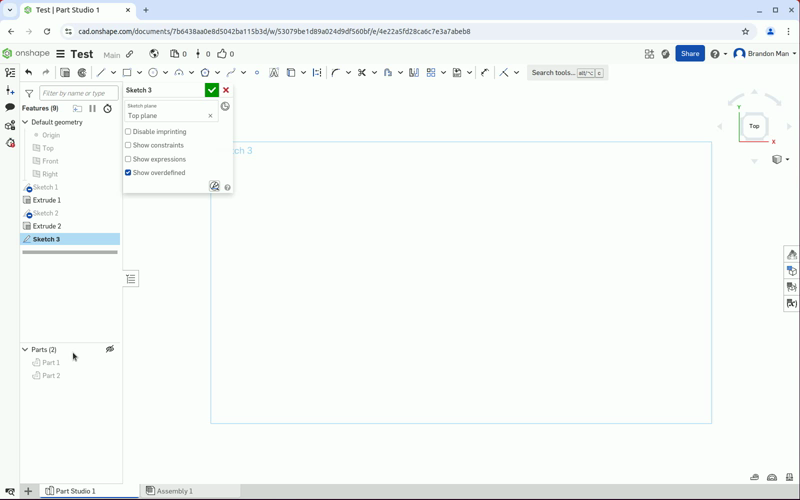
key_down(shift)
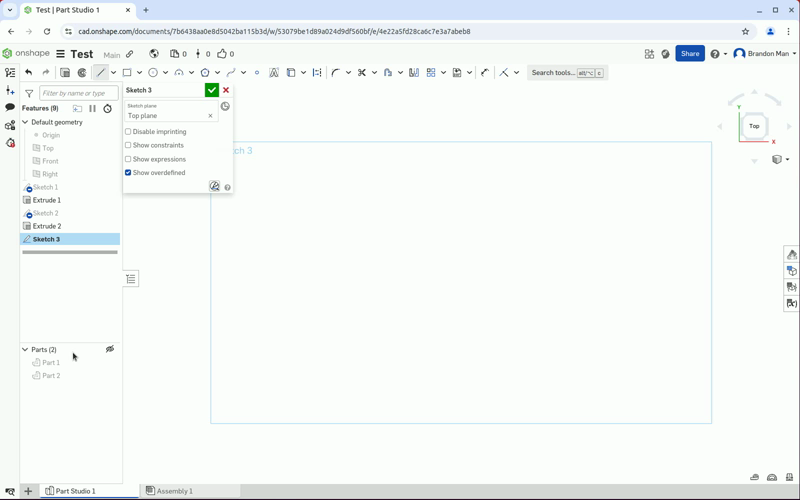
mouse_move(389, 324)
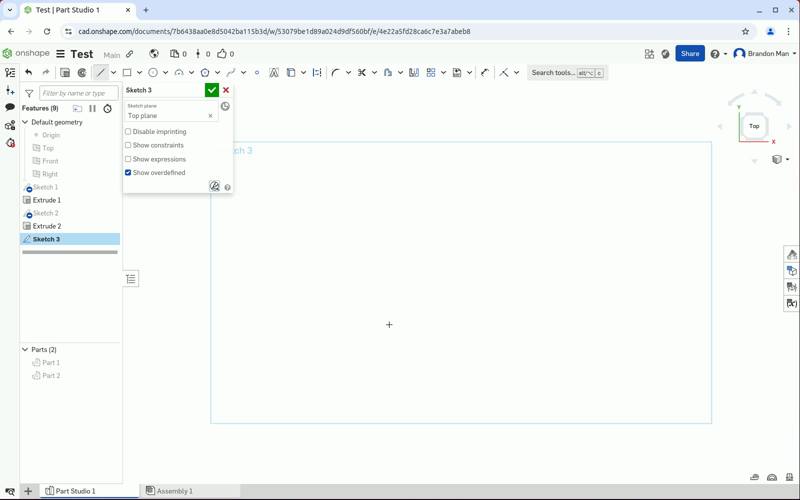
click(389, 324)
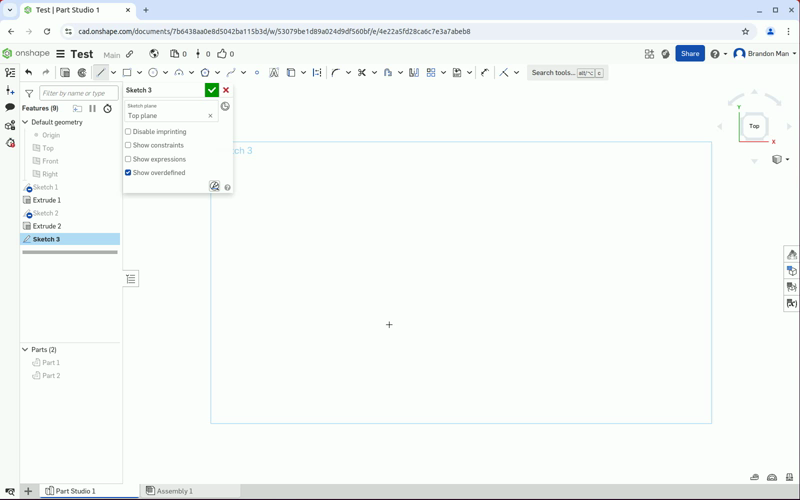
key_up(shift)
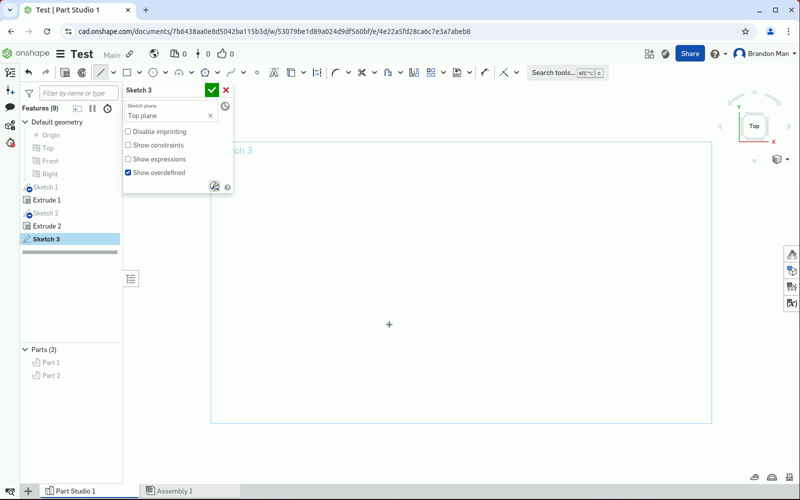
key_down(shift)
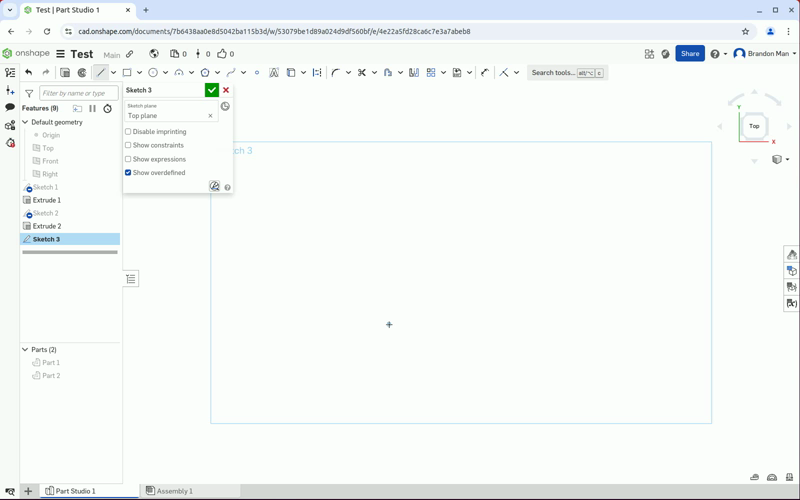
mouse_move(461, 364)
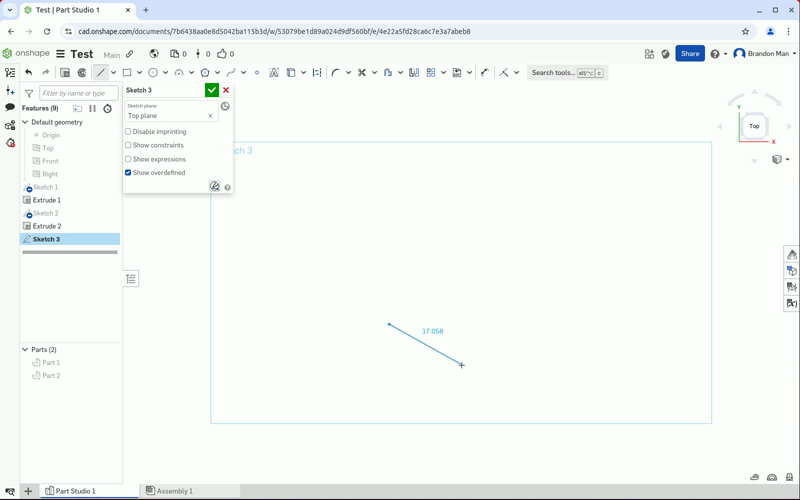
click(461, 364)
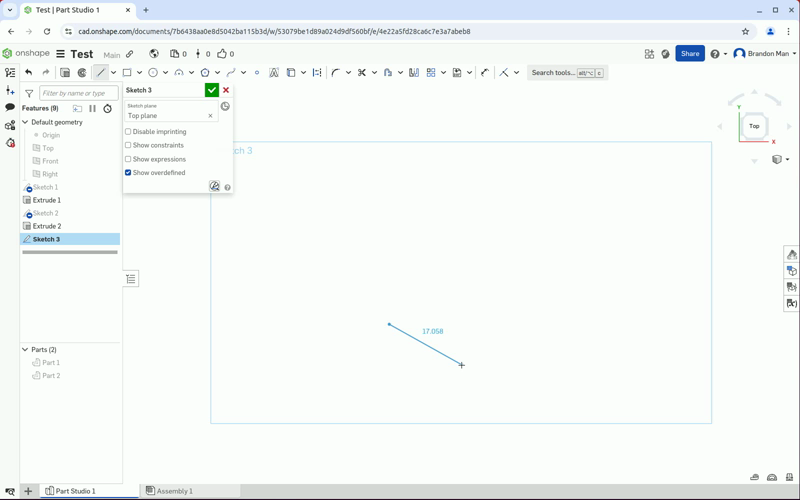
key_up(shift)
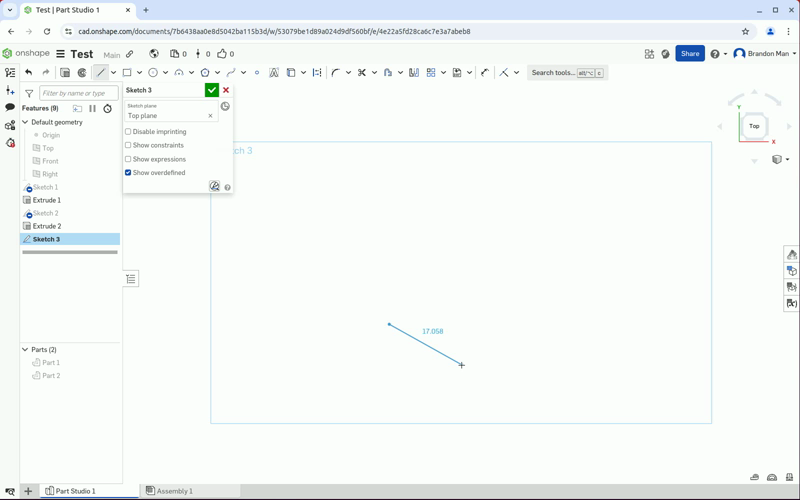
key_down(shift)
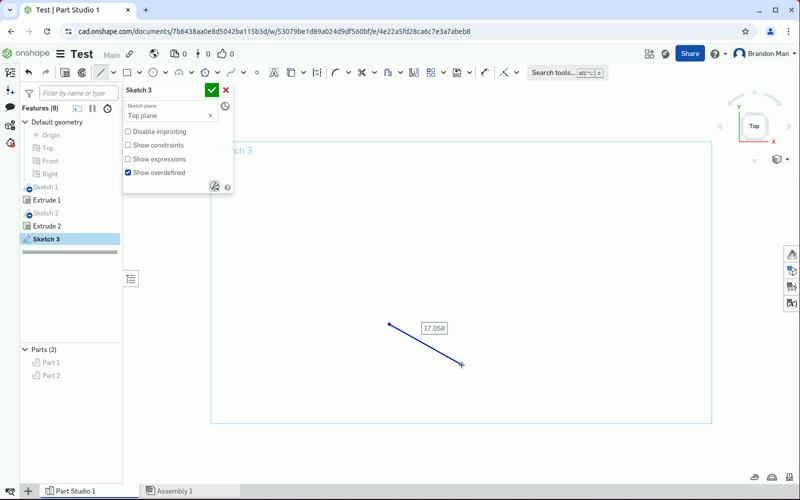
mouse_move(533, 324)
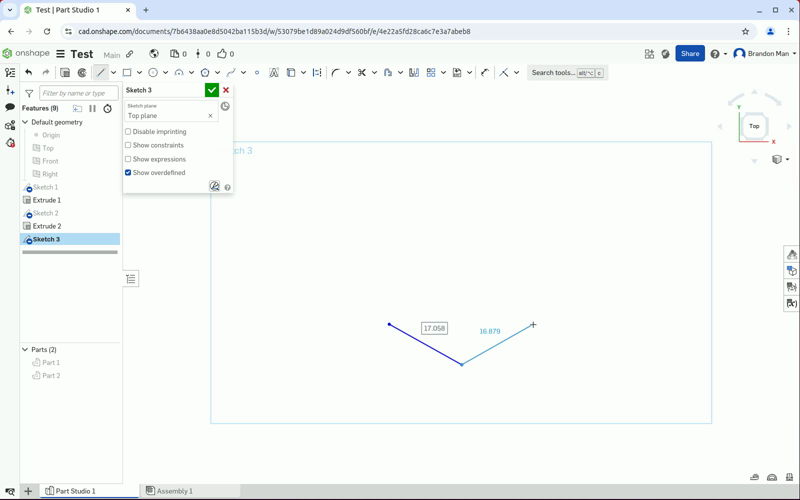
click(533, 324)
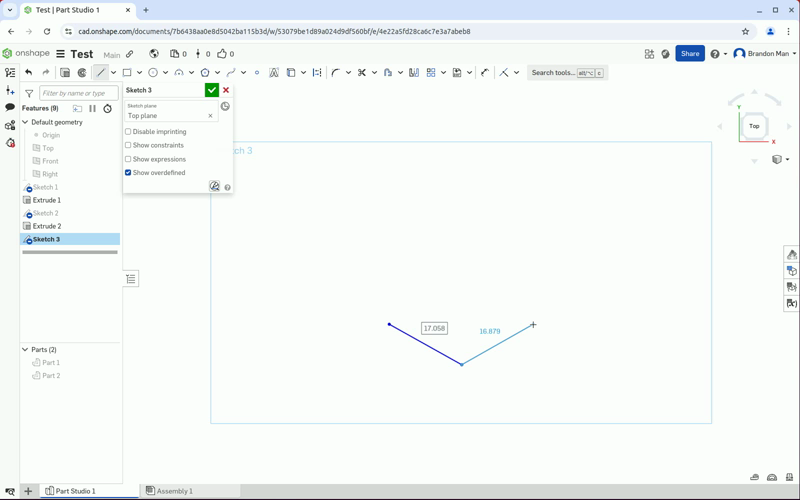
key_up(shift)
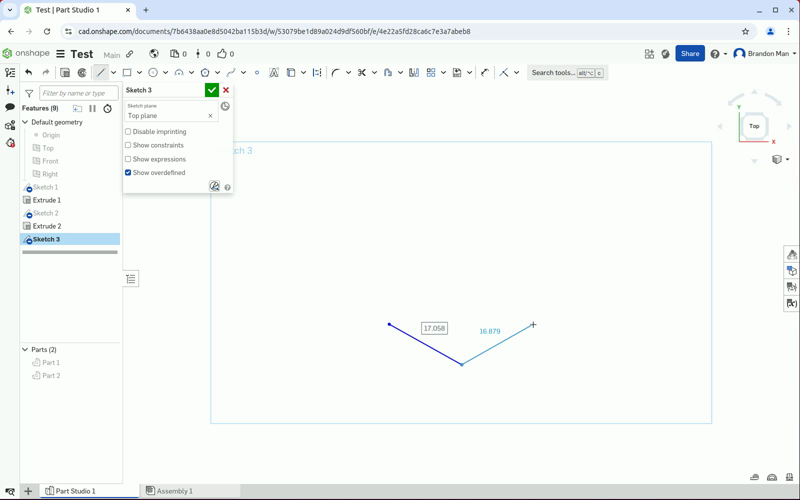
key_down(shift)
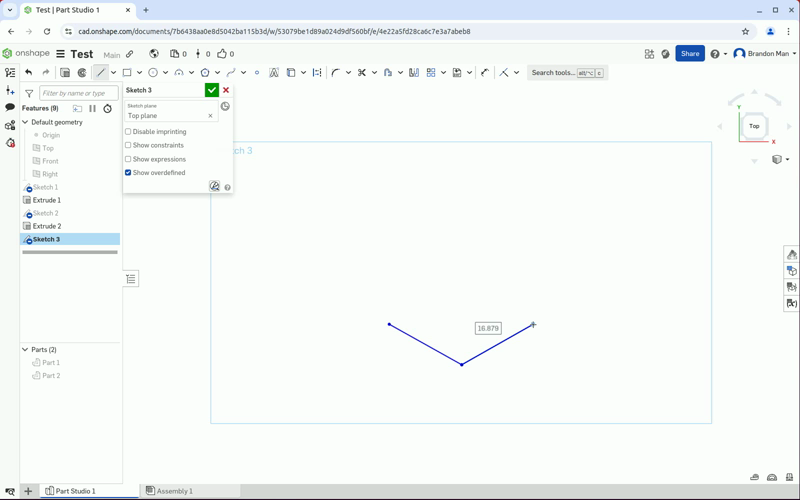
mouse_move(533, 240)
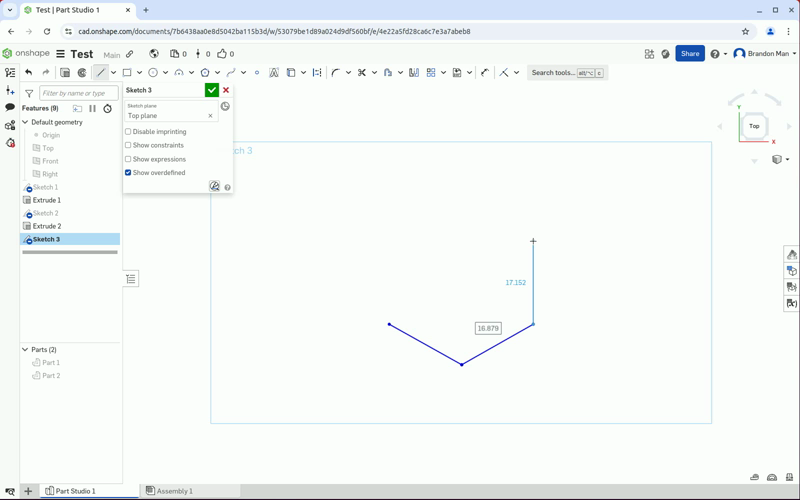
click(533, 240)
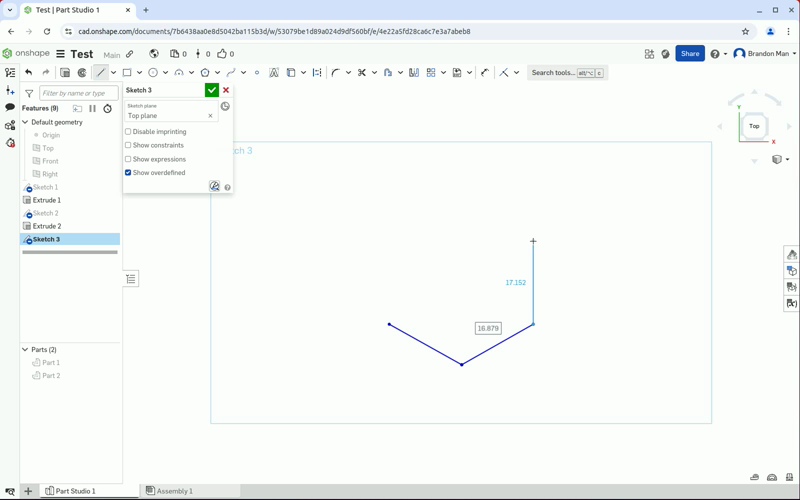
key_up(shift)
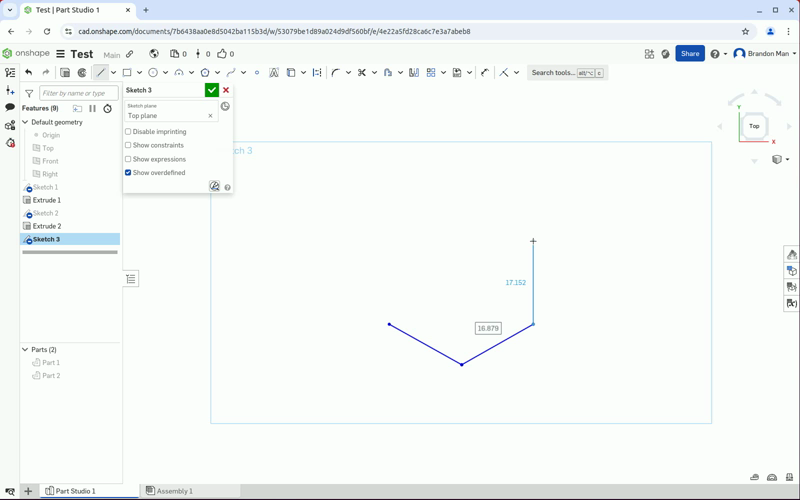
key_down(shift)
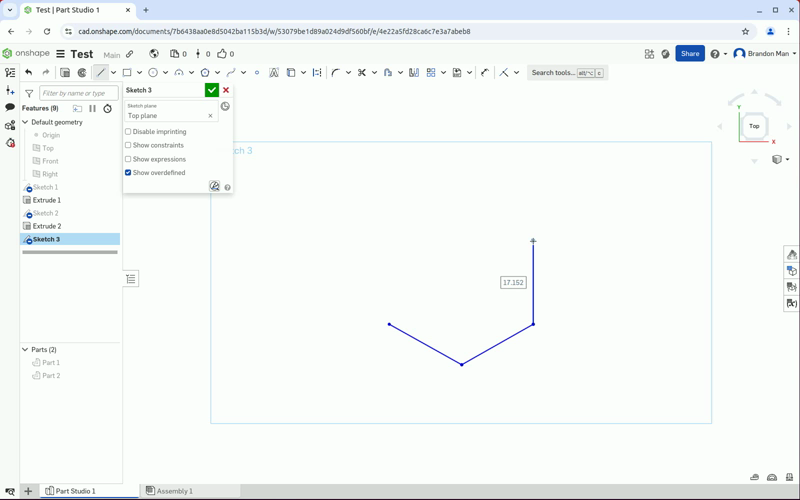
mouse_move(461, 199)
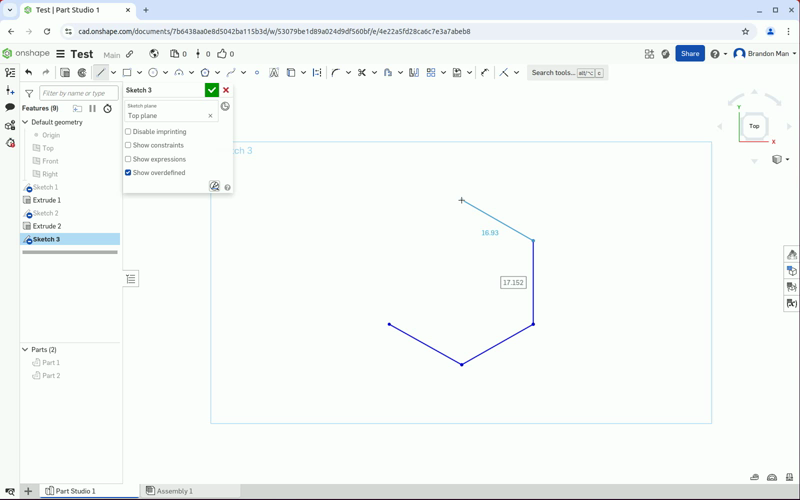
click(461, 199)
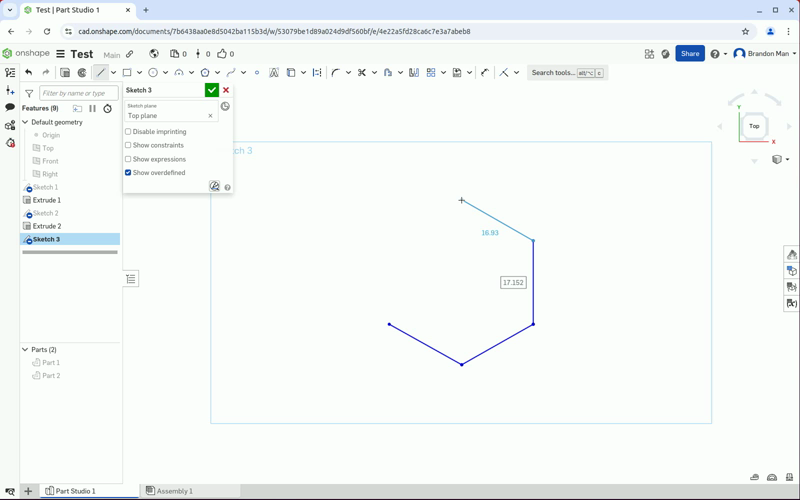
key_up(shift)
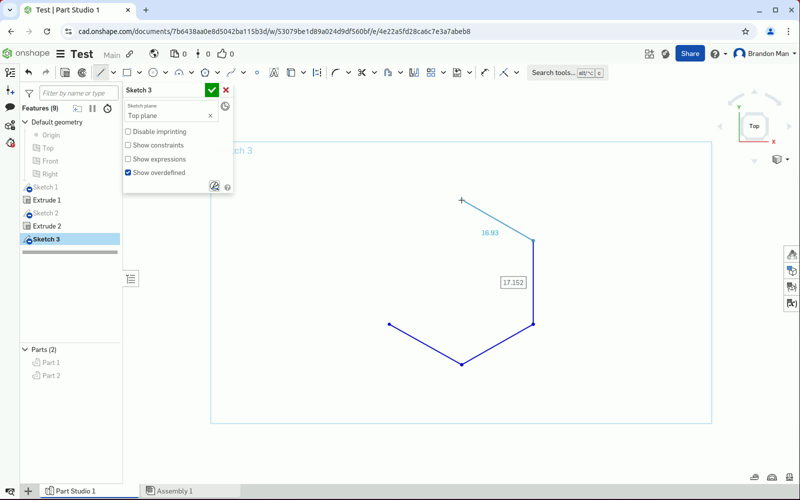
key_down(shift)
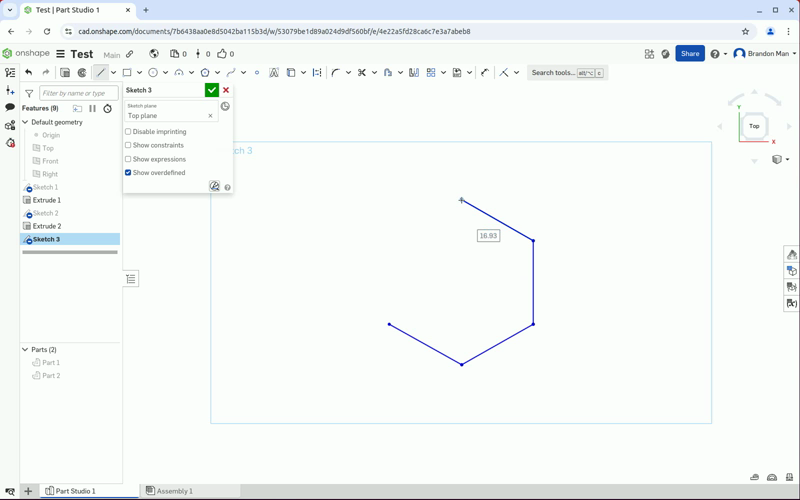
mouse_move(389, 240)
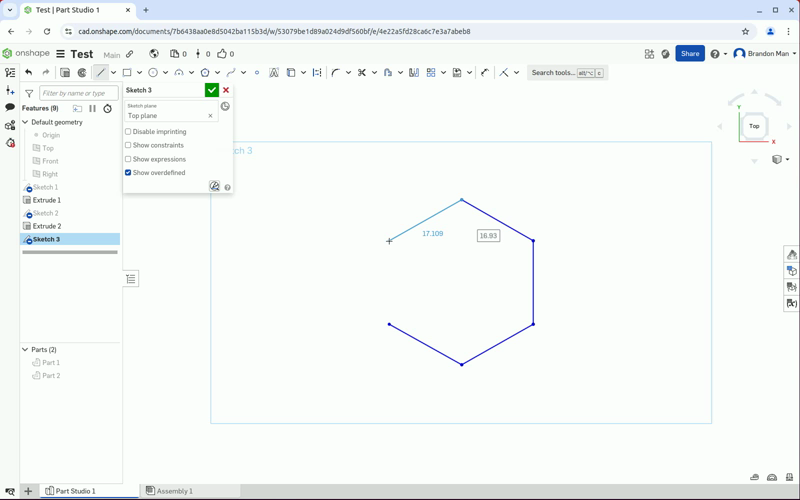
click(389, 240)
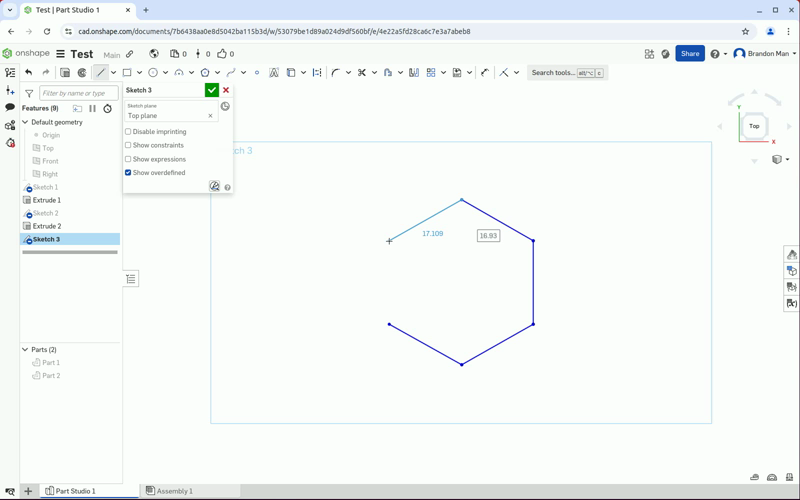
key_up(shift)
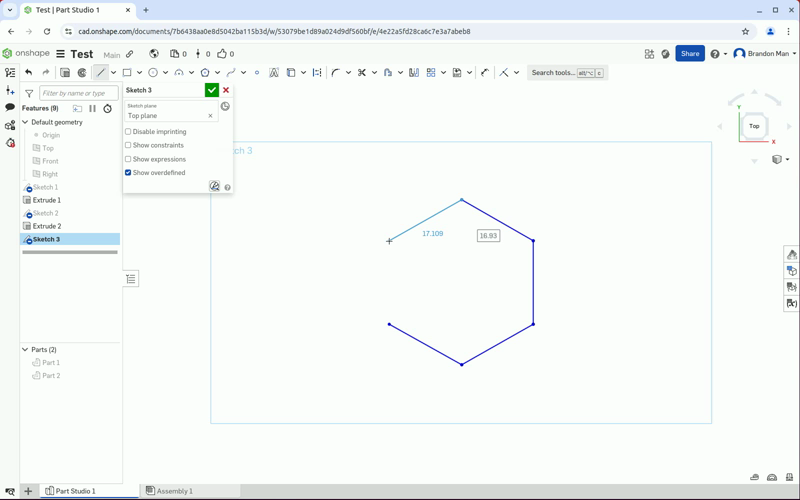
key_down(shift)
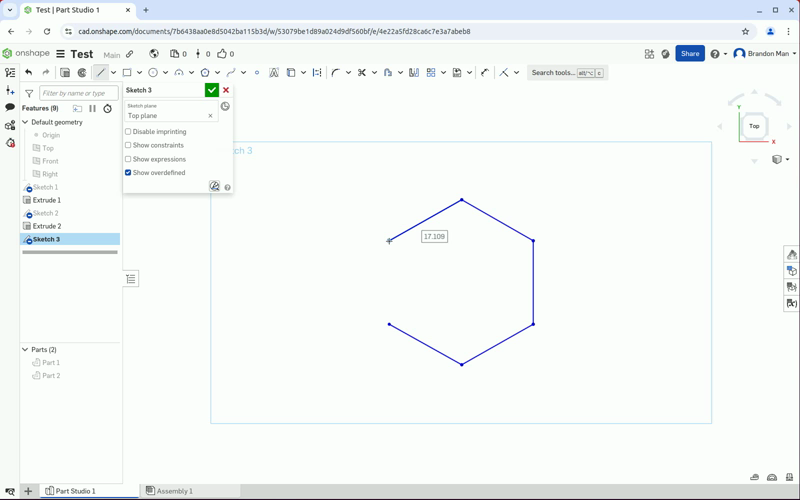
mouse_move(389, 324)
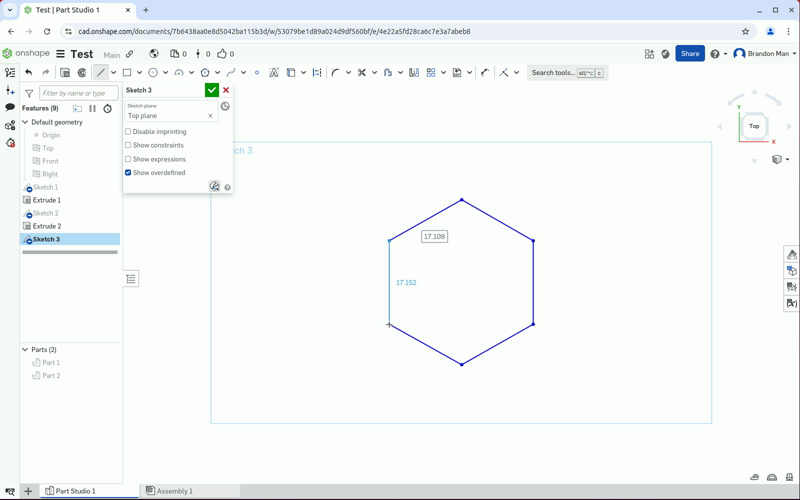
key_up(shift)
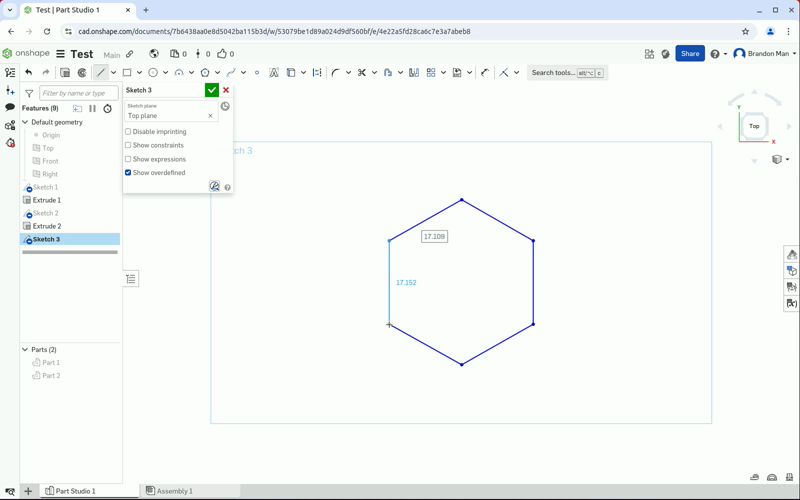
click(389, 324)
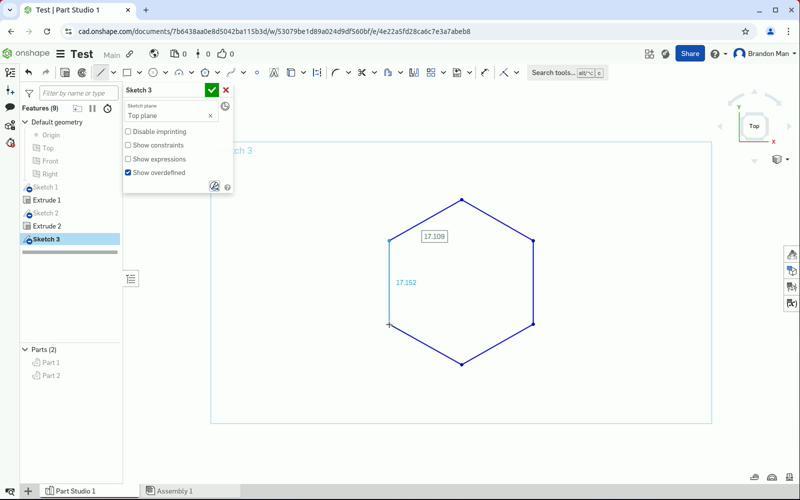
key(esc)
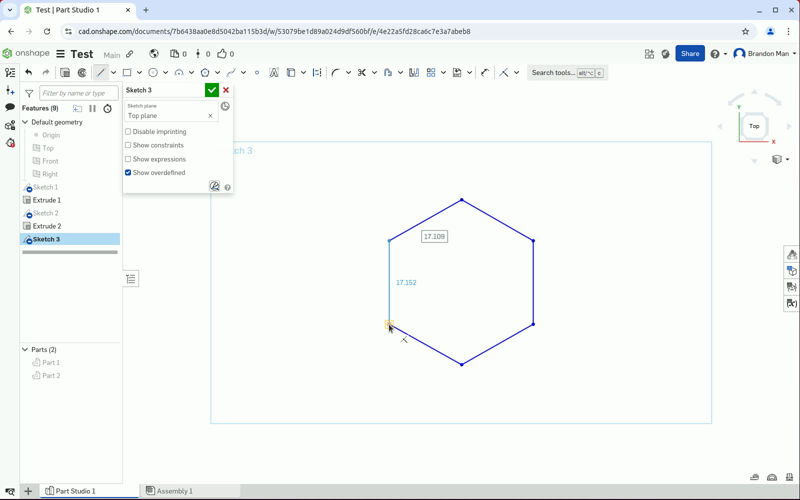
mouse_move(432, 302)
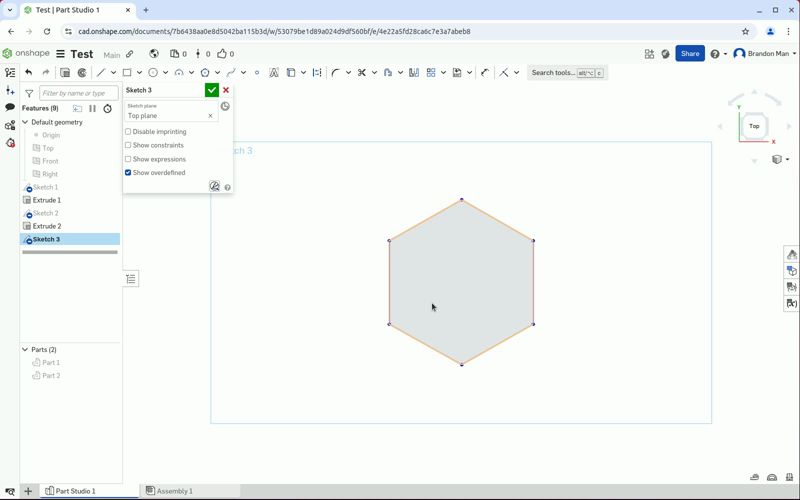
click(432, 302)
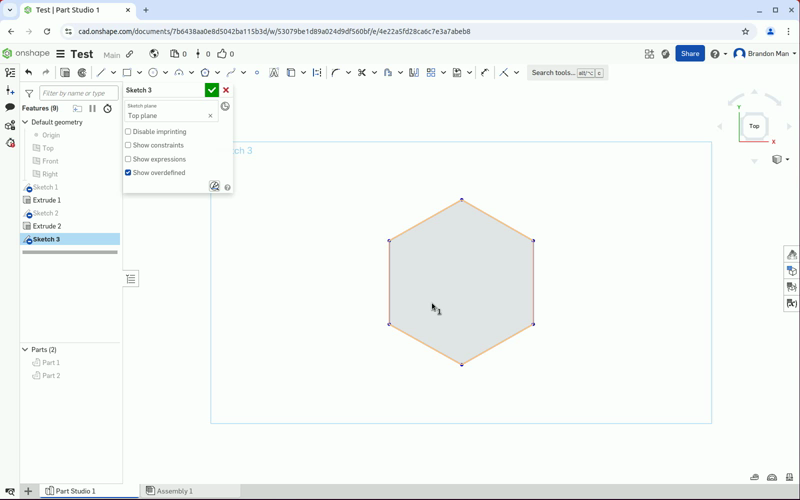
mouse_move(73, 352)
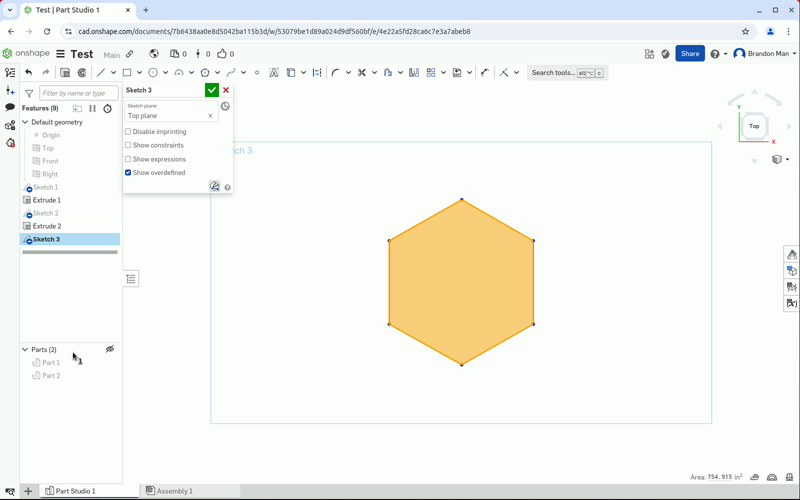
key(shift+y)
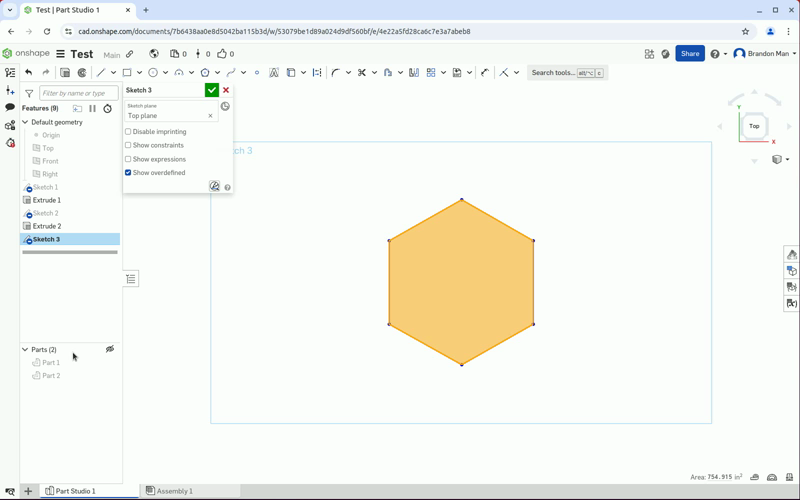
key(shift+e)
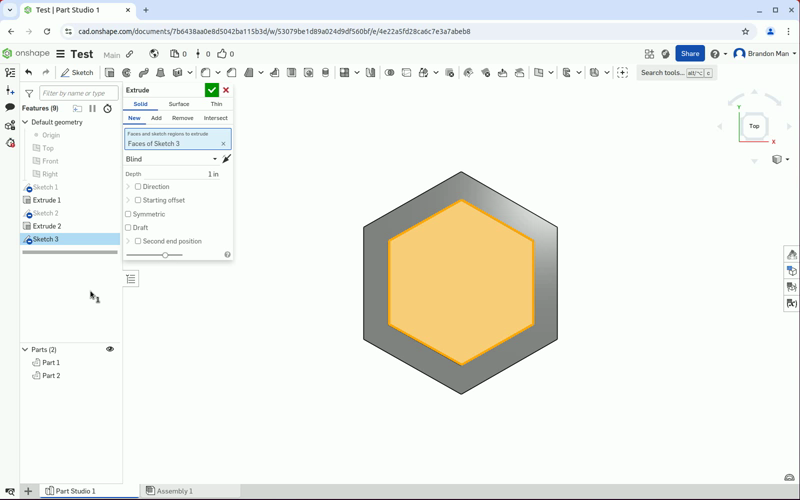
mouse_move(143, 106)
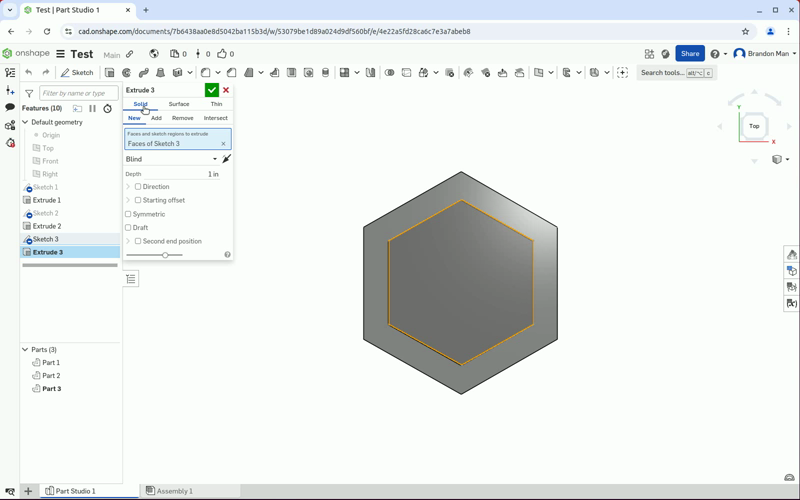
click(143, 106)
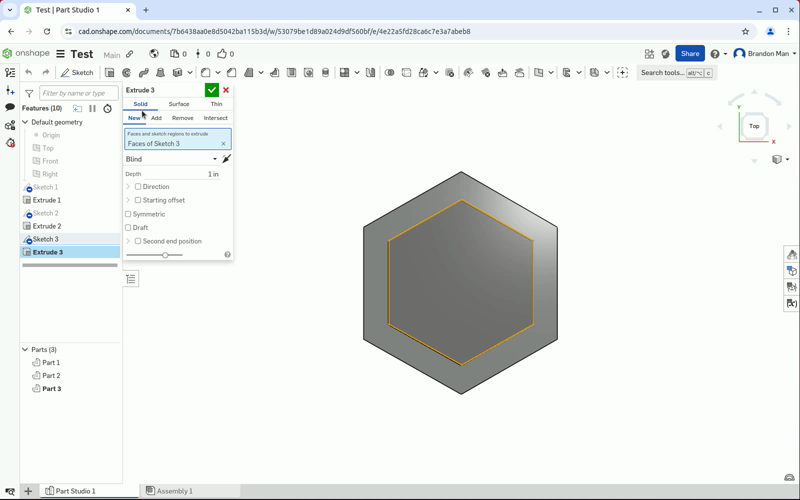
mouse_move(137, 120)
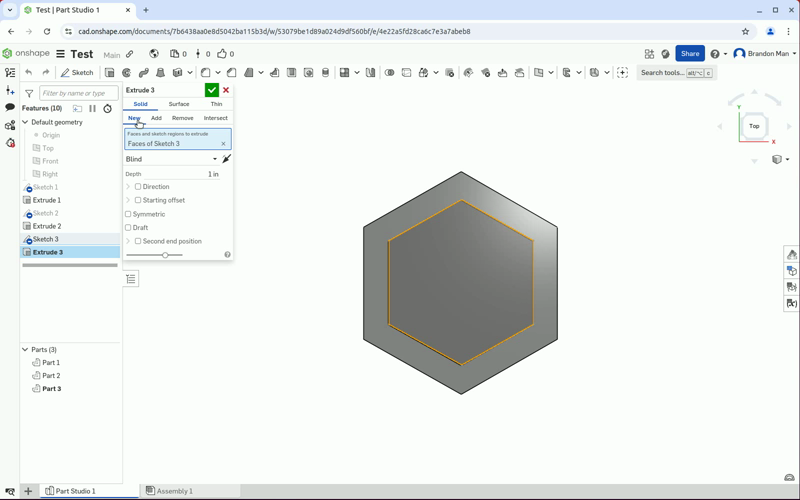
click(137, 120)
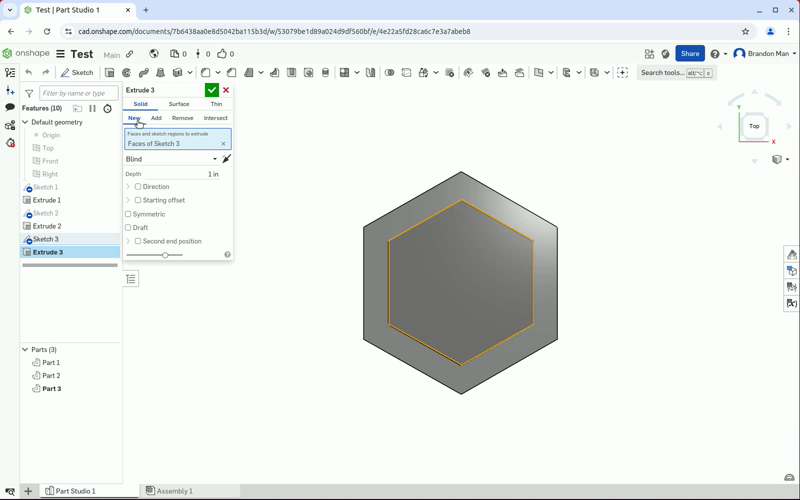
key(tab, 4)
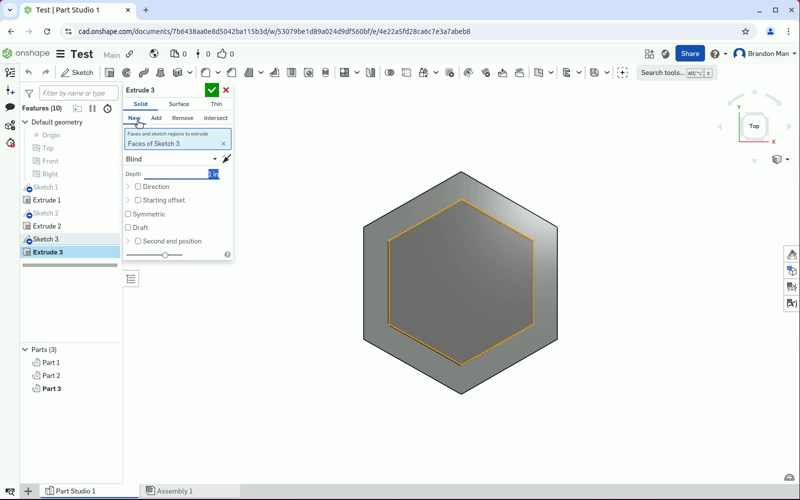
text(3.37)
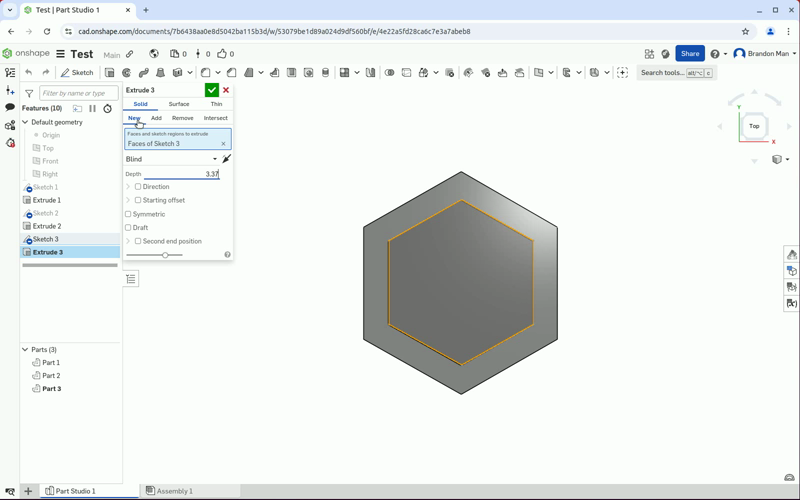
key(enter)
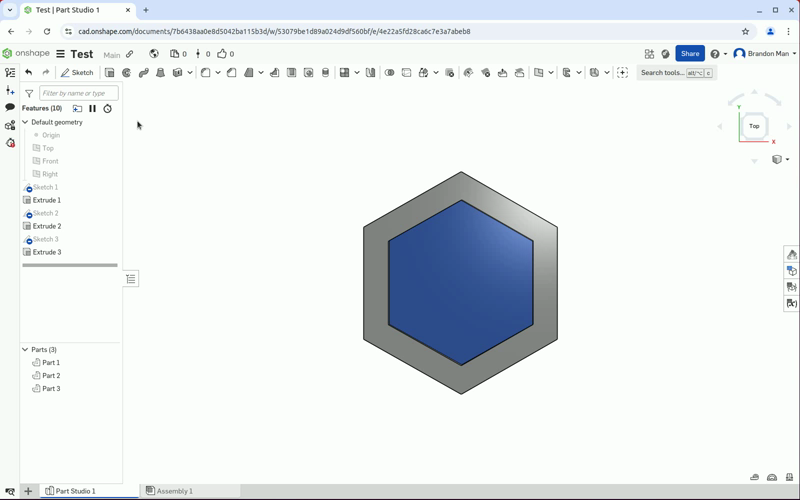
key(shift+h)
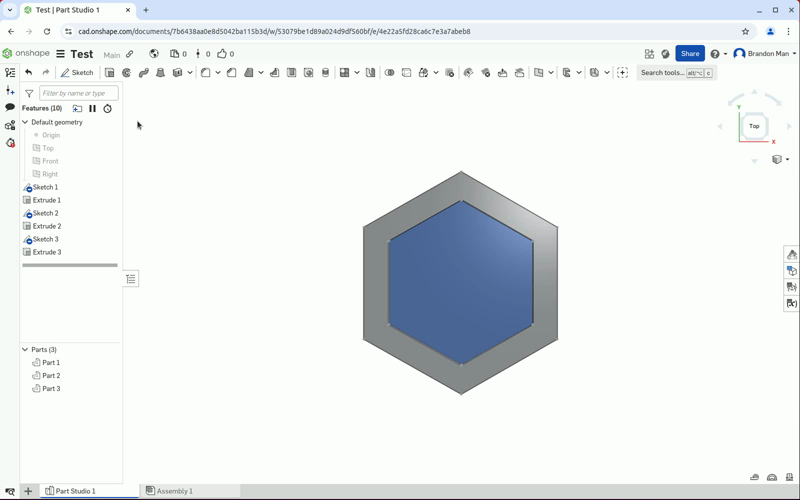
key(shift+h)
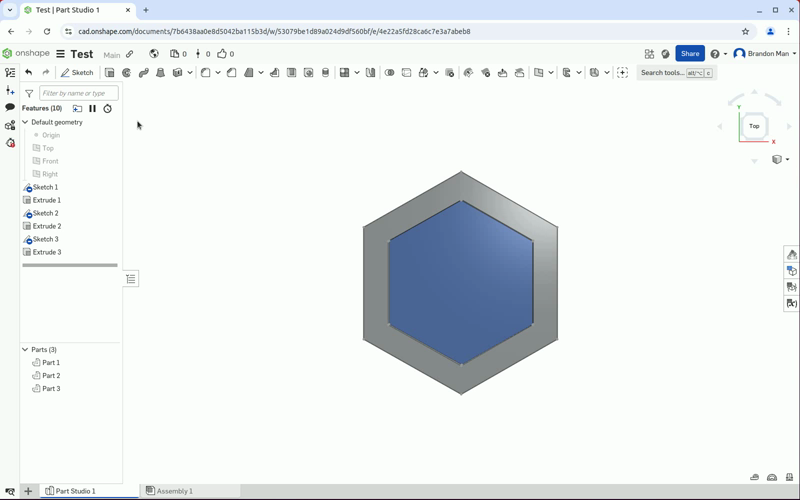
key(shift+7)
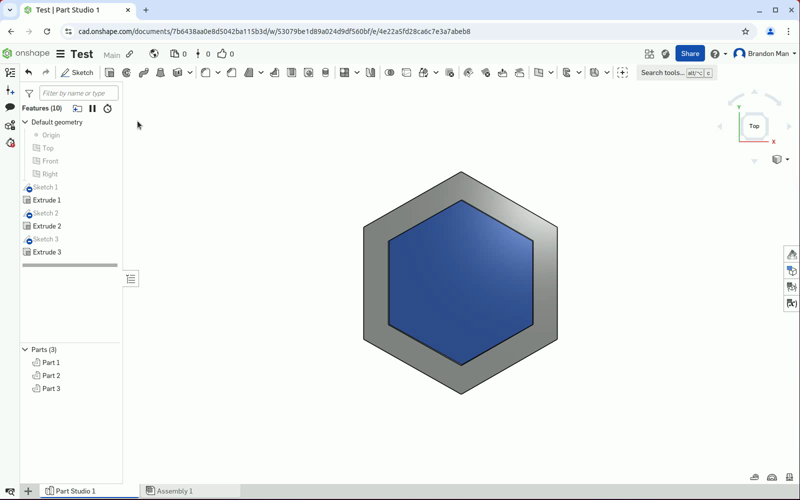
key(up, 3)
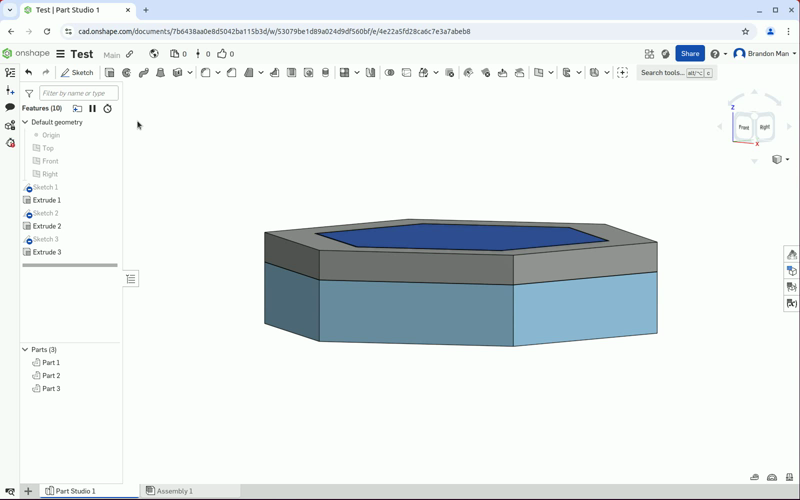
key(left, 3)
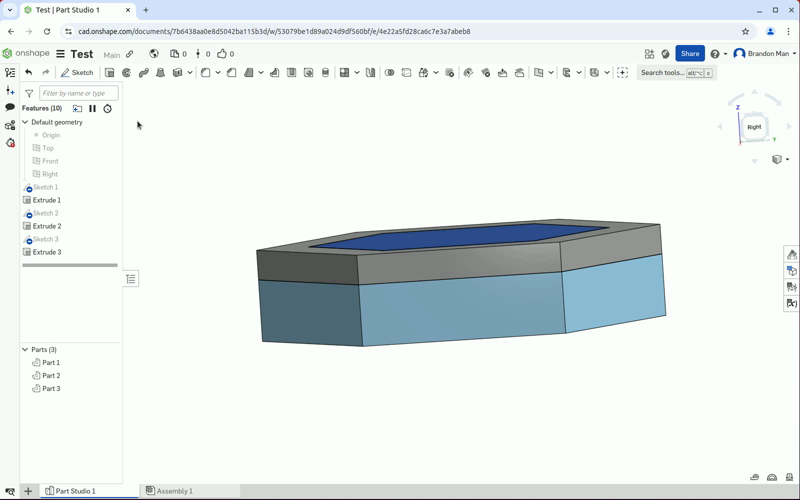
key(right, 3)
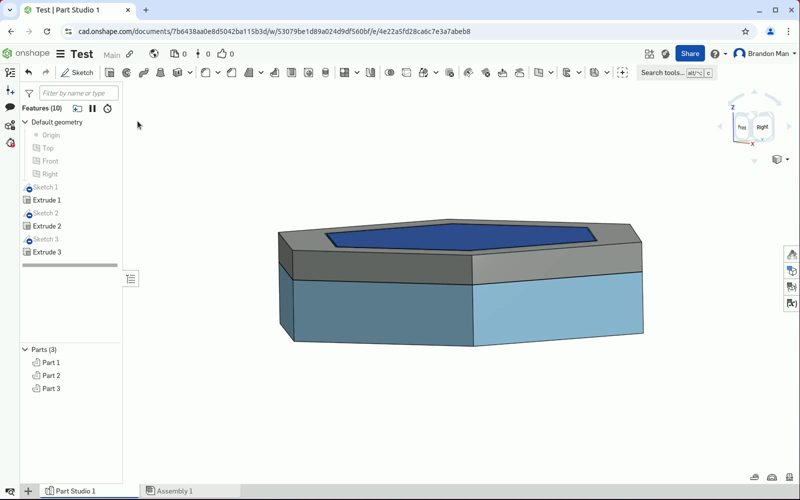
key(down, 3)
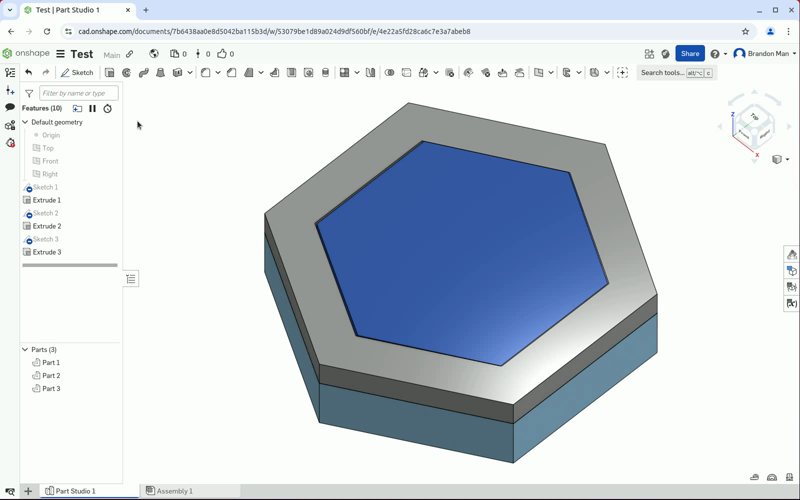
mouse_move(73, 189)
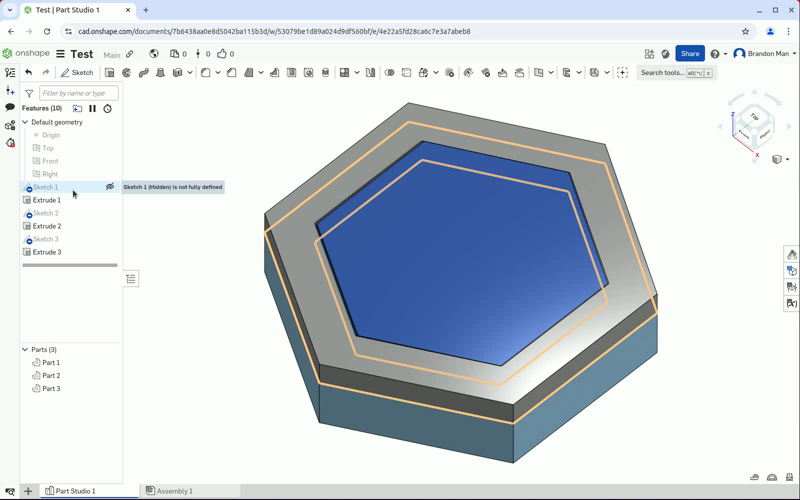
click(73, 189)